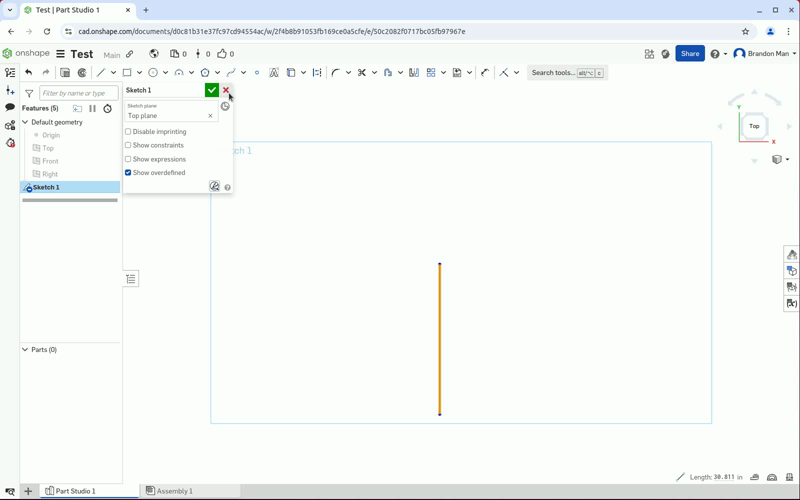
key(shift+h)
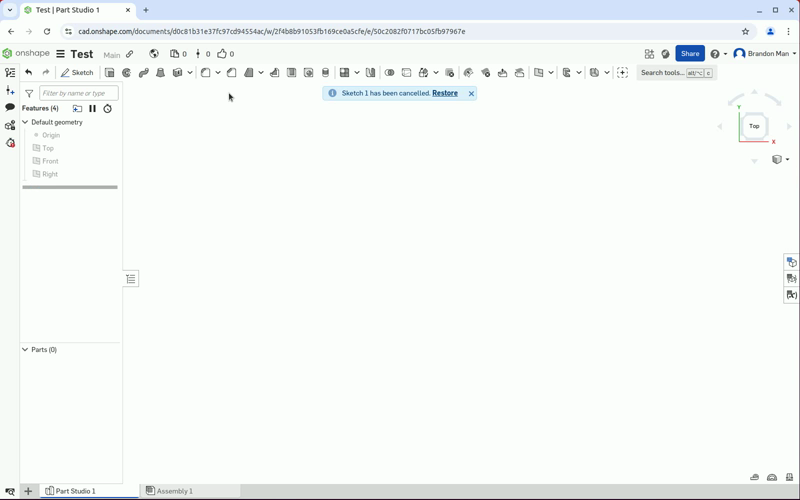
mouse_move(73, 352)
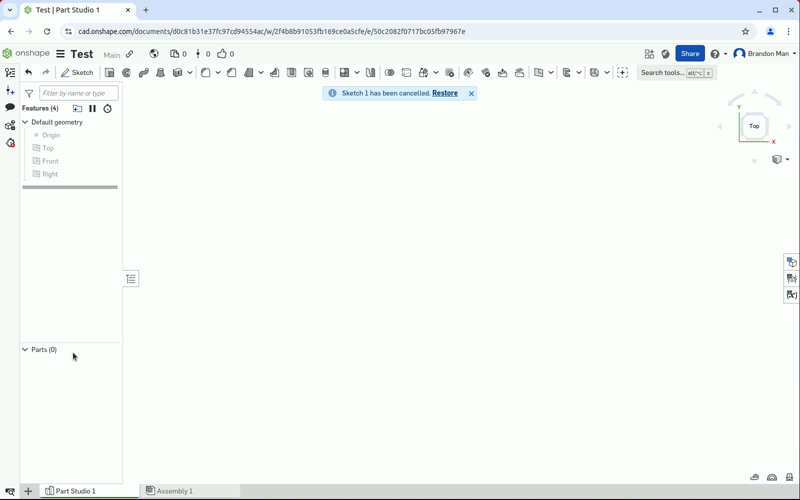
key(y)
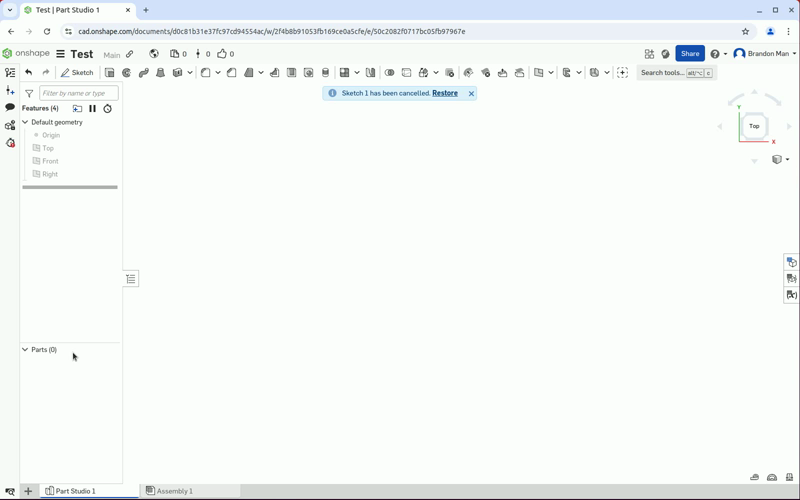
key(shift+p)
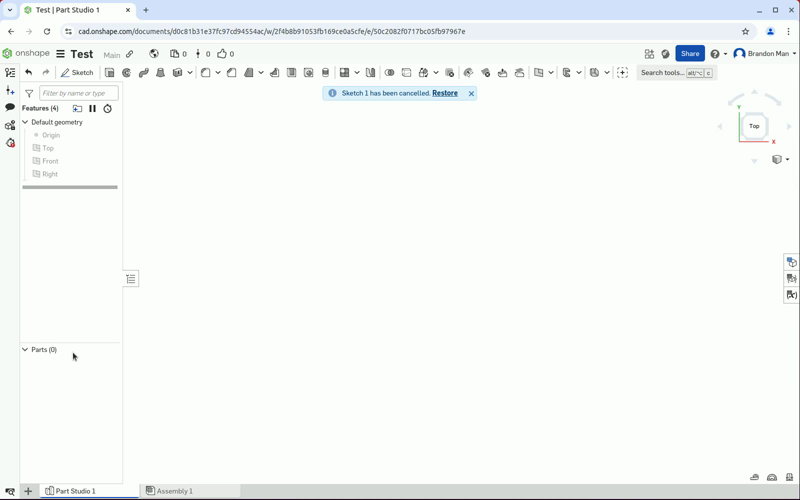
key(space)
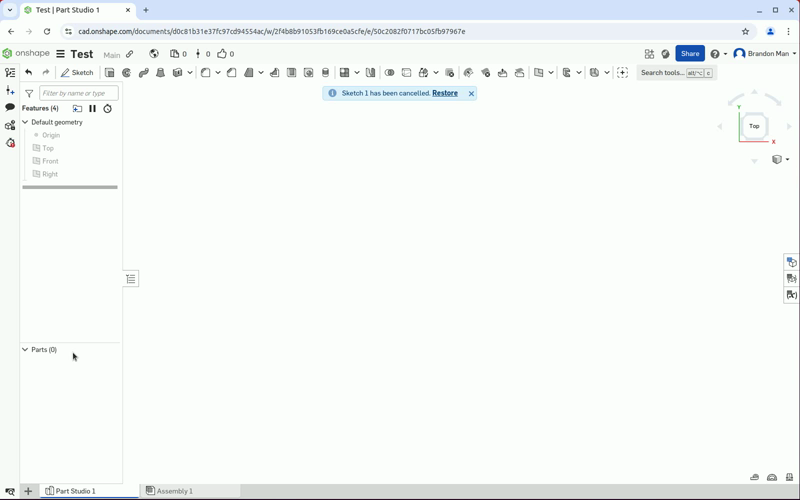
key_down(shift)
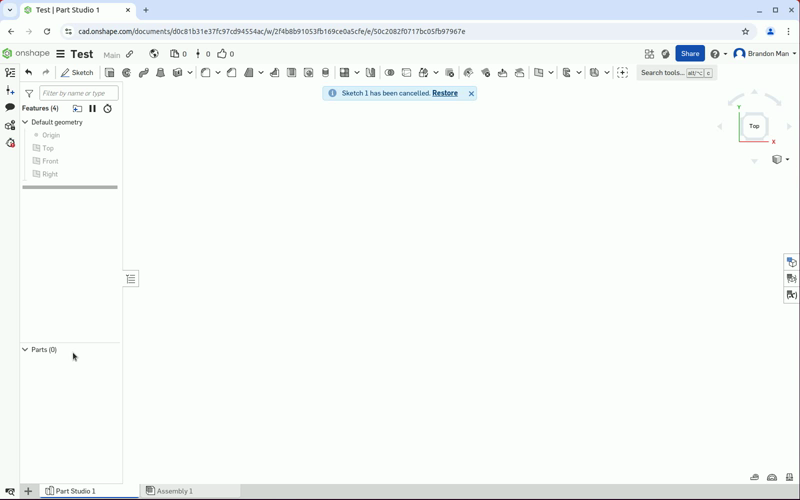
key(up)
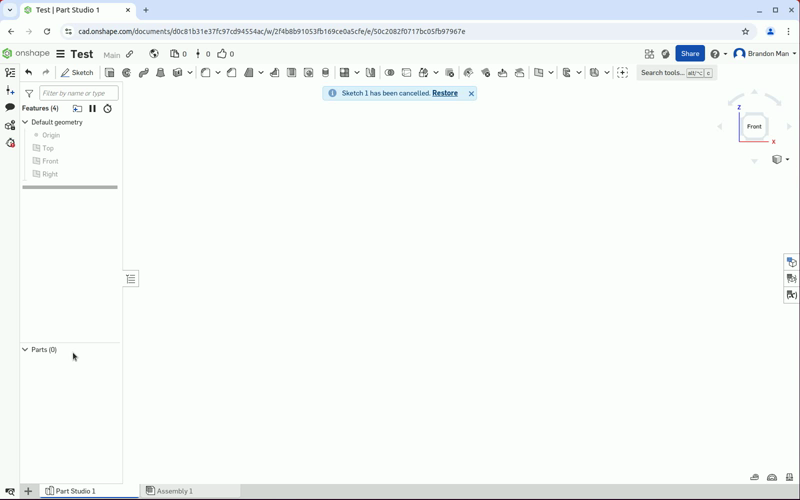
key_up(shift)
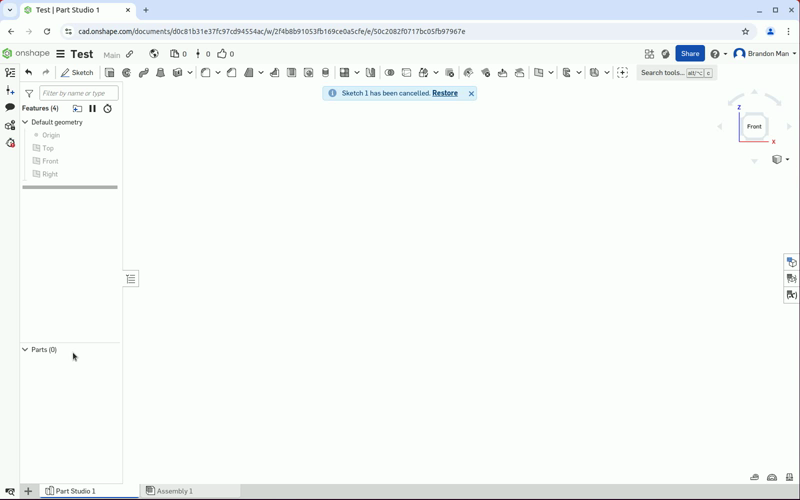
mouse_move(73, 352)
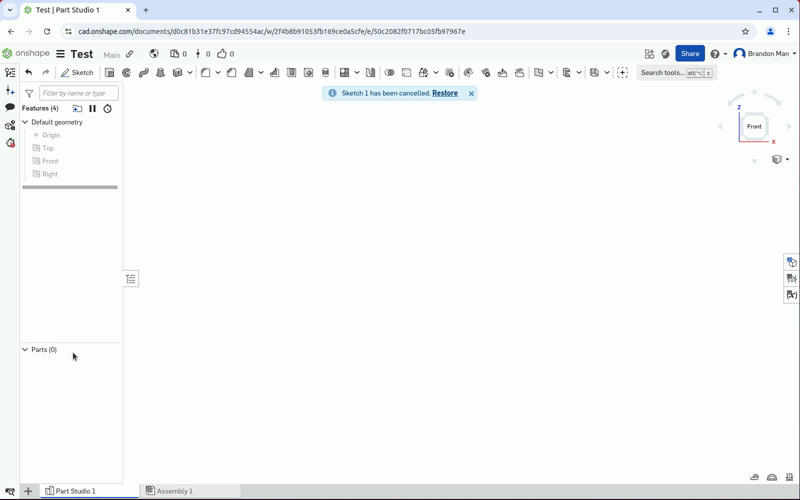
key(shift+y)
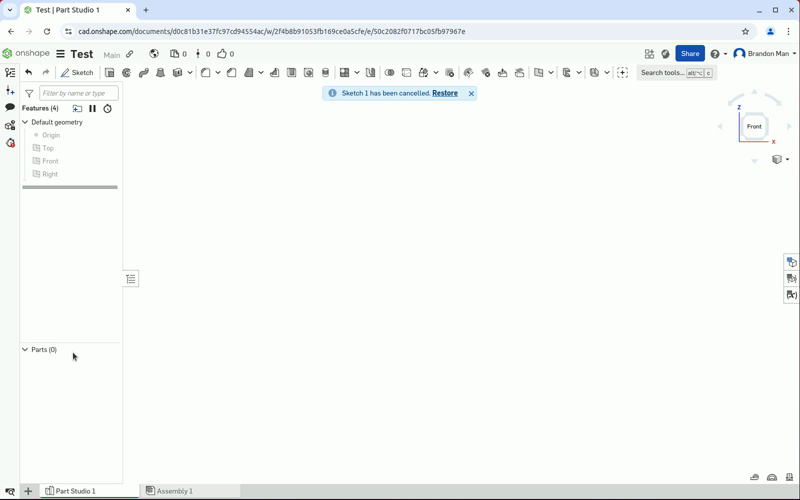
key(shift+s)
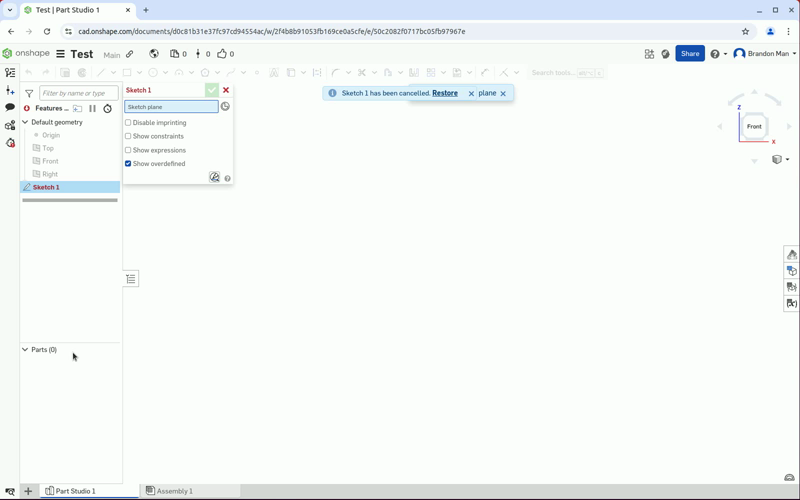
mouse_move(73, 163)
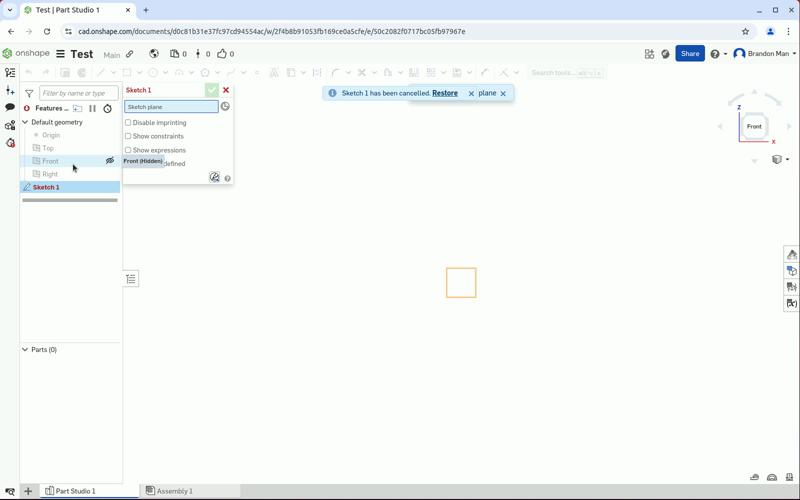
click(73, 163)
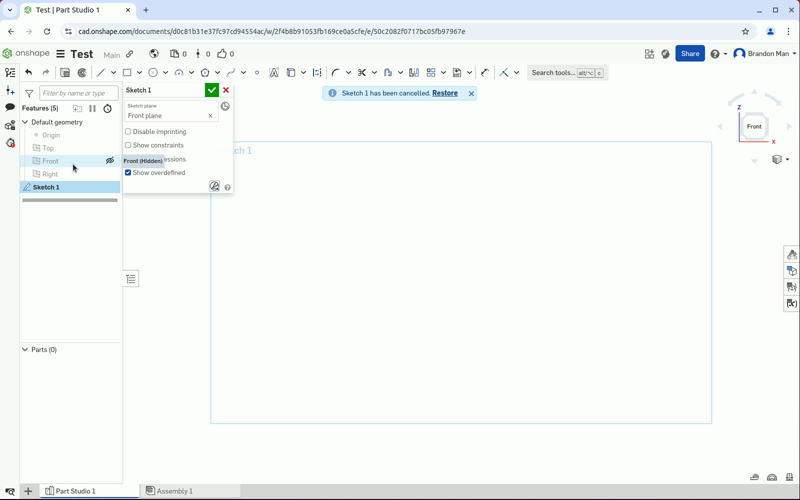
mouse_move(73, 352)
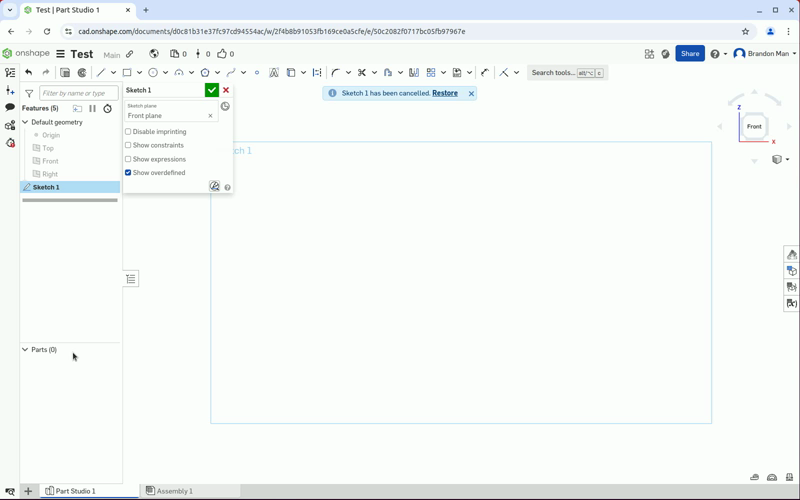
key(y)
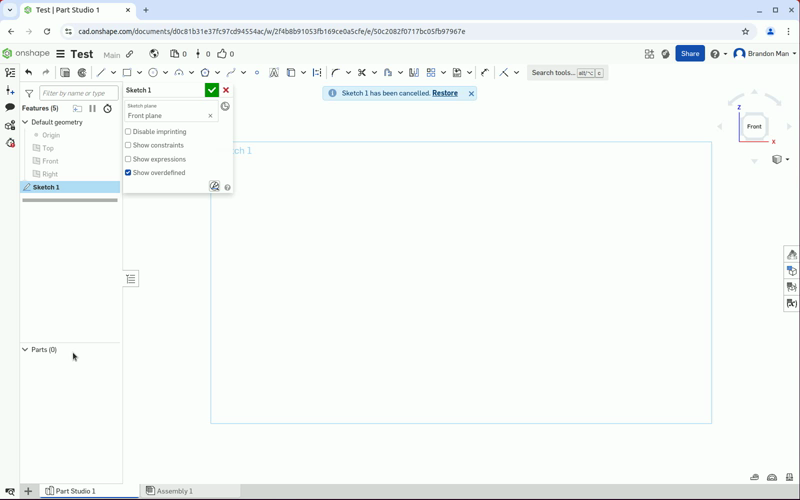
key(c)
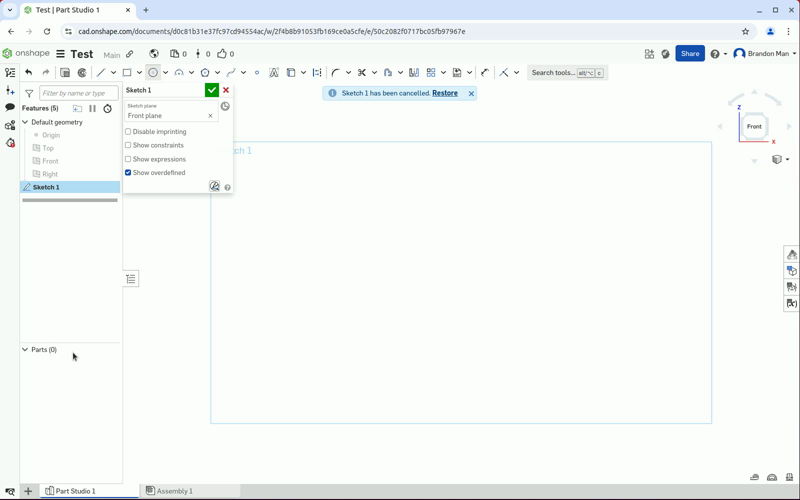
key_down(shift)
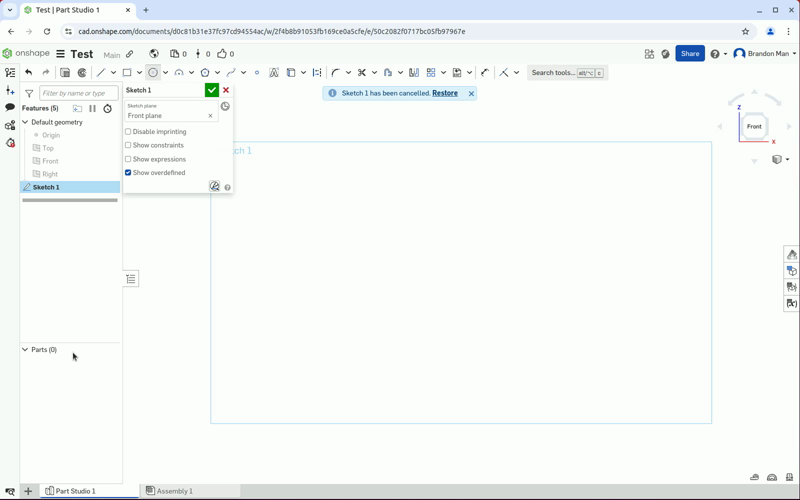
mouse_move(461, 282)
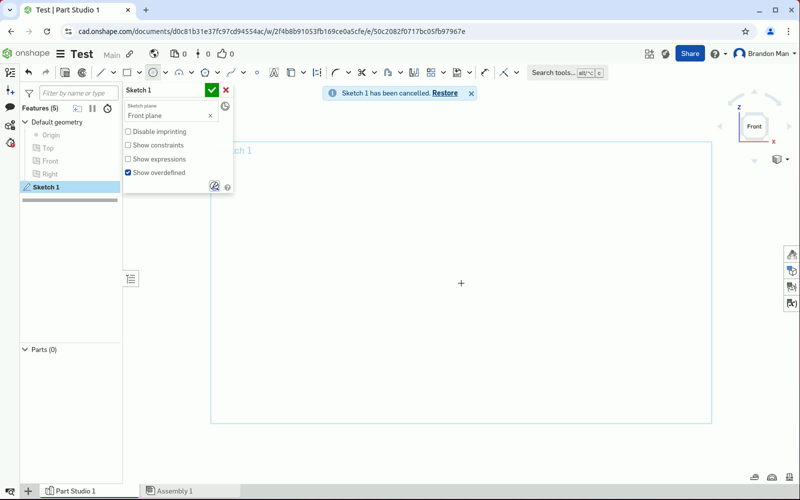
click(461, 282)
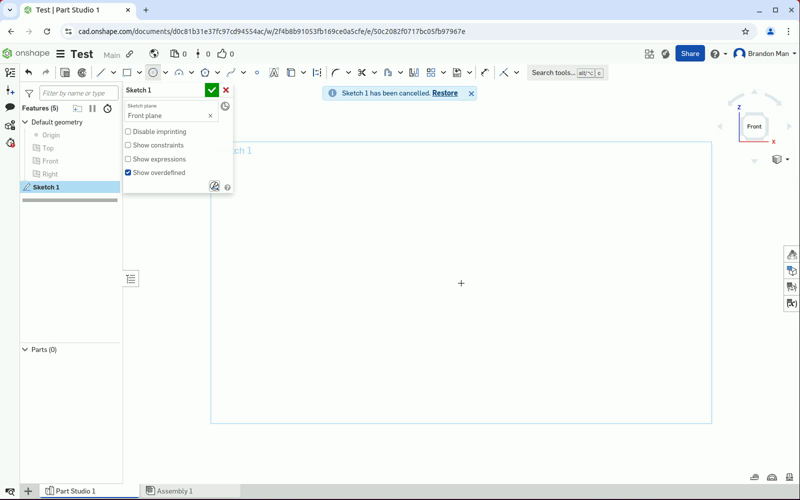
key_up(shift)
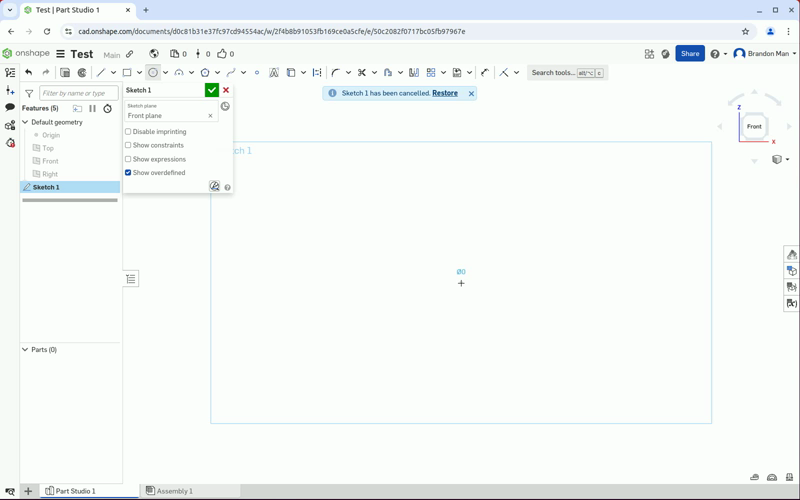
mouse_move(499, 282)
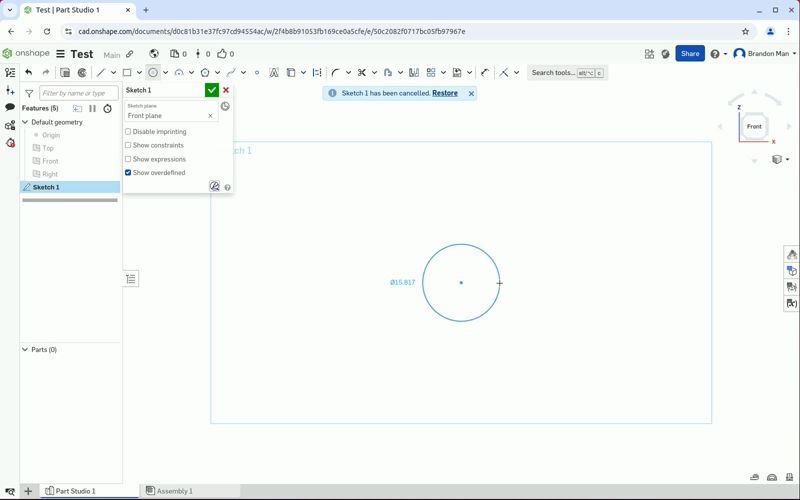
click(499, 282)
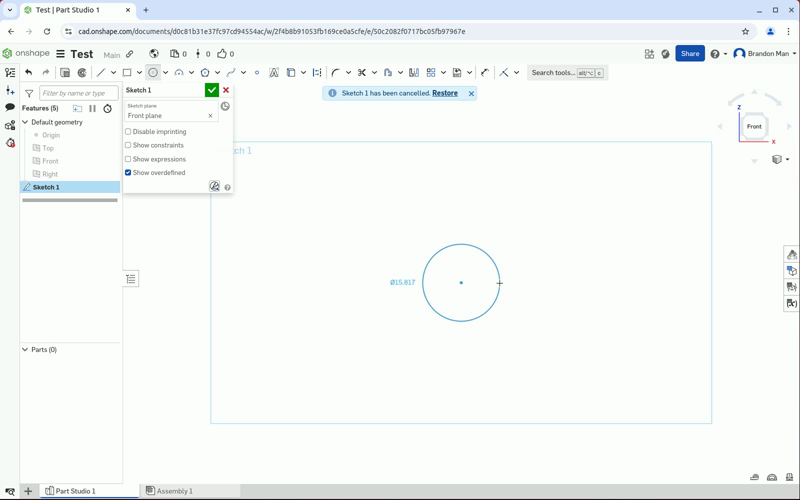
key(esc)
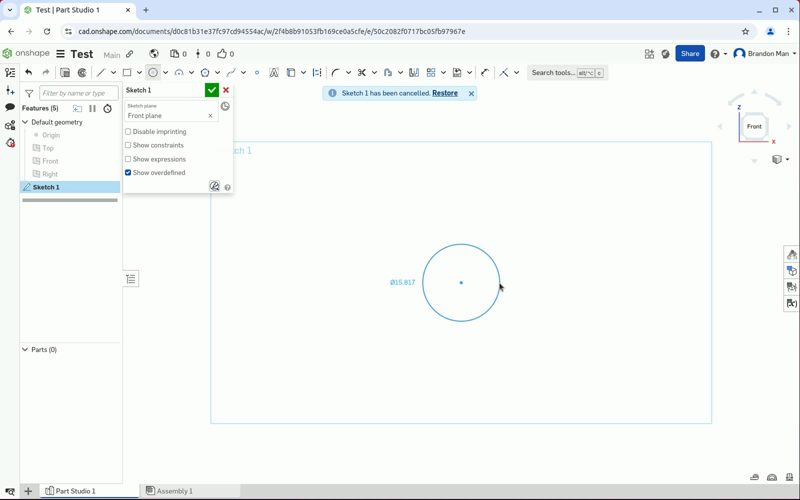
mouse_move(485, 269)
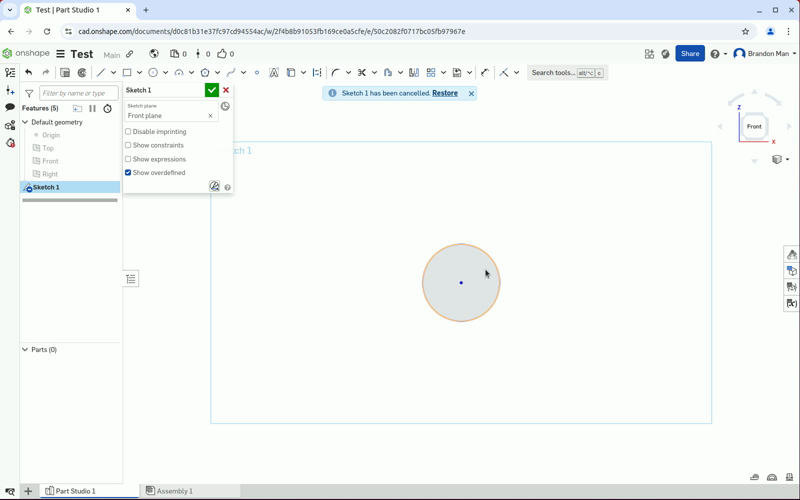
click(485, 269)
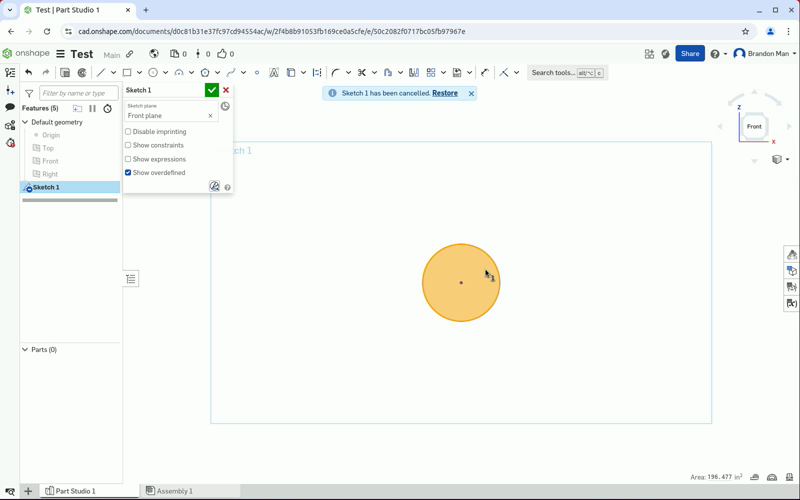
mouse_move(73, 352)
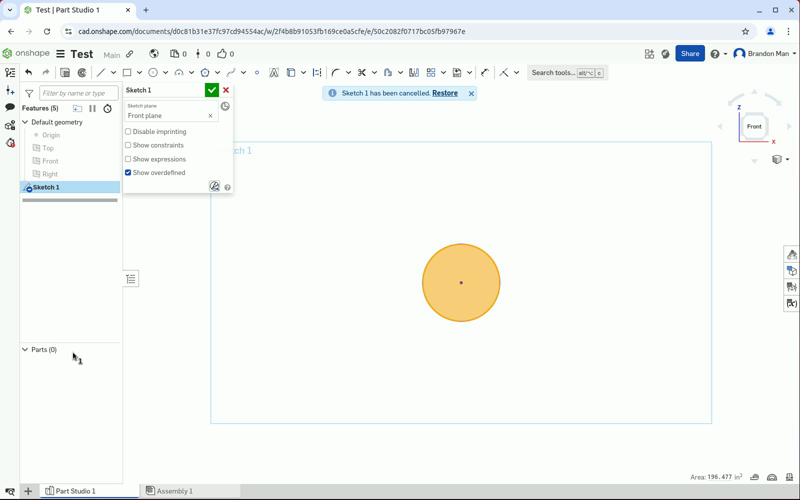
key(shift+y)
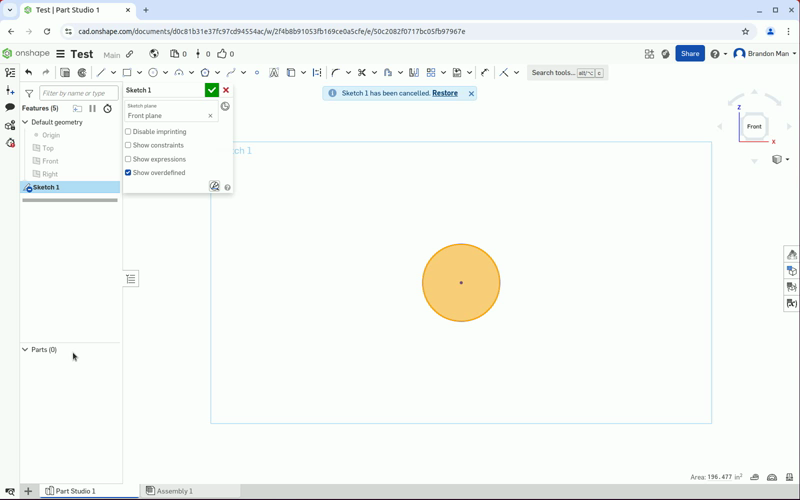
key(shift+e)
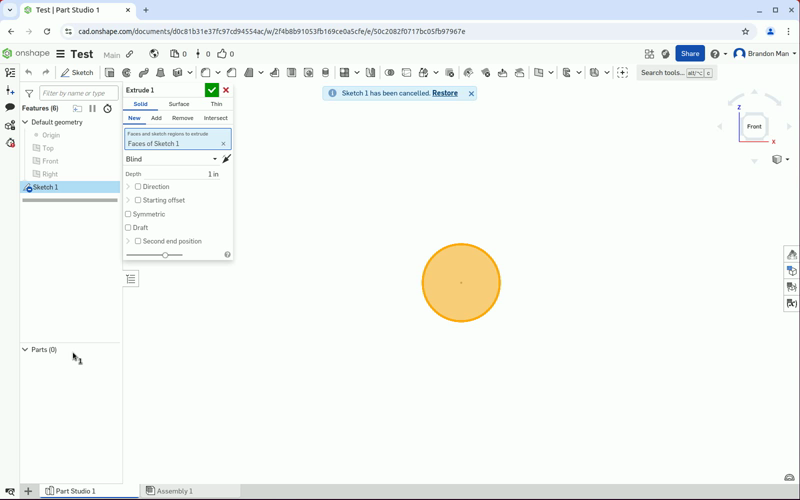
mouse_move(143, 106)
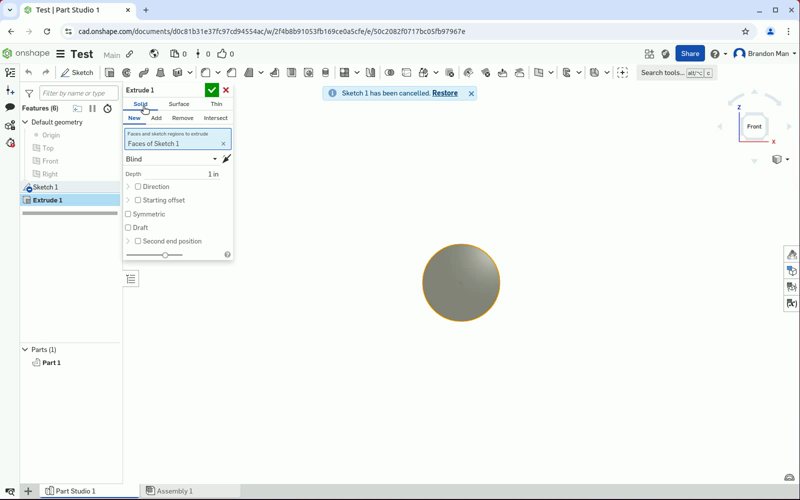
click(143, 106)
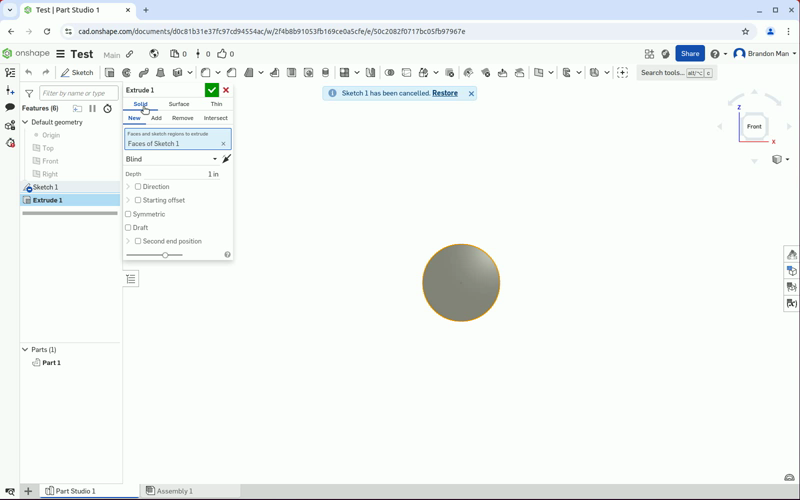
mouse_move(137, 120)
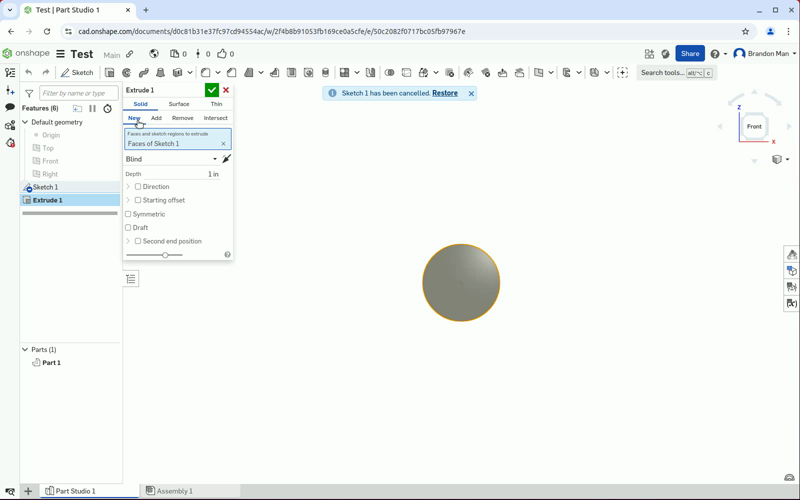
click(137, 120)
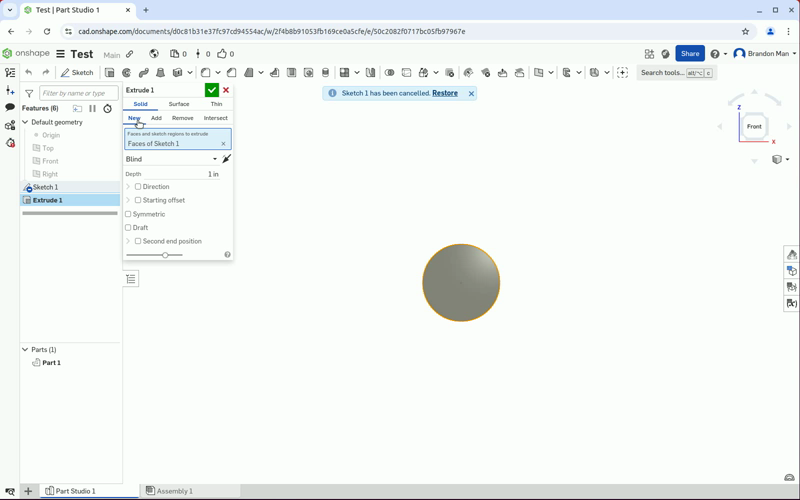
key(tab, 4)
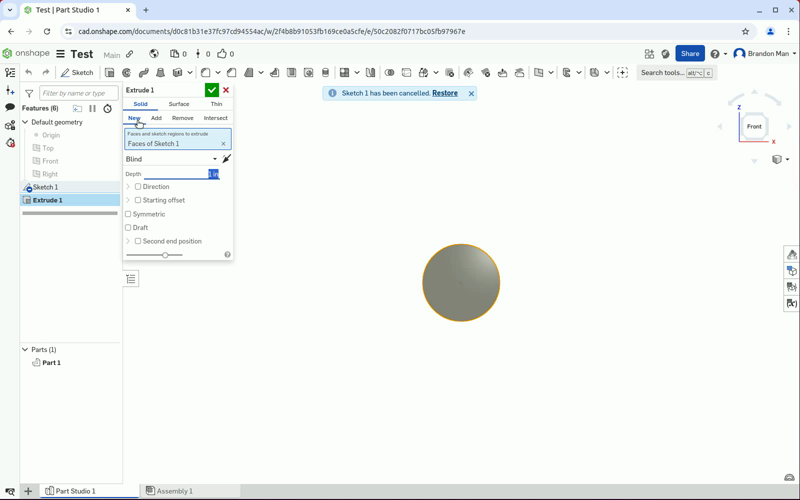
text(23.108)
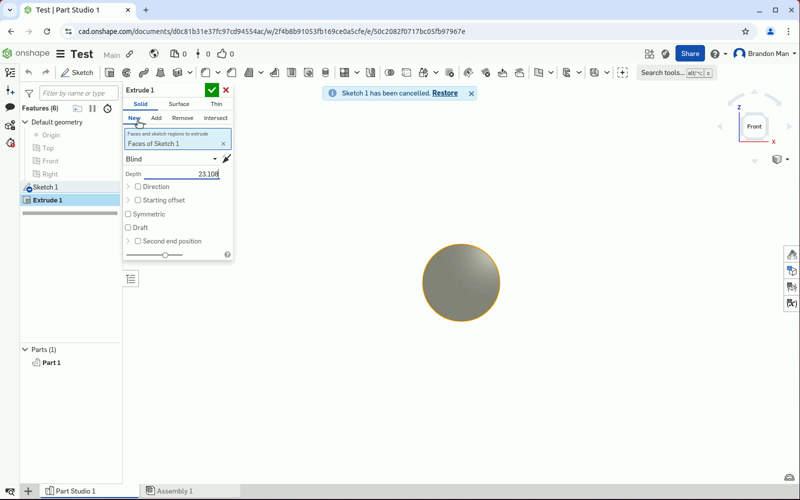
key(enter)
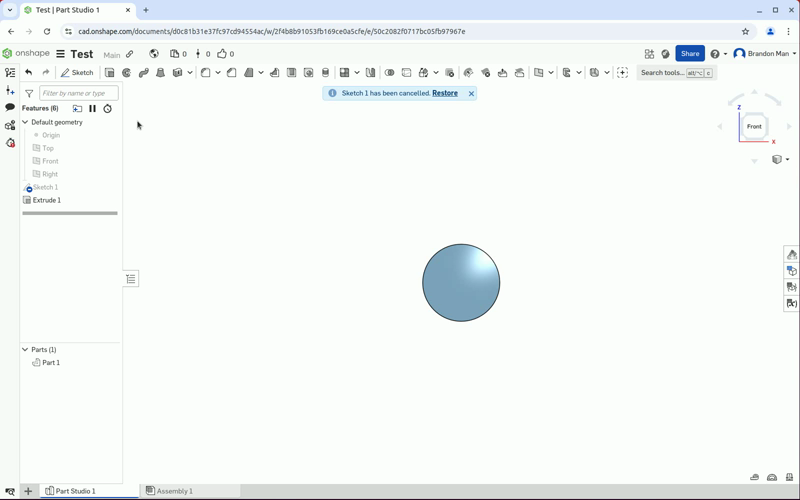
key(shift+h)
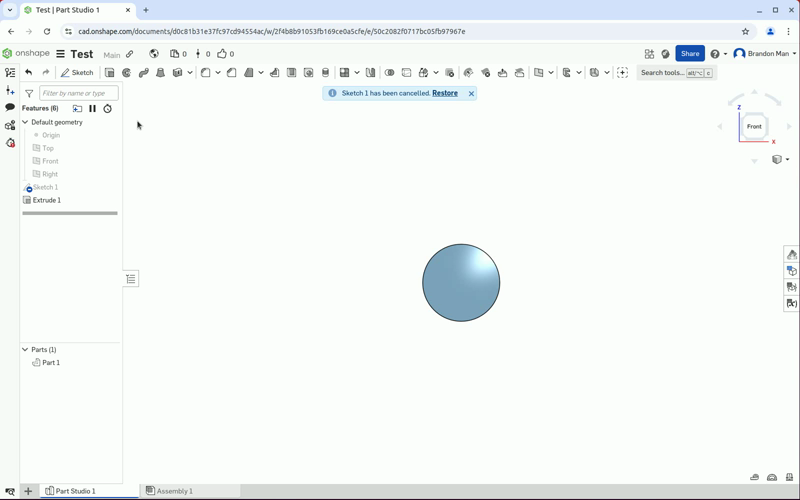
key(shift+h)
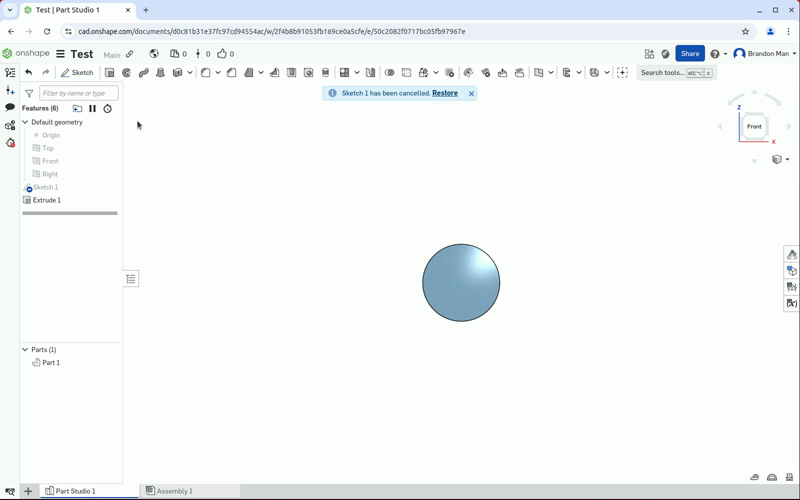
mouse_move(73, 189)
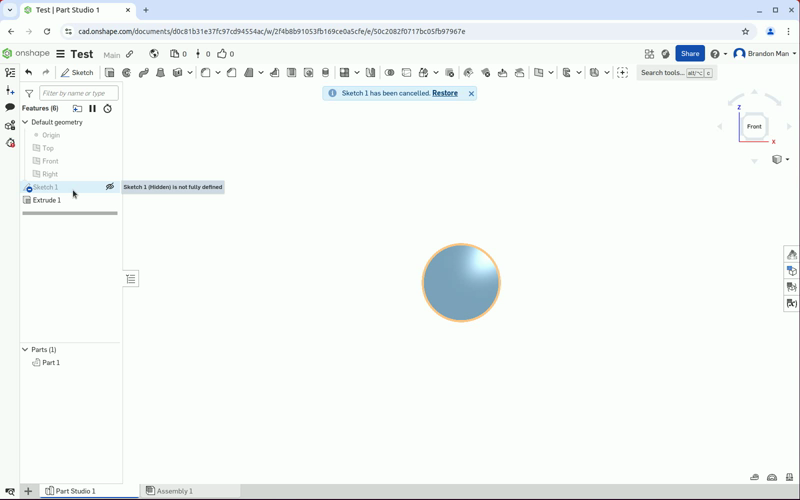
click(73, 189)
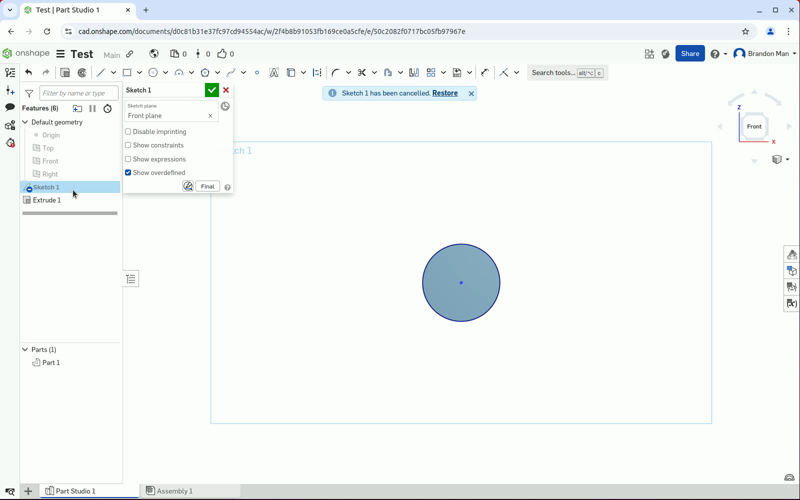
mouse_move(229, 92)
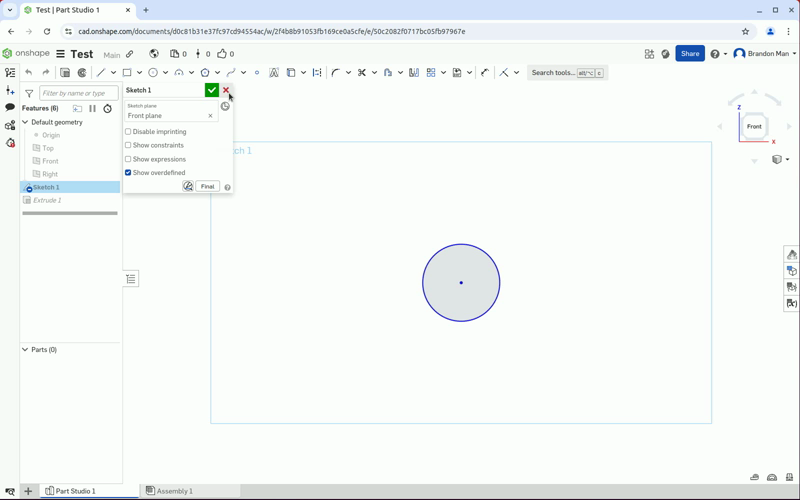
click(229, 92)
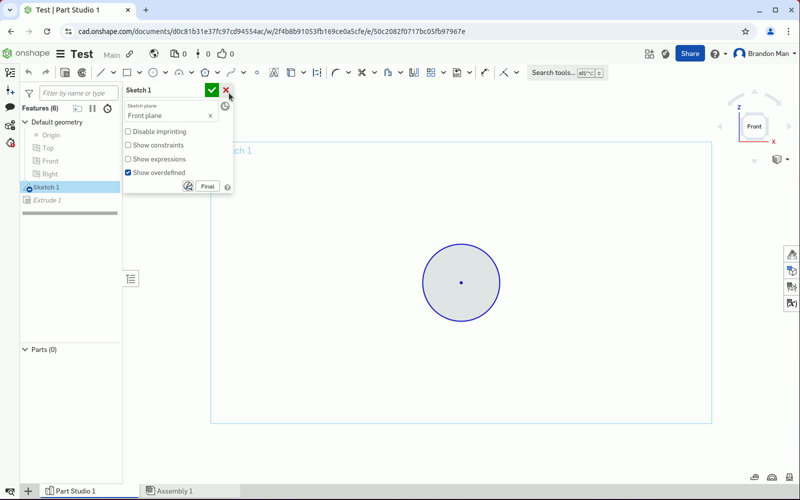
key(shift+s)
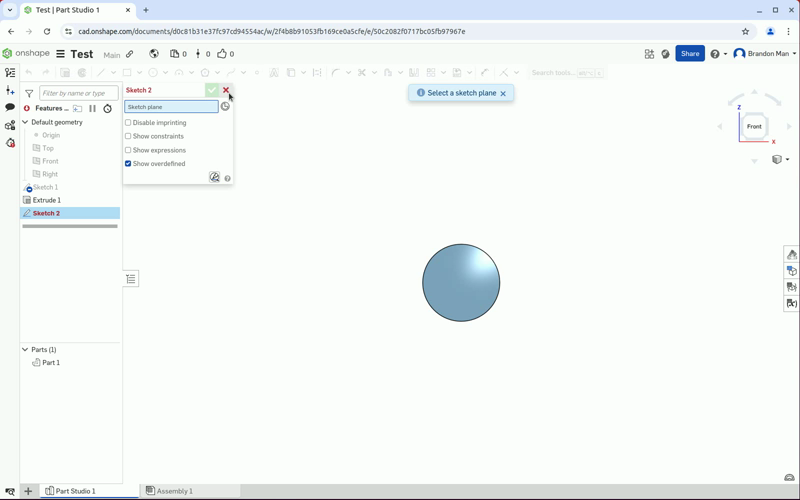
mouse_move(73, 163)
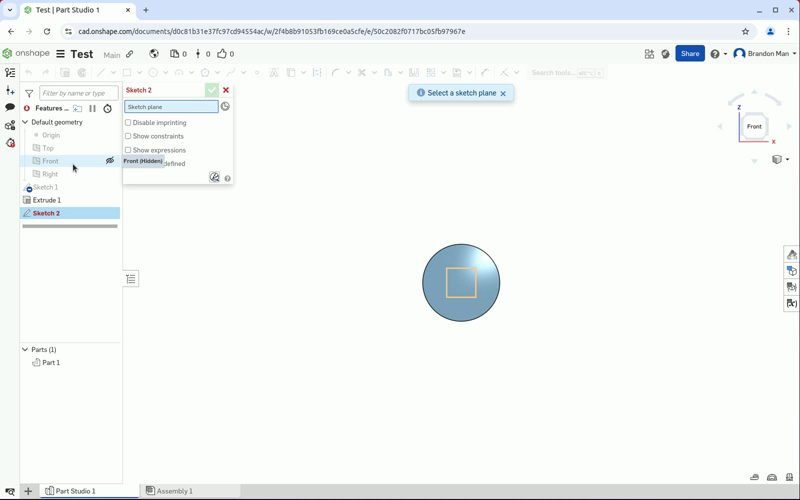
click(73, 163)
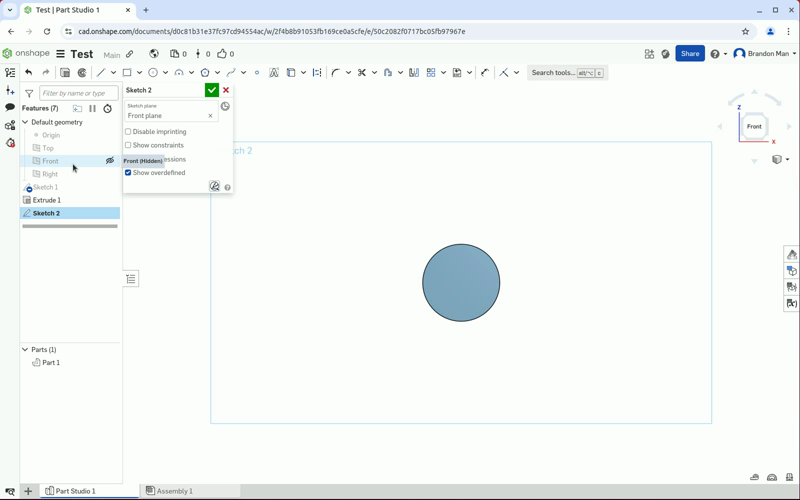
mouse_move(73, 352)
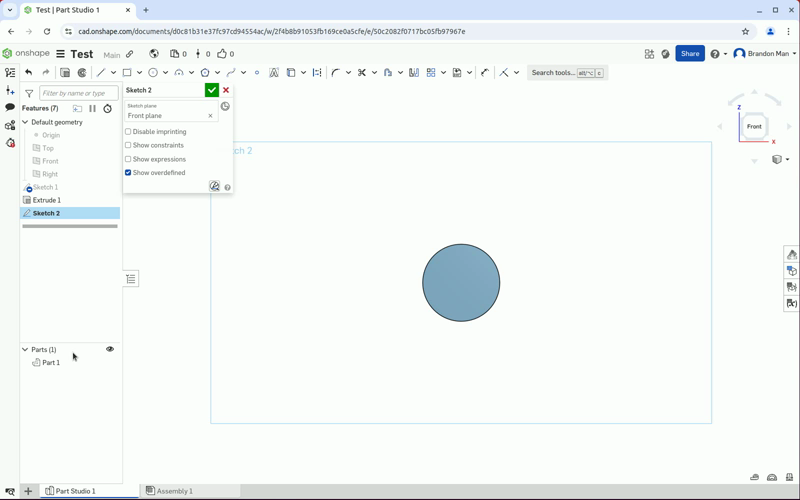
key(y)
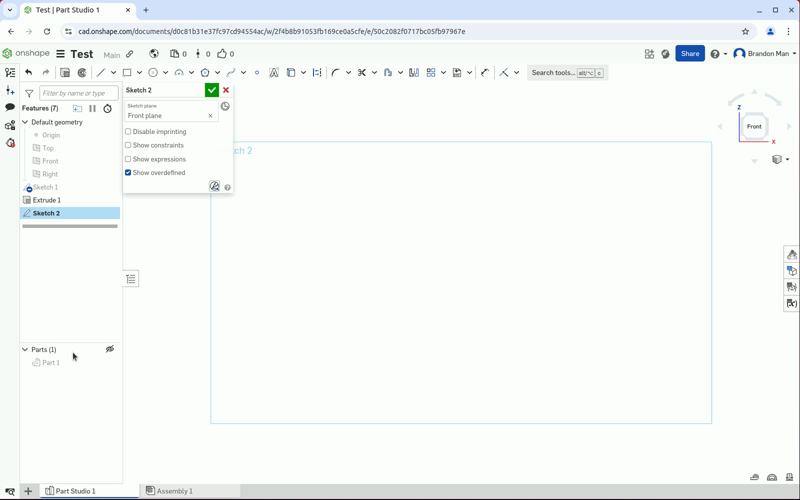
key(l)
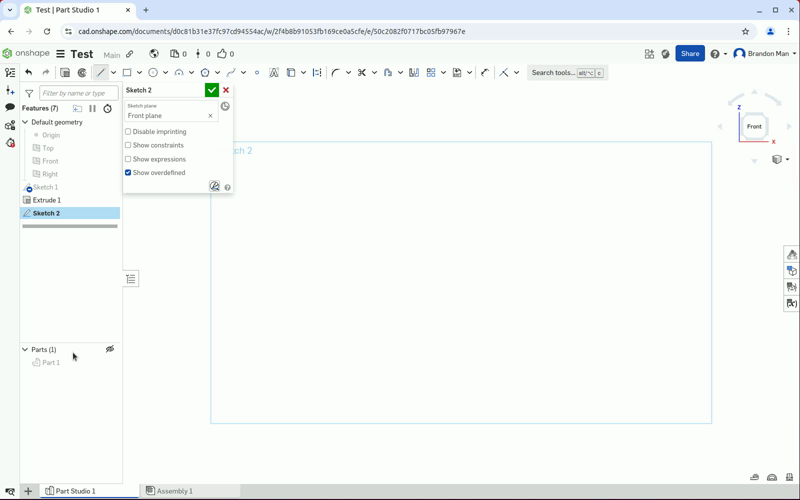
key_down(shift)
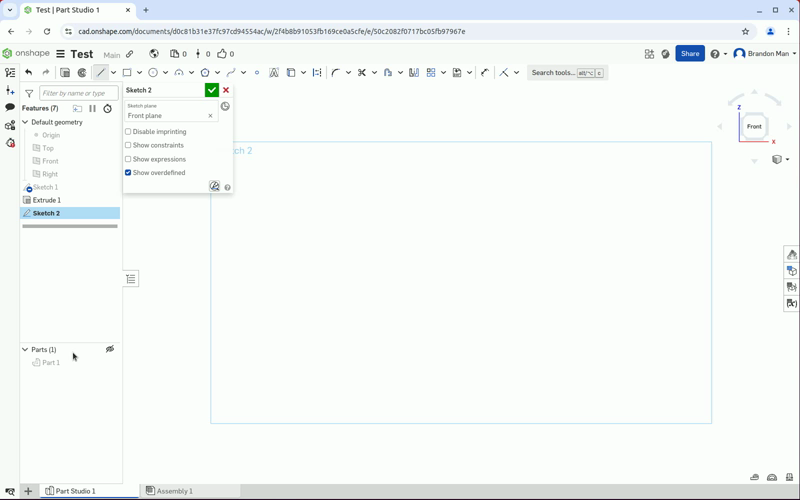
mouse_move(396, 282)
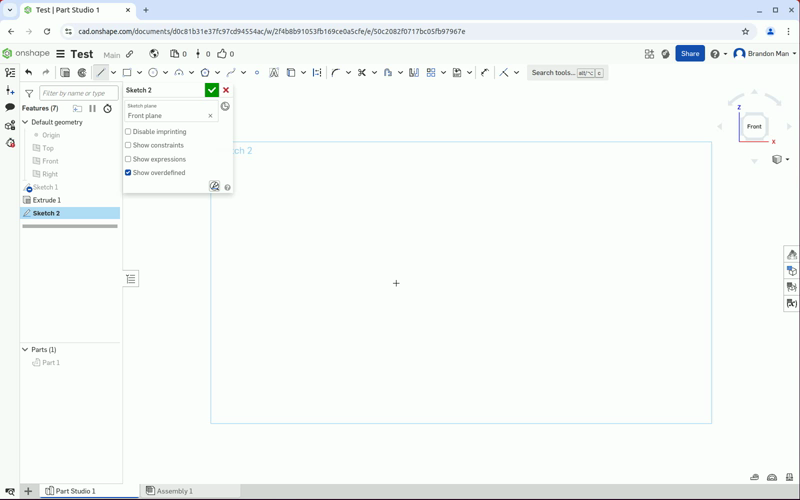
click(396, 282)
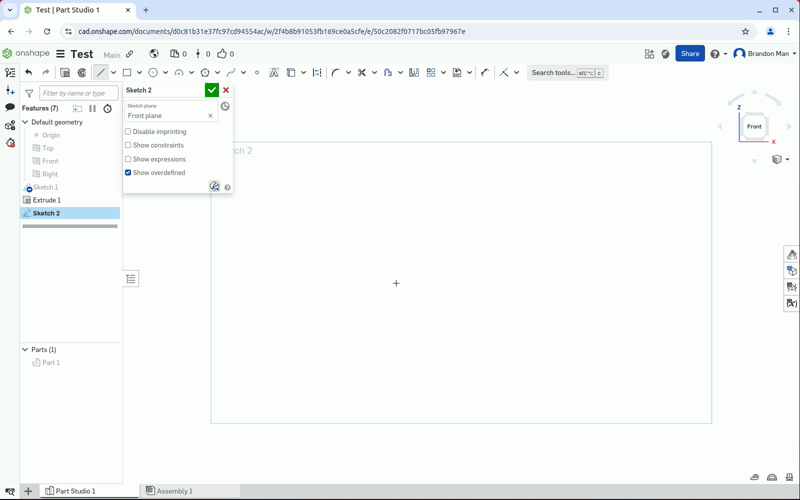
key_up(shift)
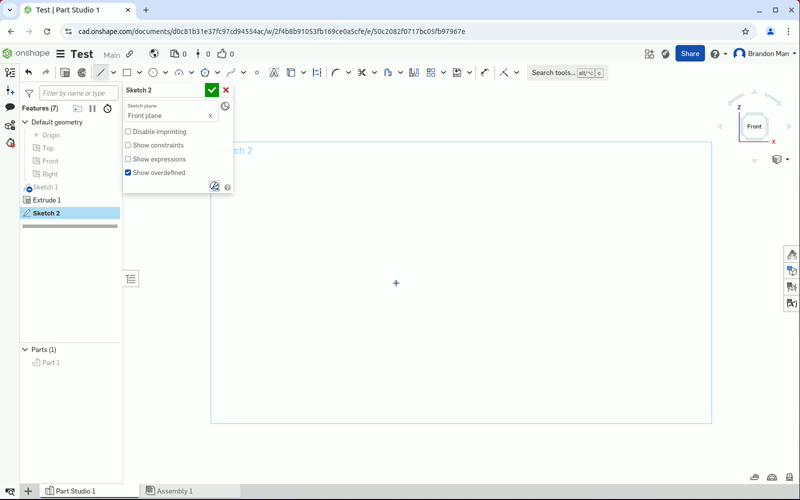
key_down(shift)
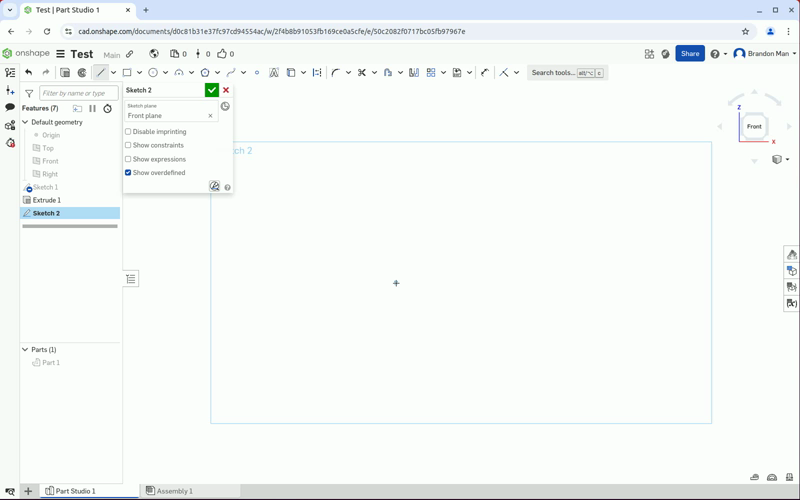
mouse_move(429, 339)
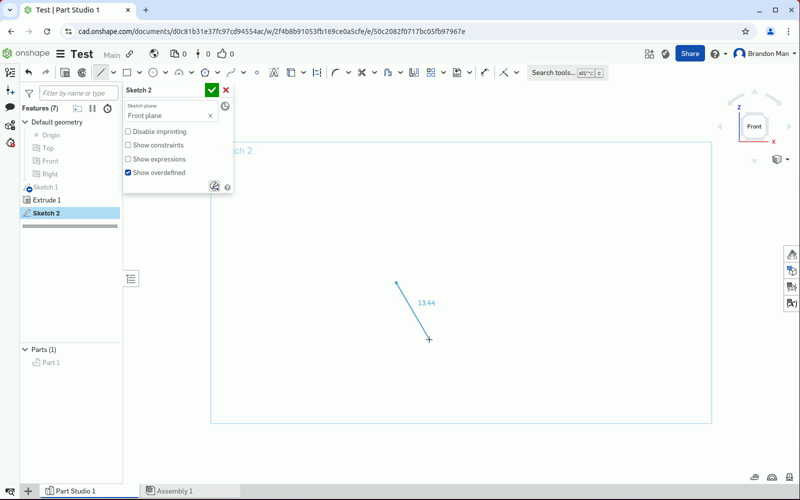
click(429, 339)
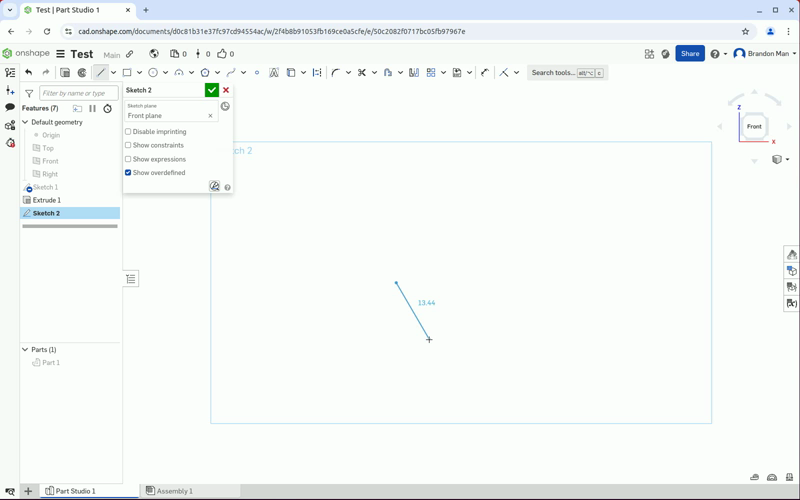
key_up(shift)
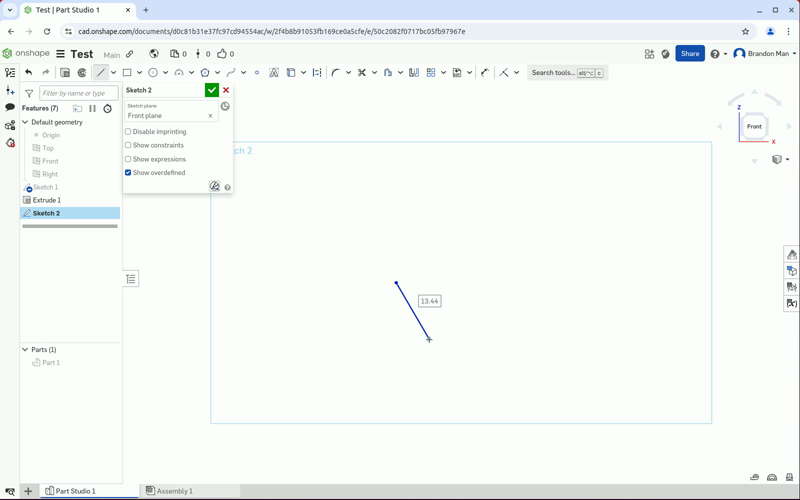
key_down(shift)
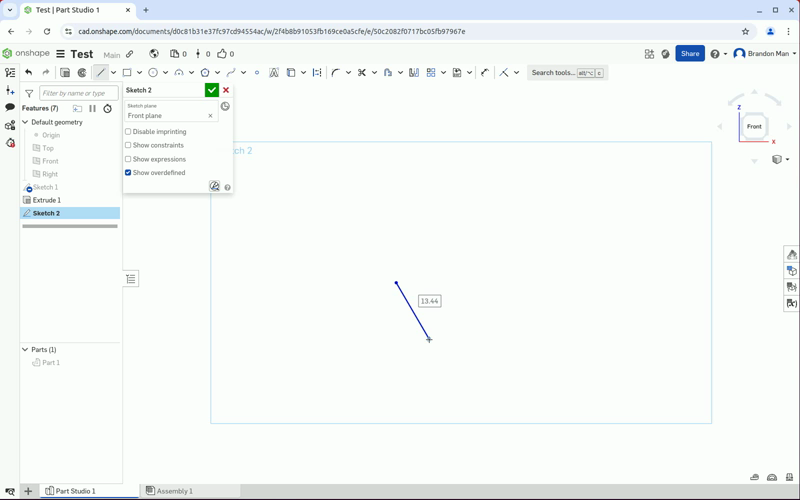
mouse_move(493, 339)
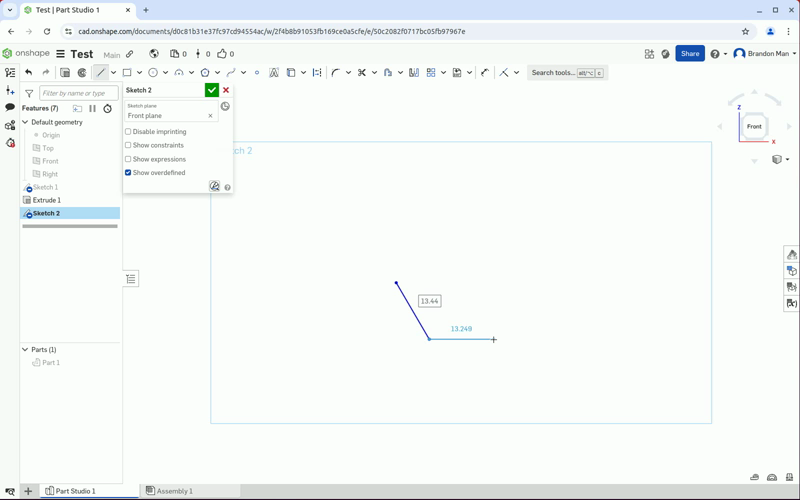
click(493, 339)
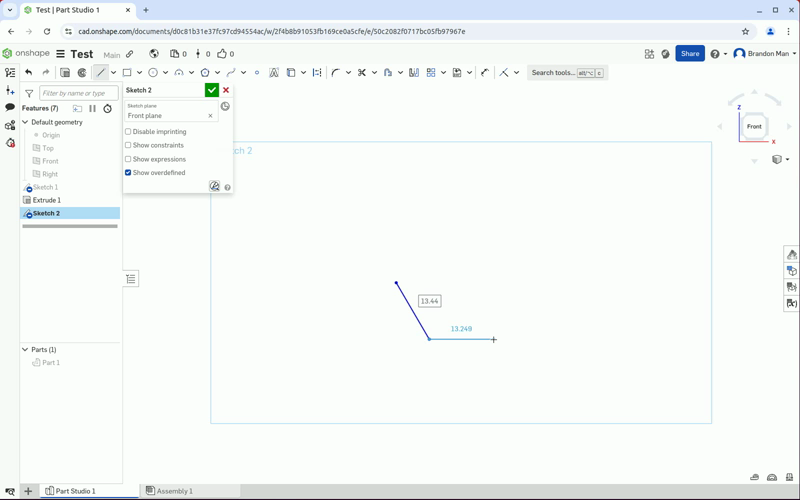
key_up(shift)
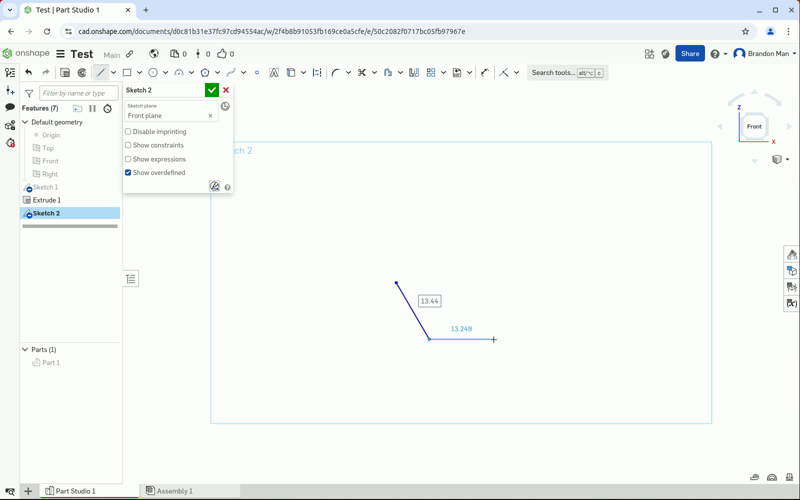
key_down(shift)
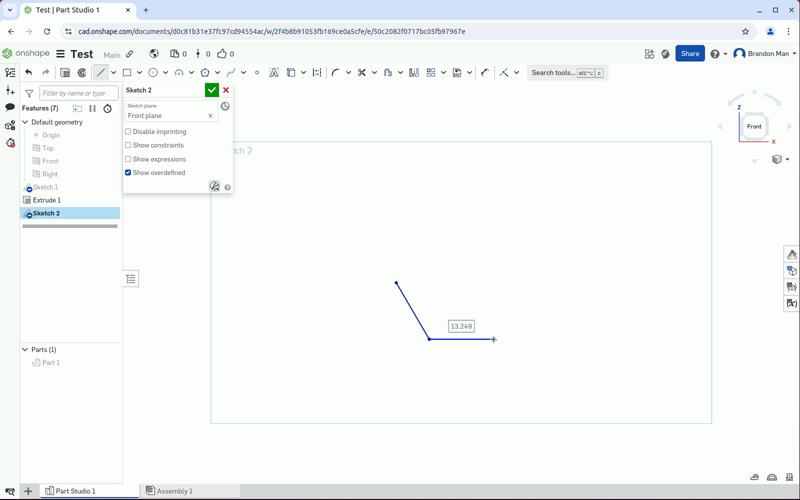
mouse_move(526, 282)
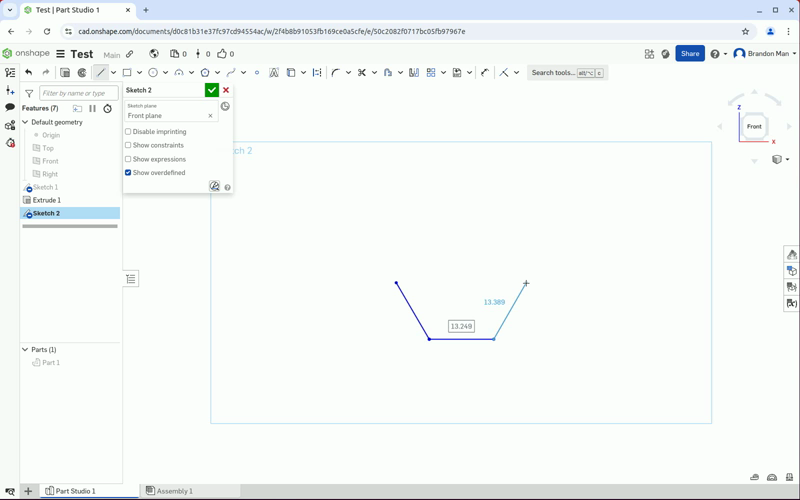
click(526, 282)
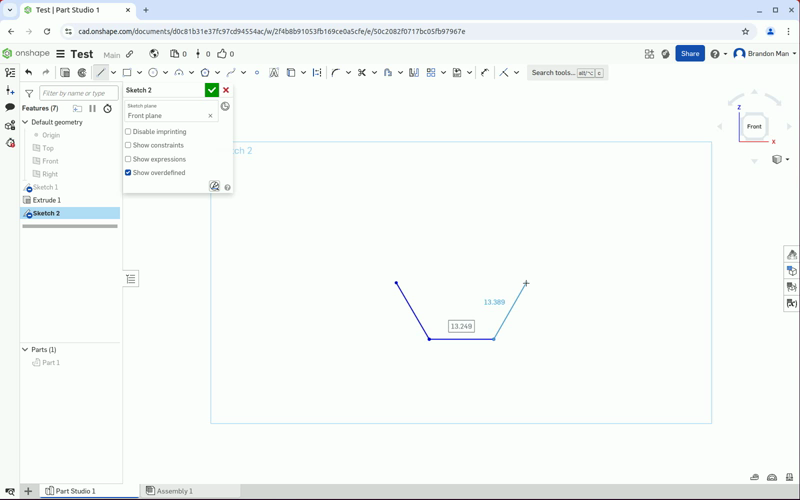
key_up(shift)
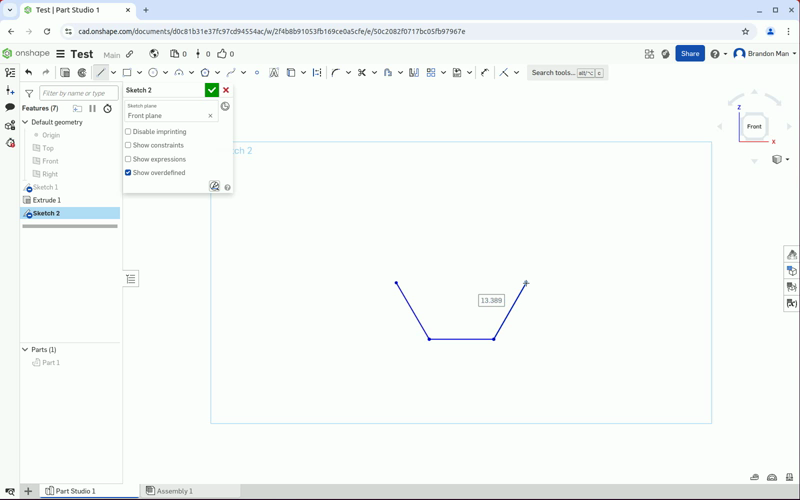
key_down(shift)
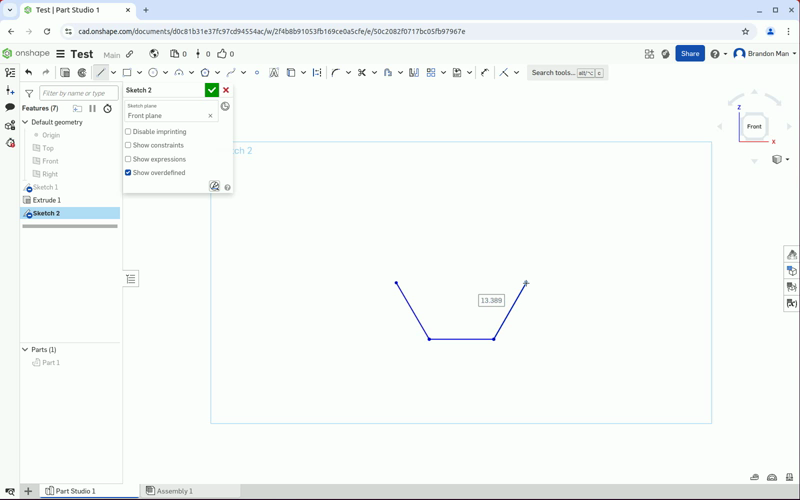
mouse_move(493, 226)
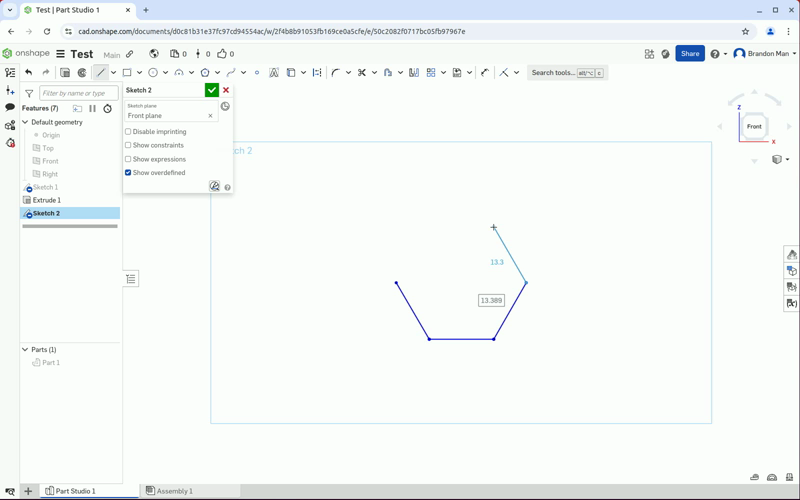
click(493, 226)
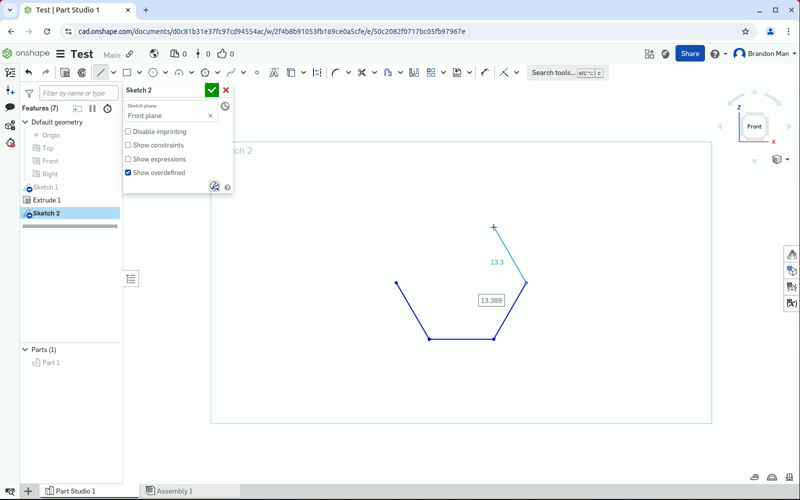
key_up(shift)
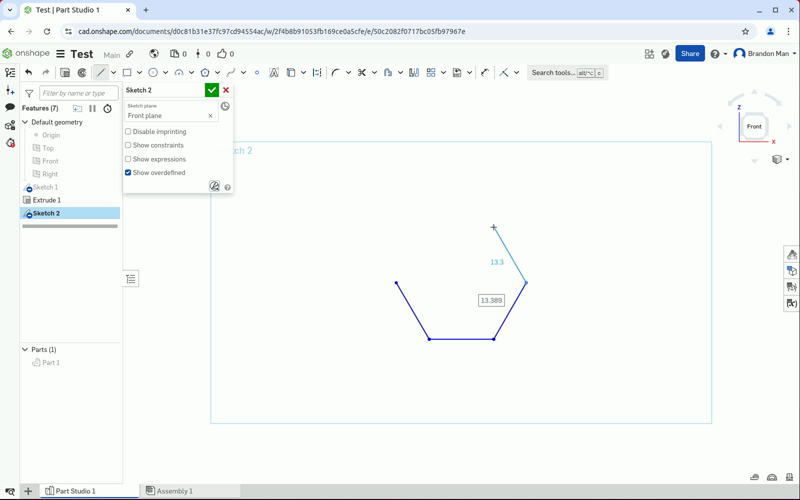
key_down(shift)
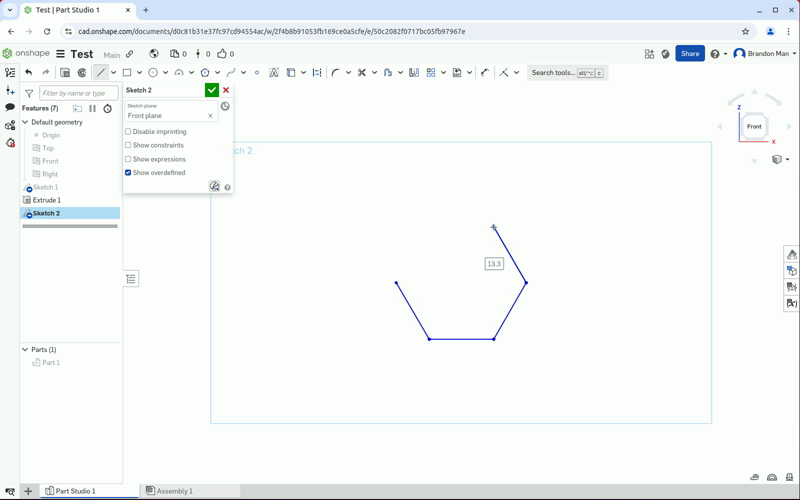
mouse_move(429, 226)
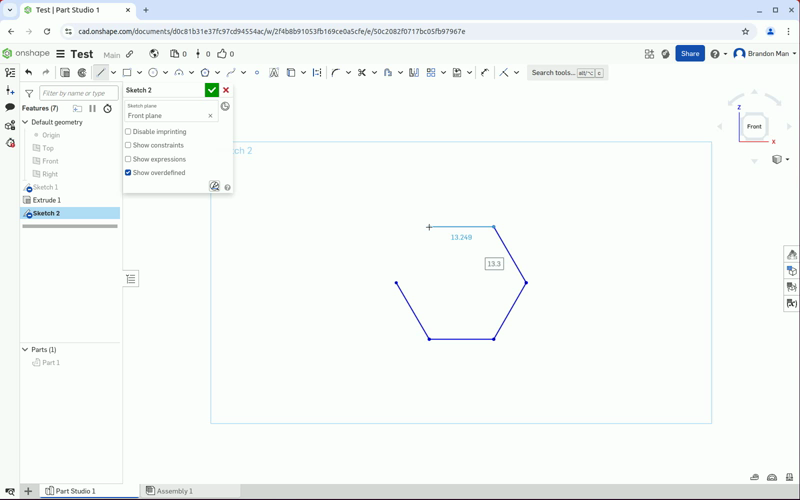
click(429, 226)
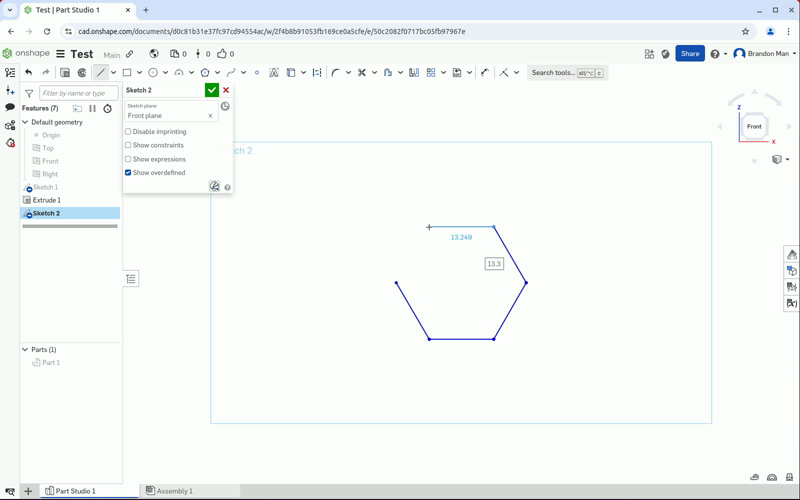
key_up(shift)
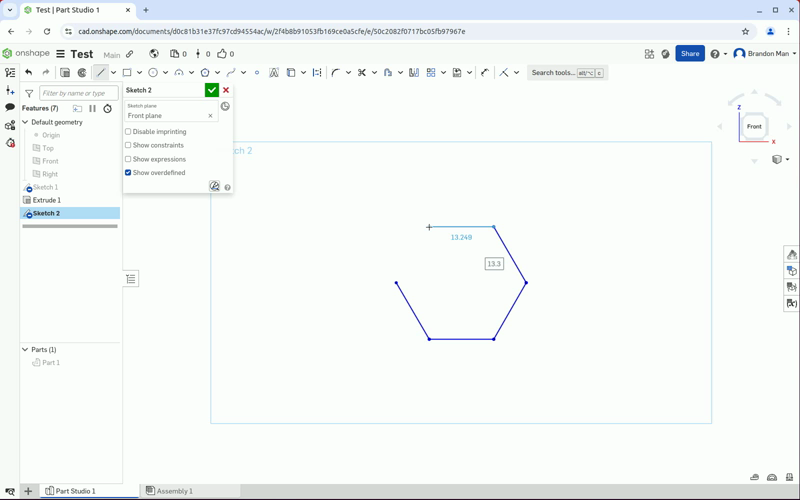
key_down(shift)
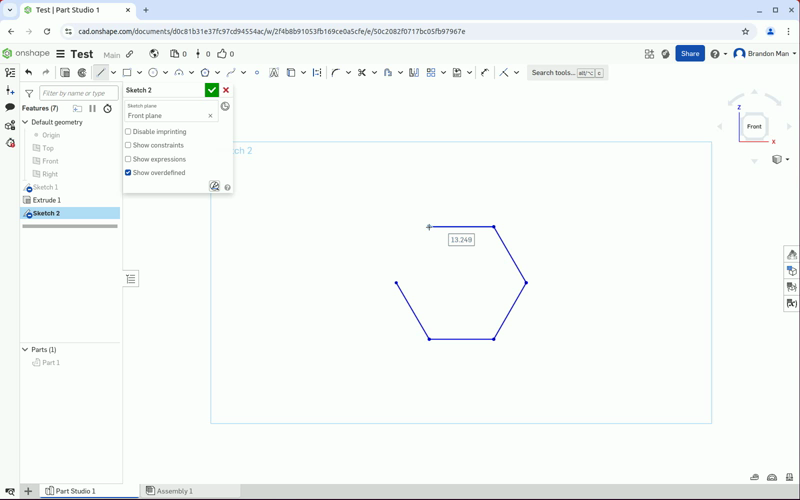
mouse_move(396, 282)
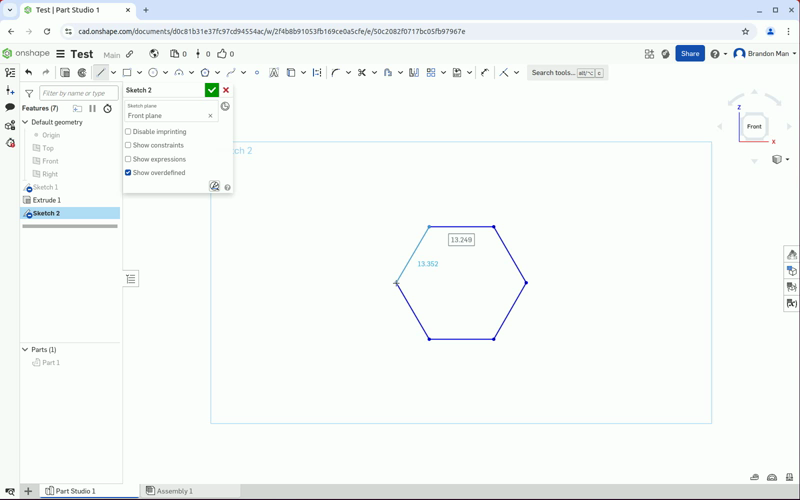
key_up(shift)
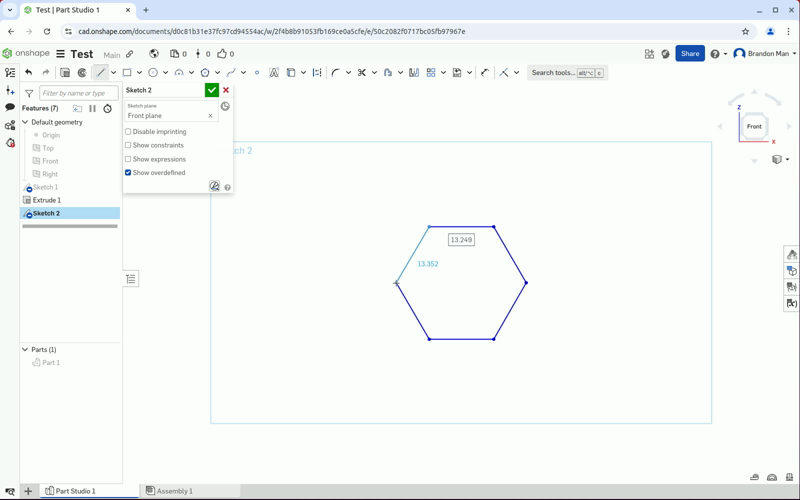
click(396, 282)
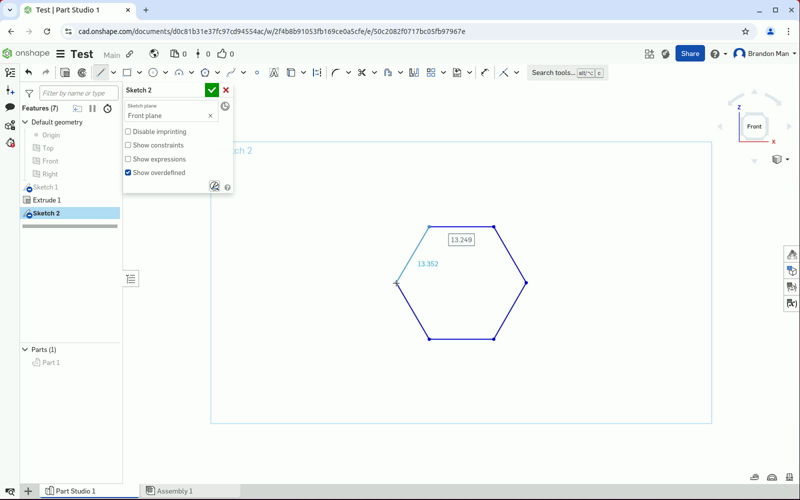
key(esc)
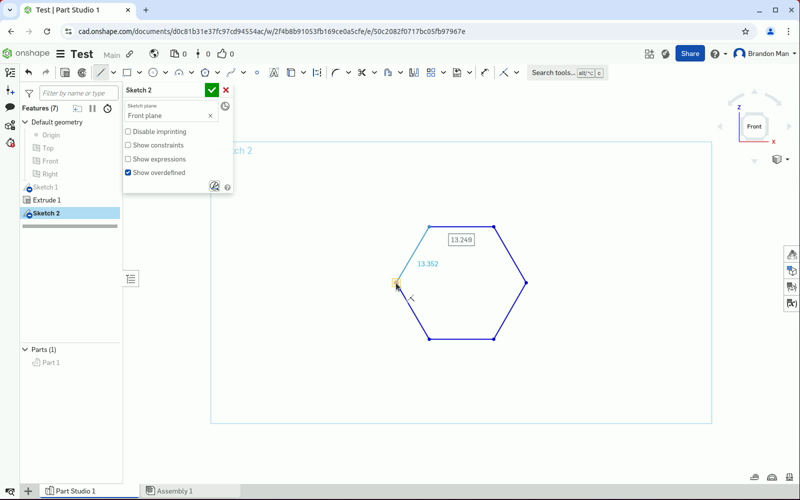
key(l)
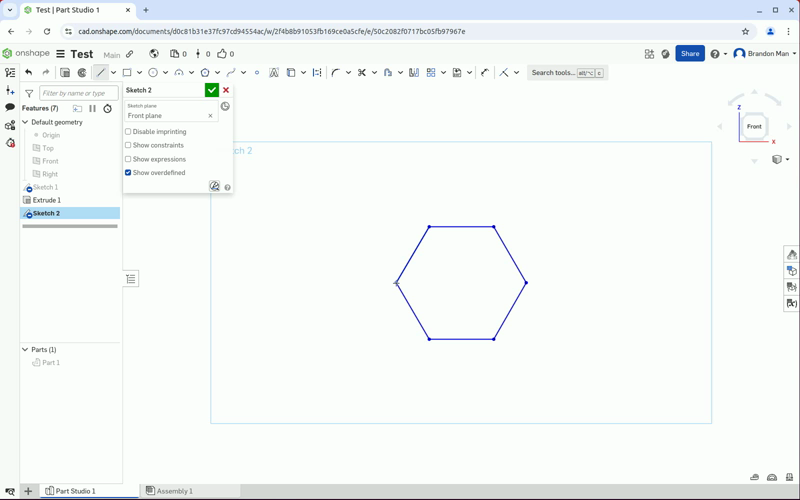
key_down(shift)
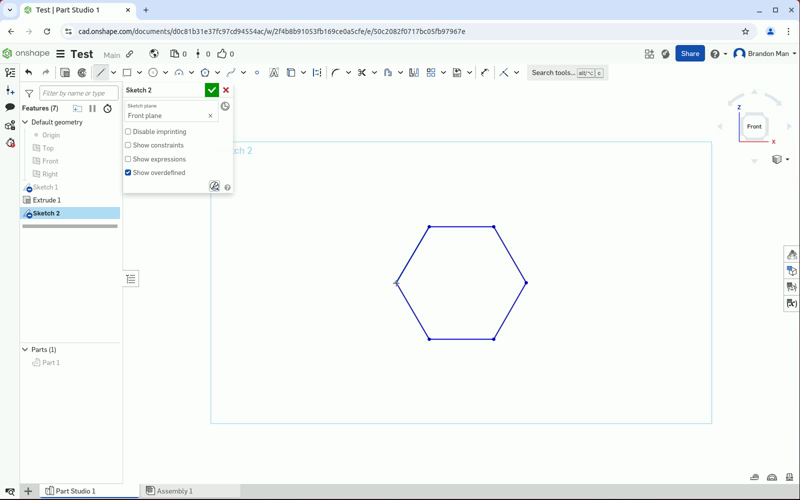
mouse_move(497, 292)
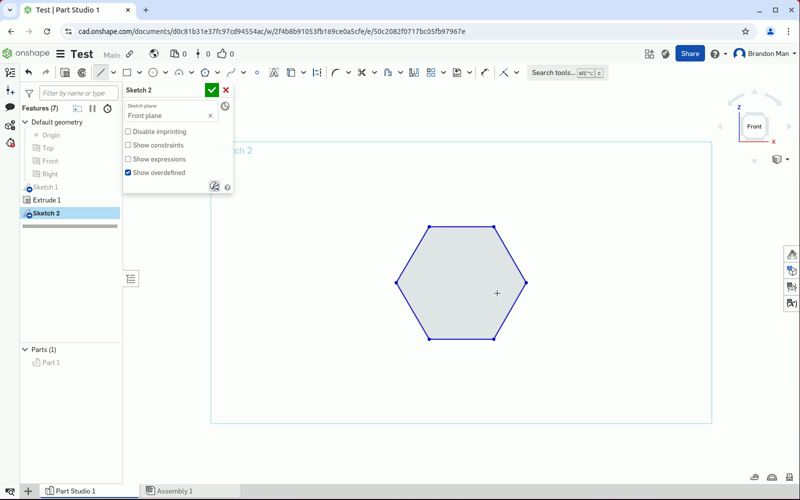
click(497, 292)
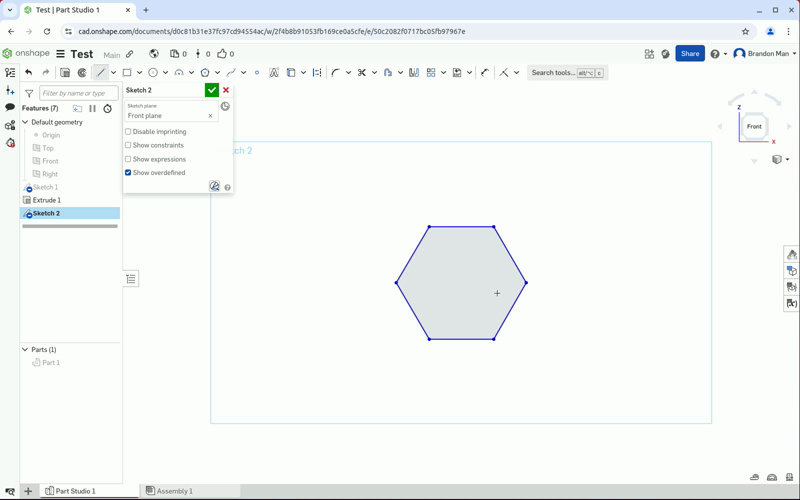
key_up(shift)
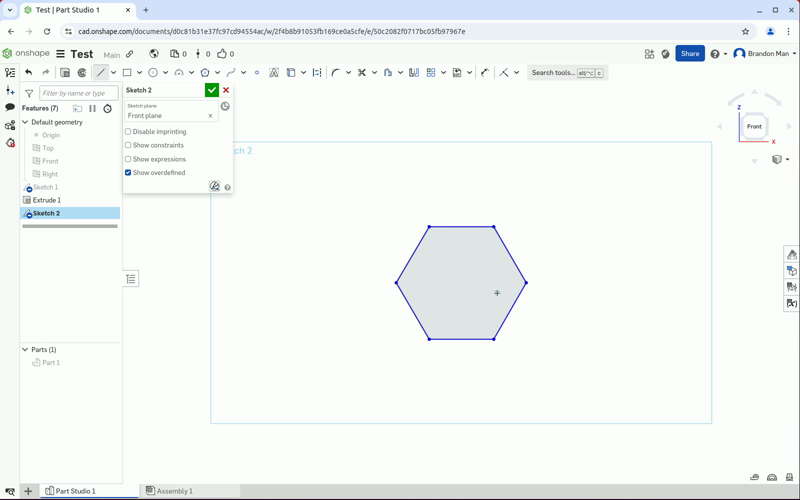
key_down(shift)
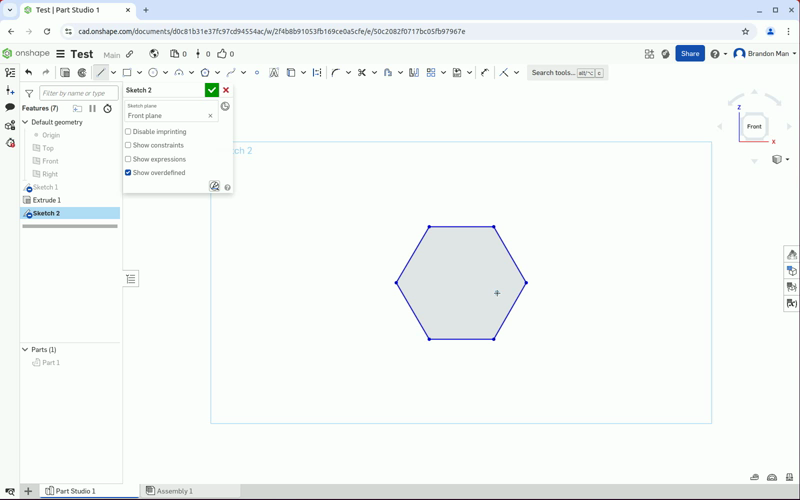
mouse_move(527, 292)
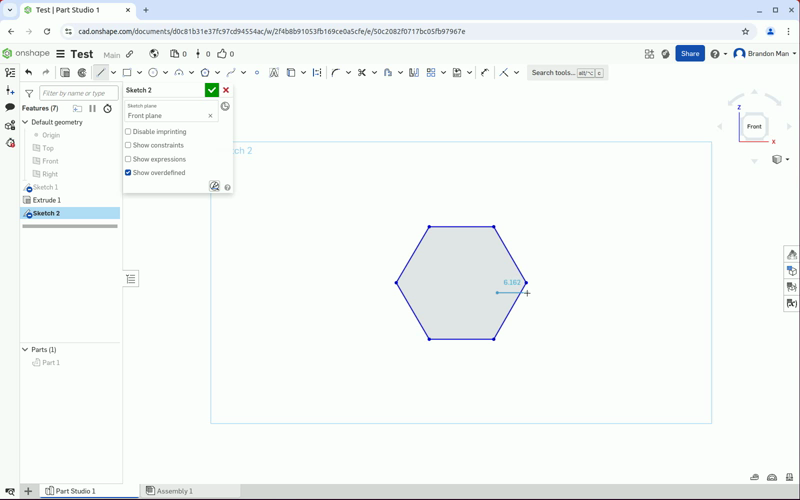
mouse_move(505, 292)
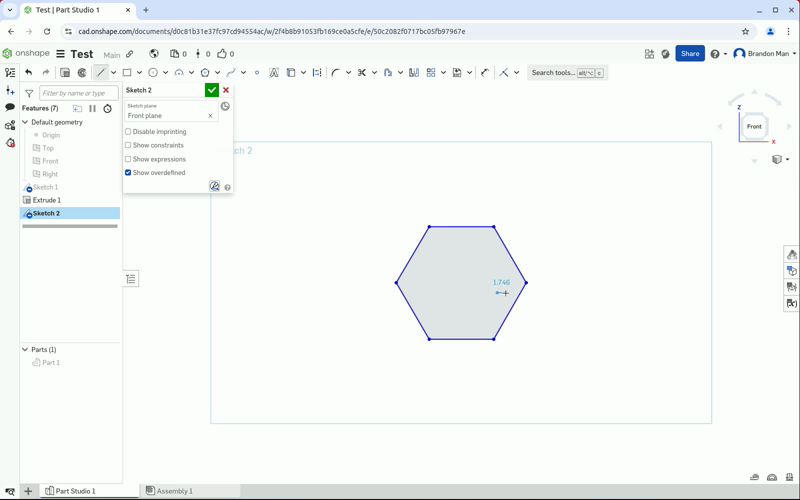
click(505, 292)
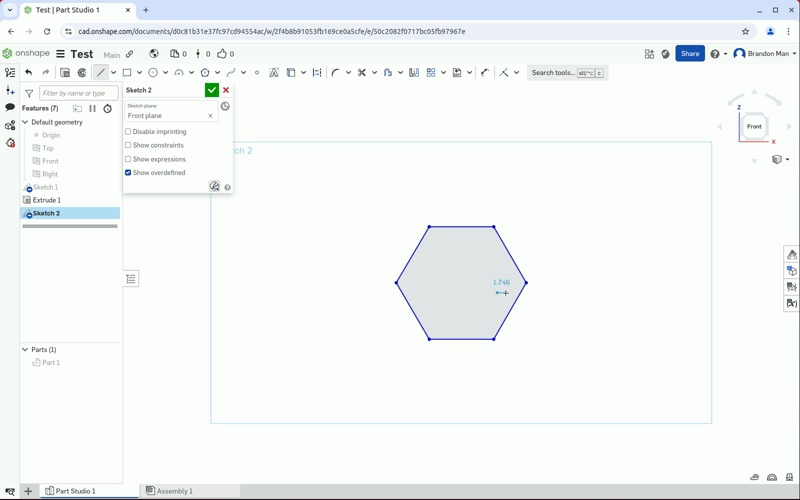
key_up(shift)
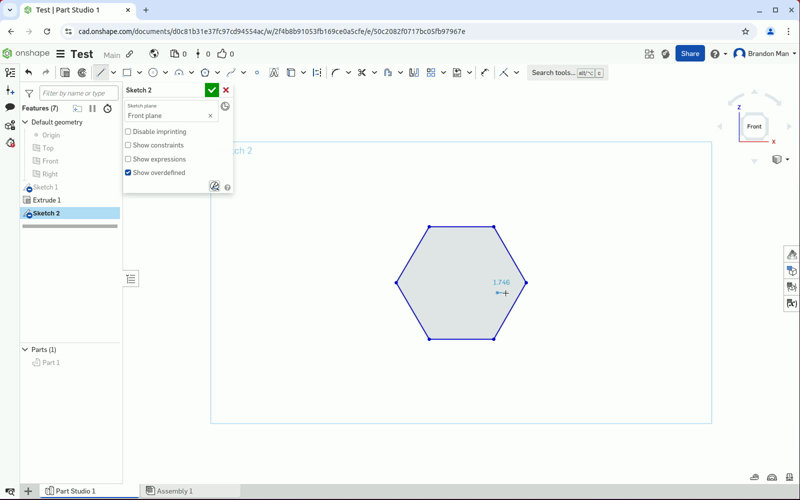
key_down(shift)
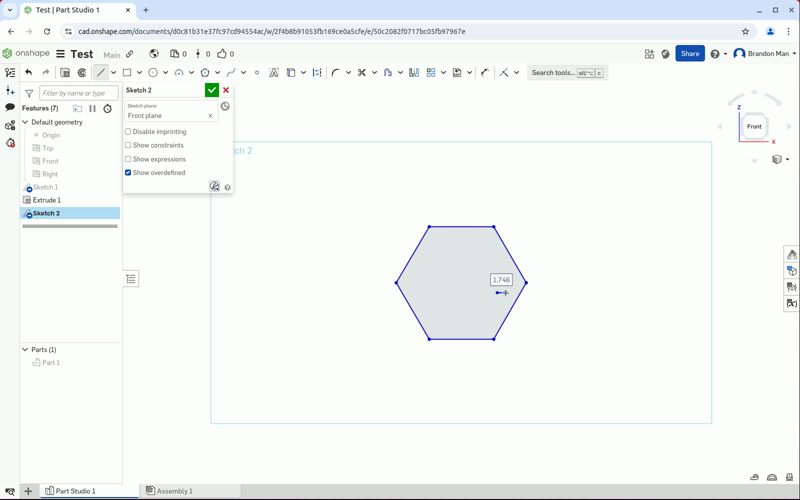
mouse_move(535, 292)
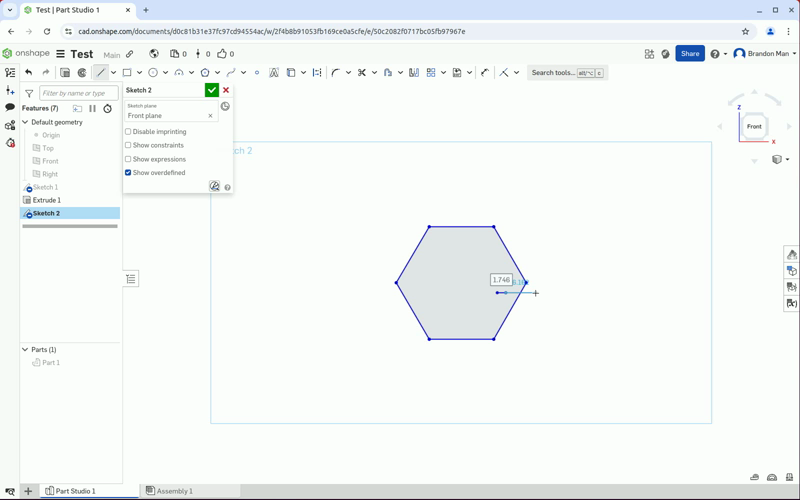
mouse_move(505, 273)
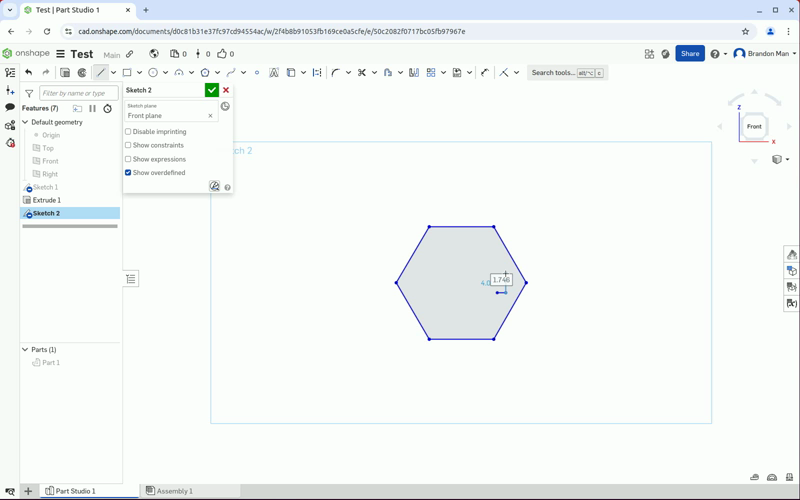
click(505, 273)
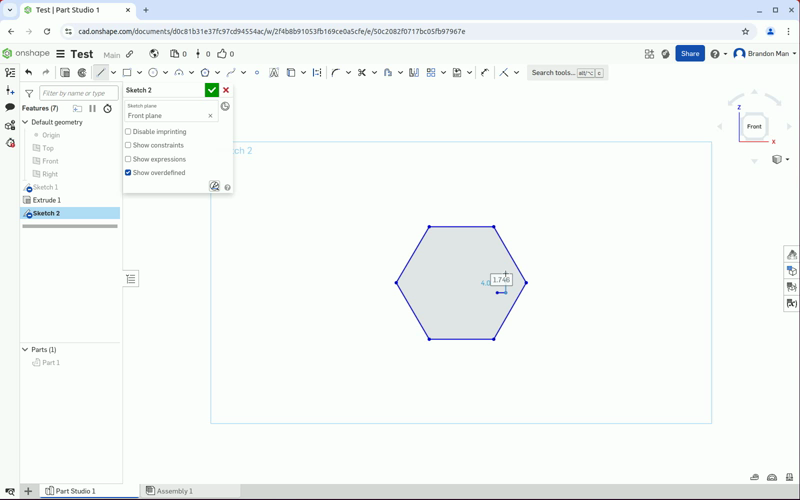
key_up(shift)
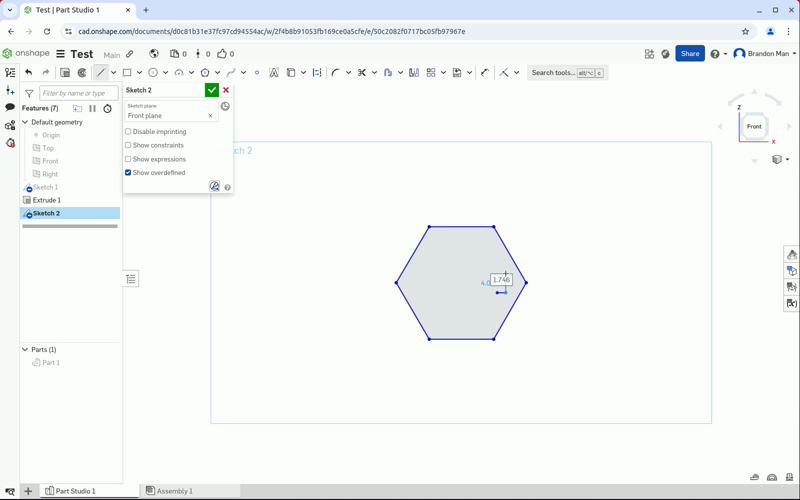
key_down(shift)
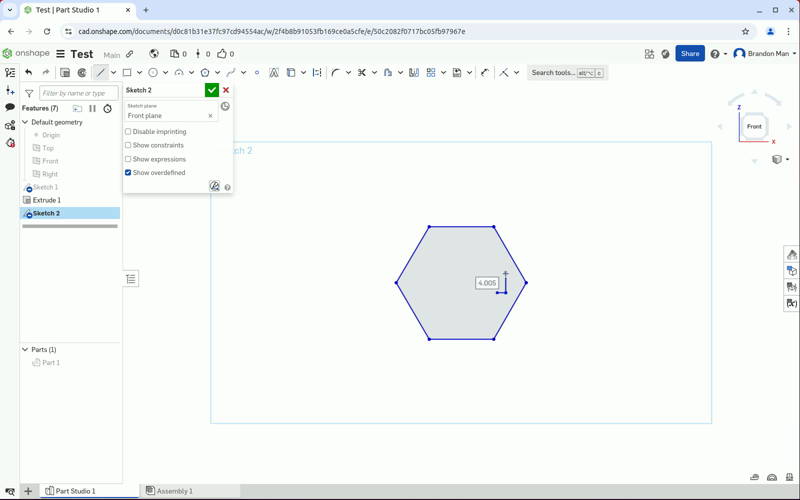
mouse_move(535, 273)
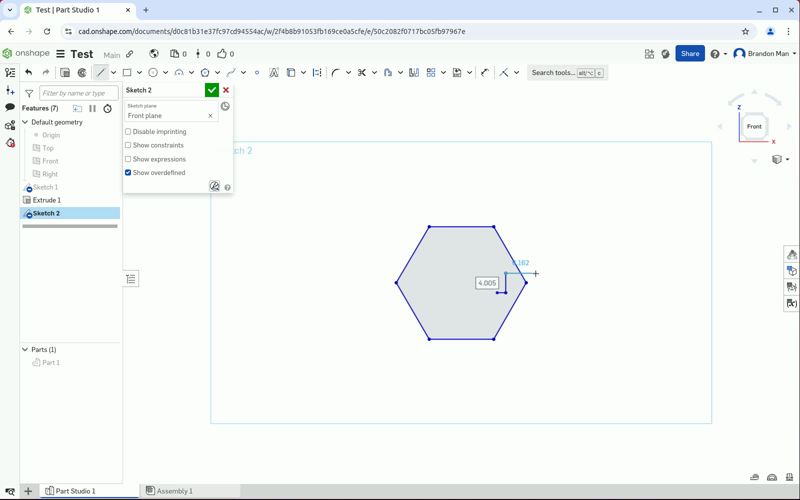
mouse_move(497, 273)
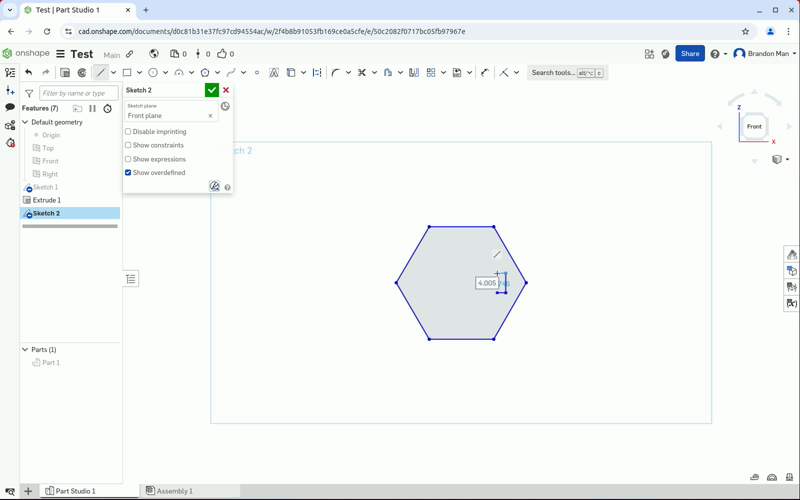
click(497, 273)
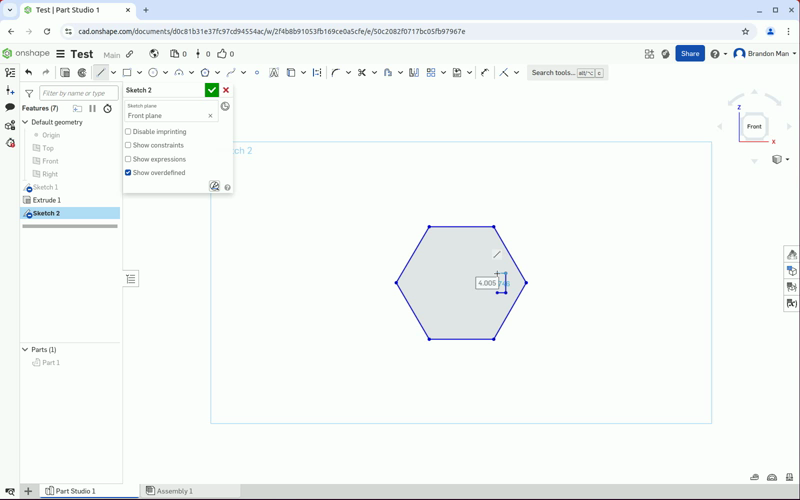
key_up(shift)
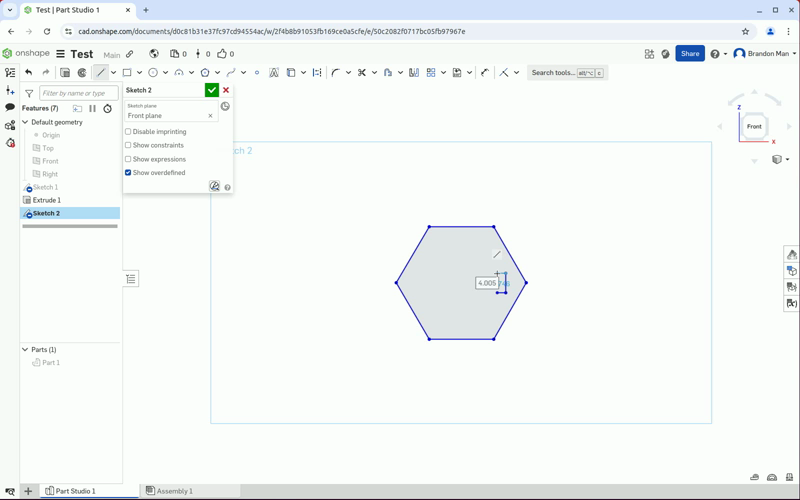
key(esc)
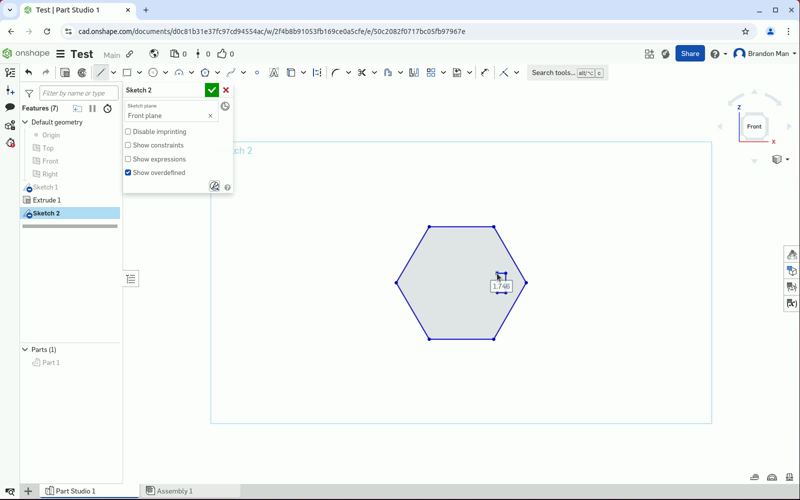
key(a)
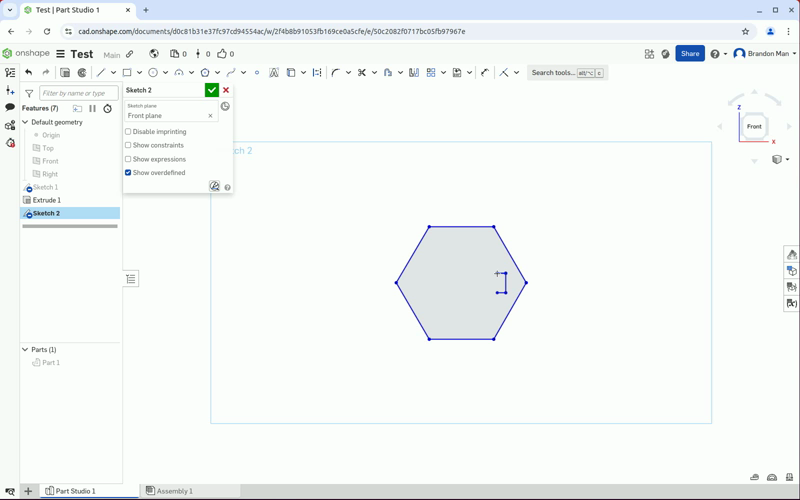
mouse_move(497, 273)
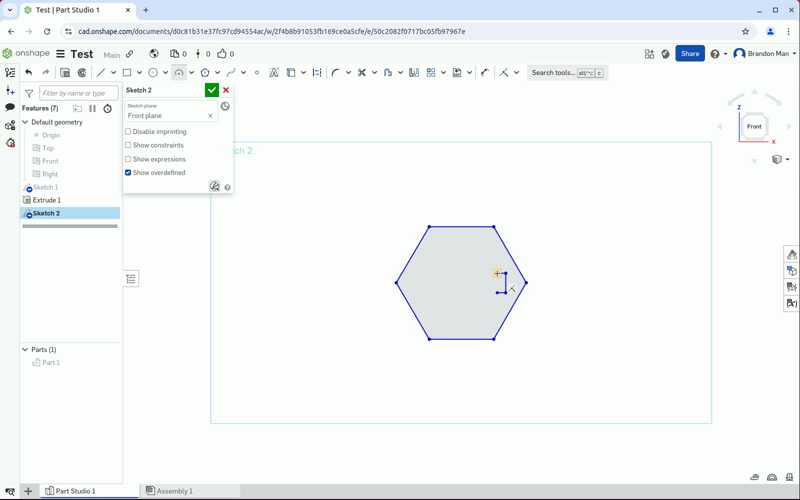
click(497, 273)
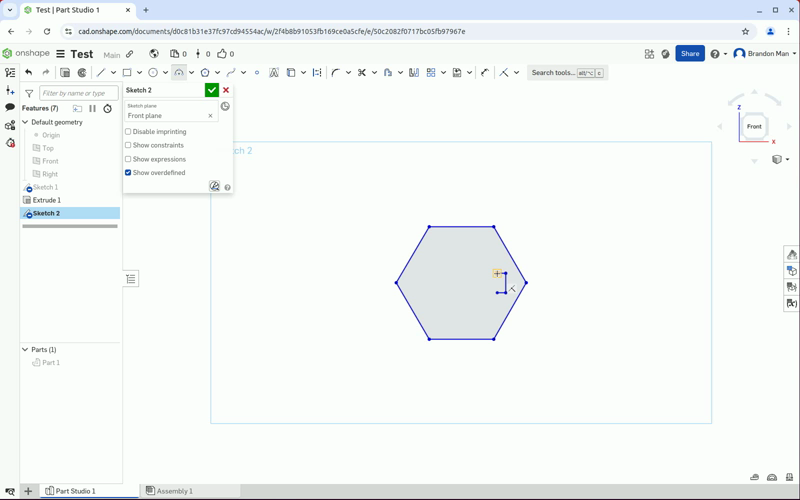
mouse_move(497, 292)
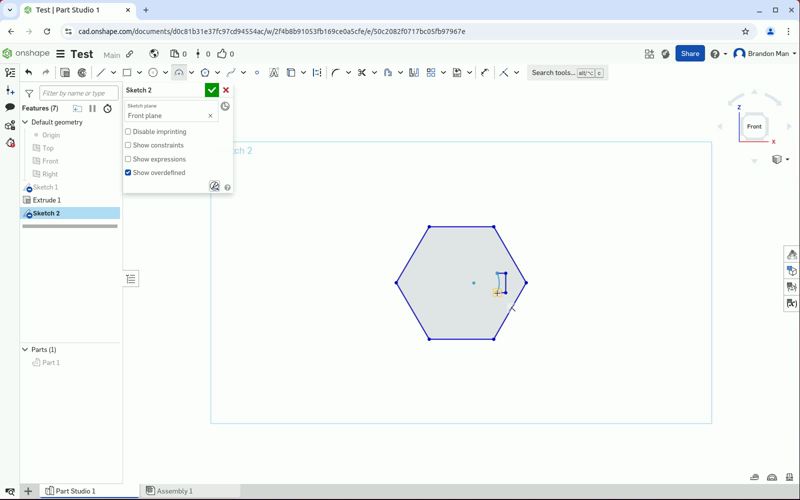
click(497, 292)
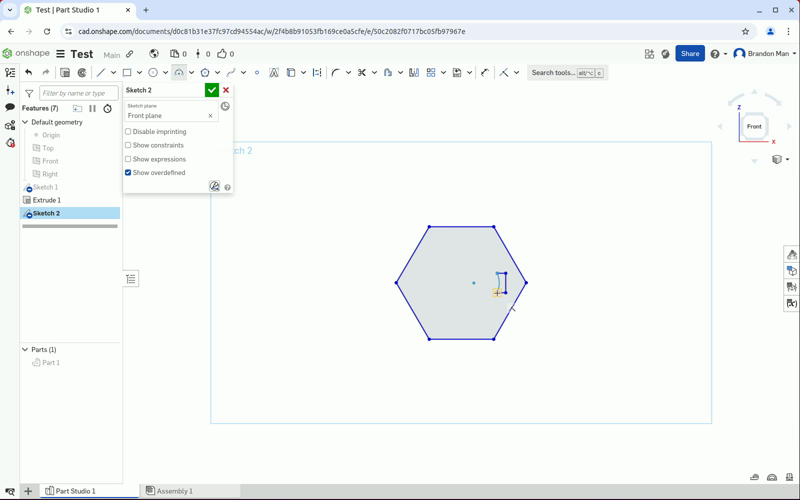
key_down(shift)
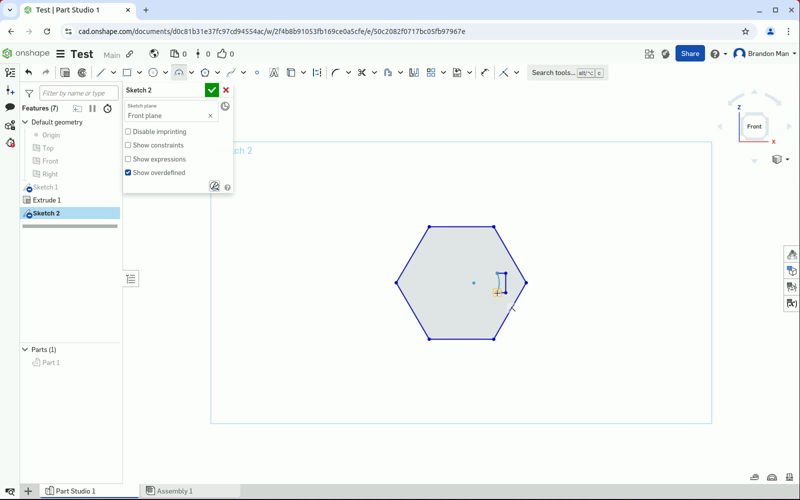
mouse_move(423, 282)
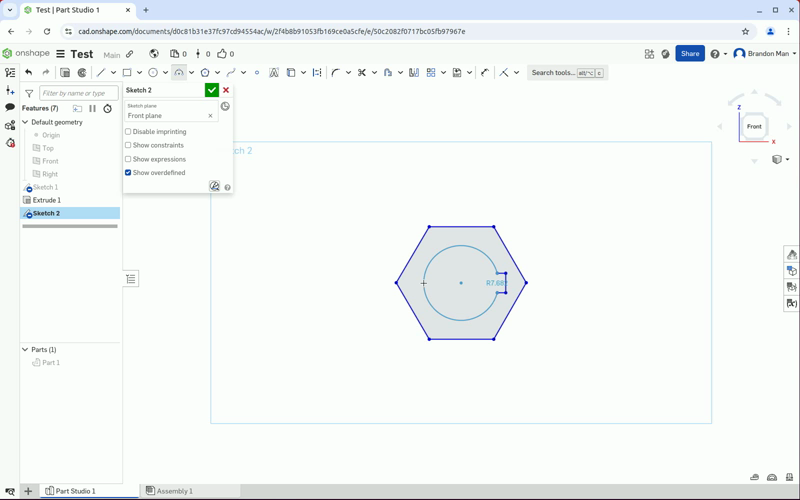
click(423, 282)
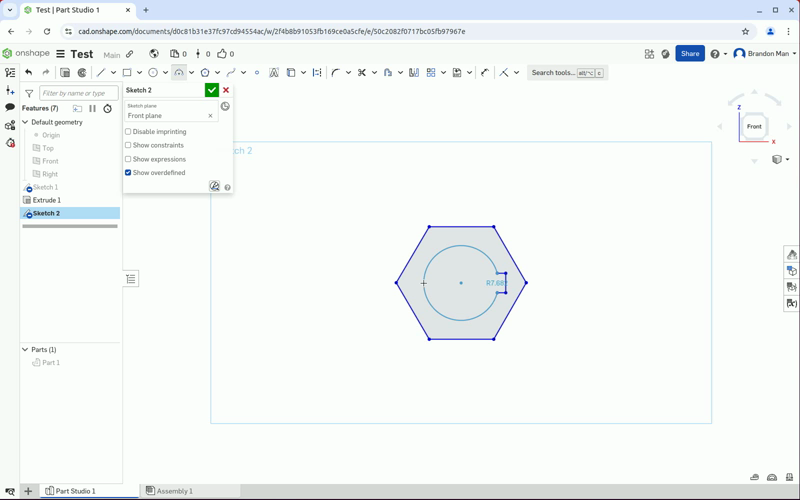
key_up(shift)
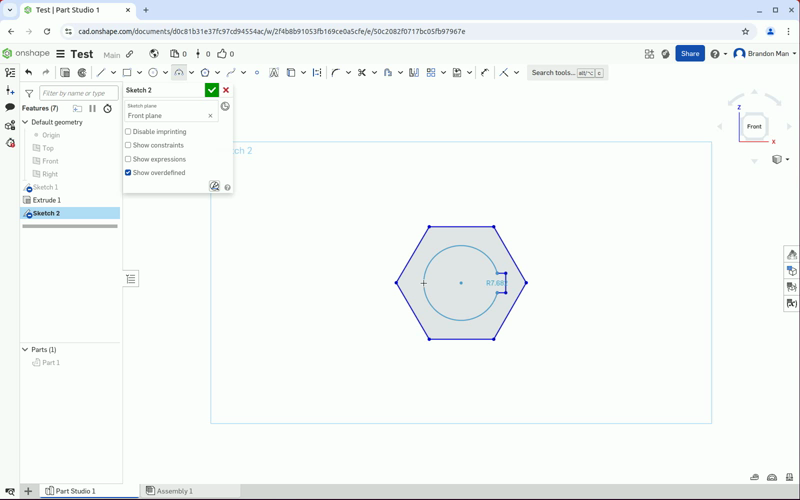
key(esc)
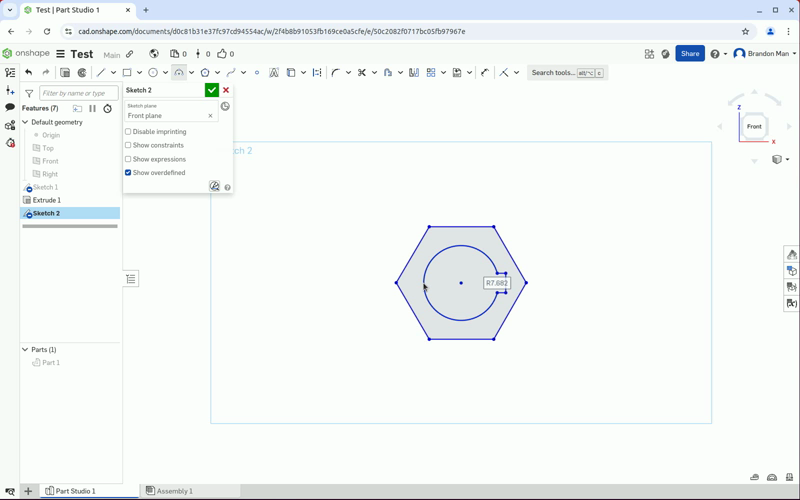
mouse_move(503, 261)
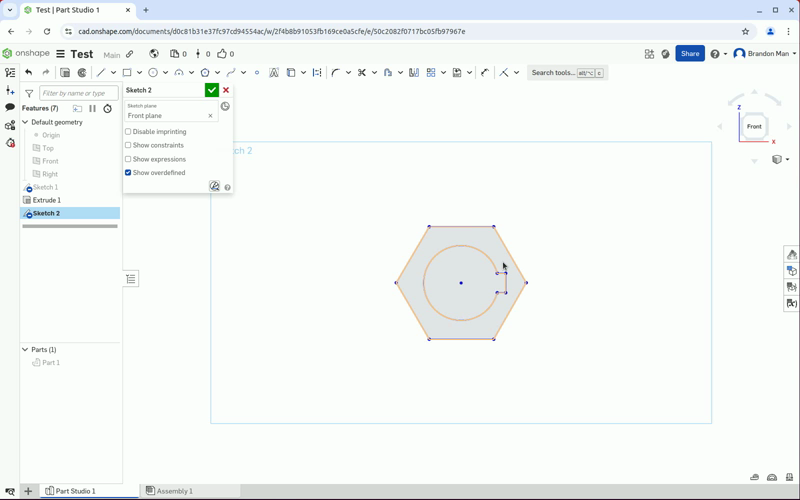
click(503, 261)
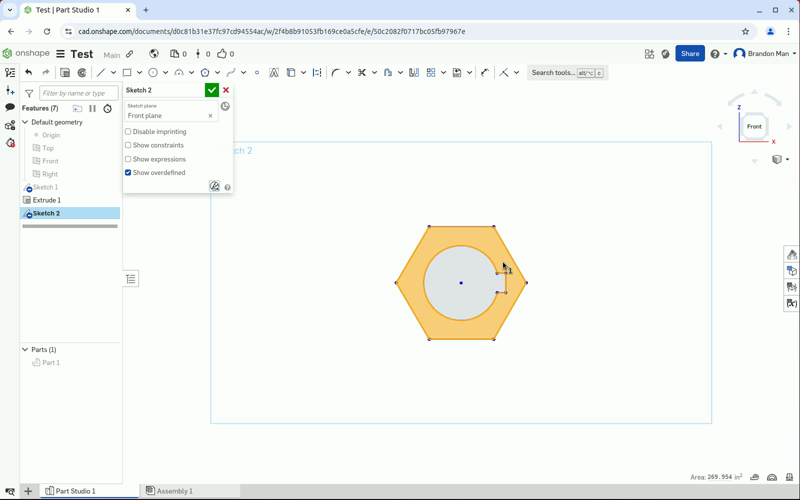
mouse_move(73, 352)
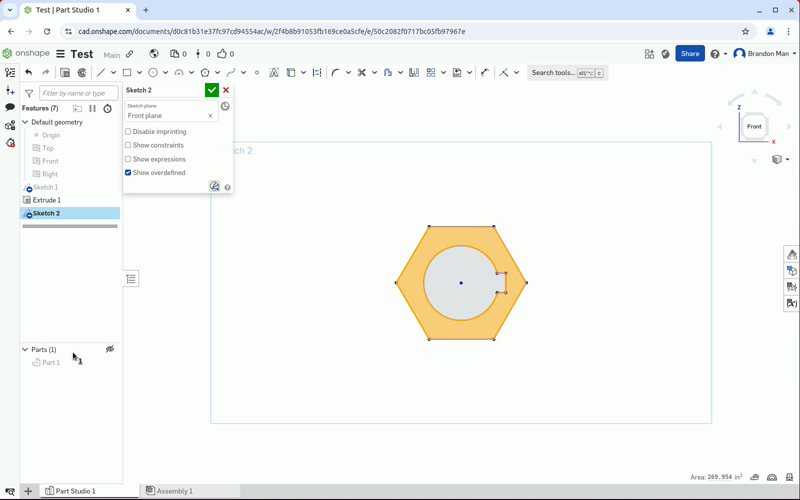
key(shift+y)
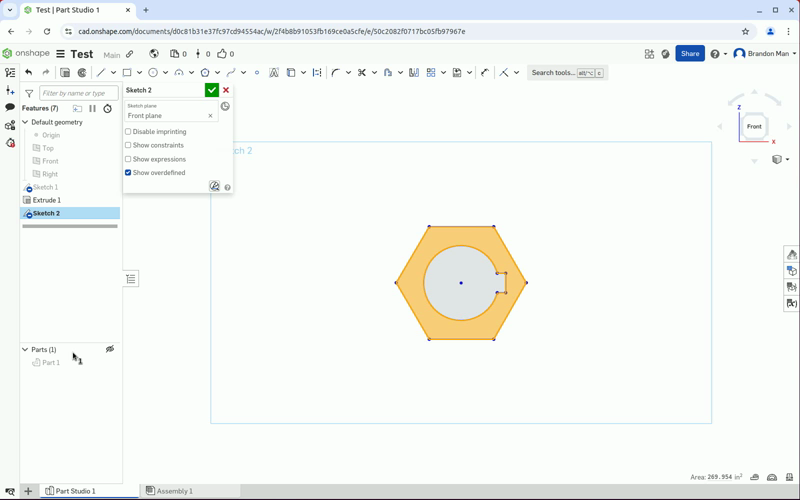
key(shift+e)
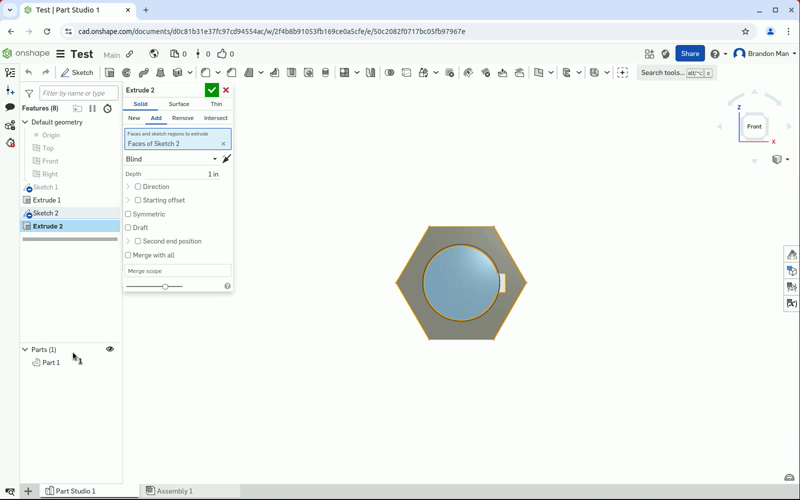
mouse_move(143, 106)
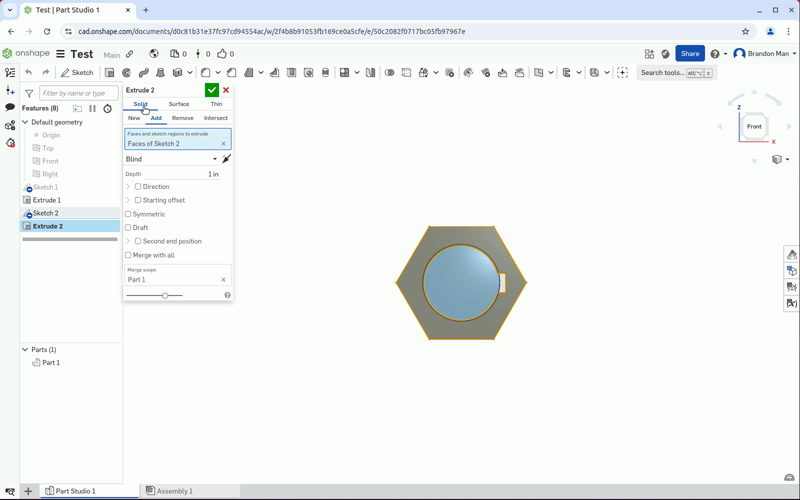
click(143, 106)
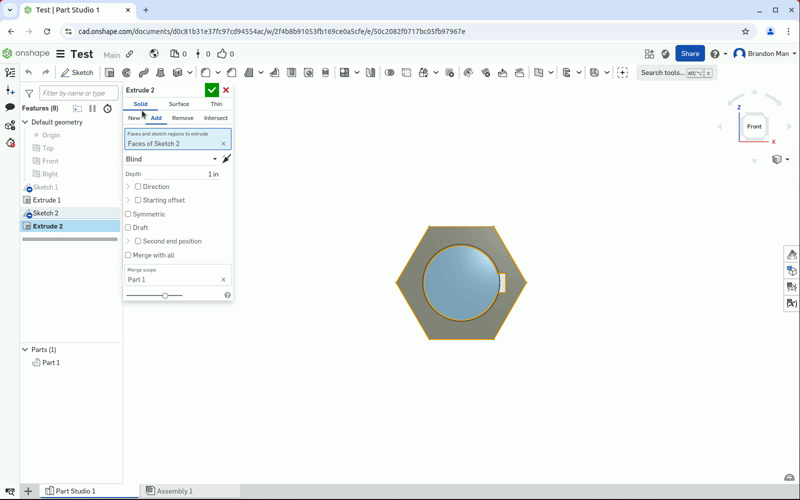
mouse_move(137, 120)
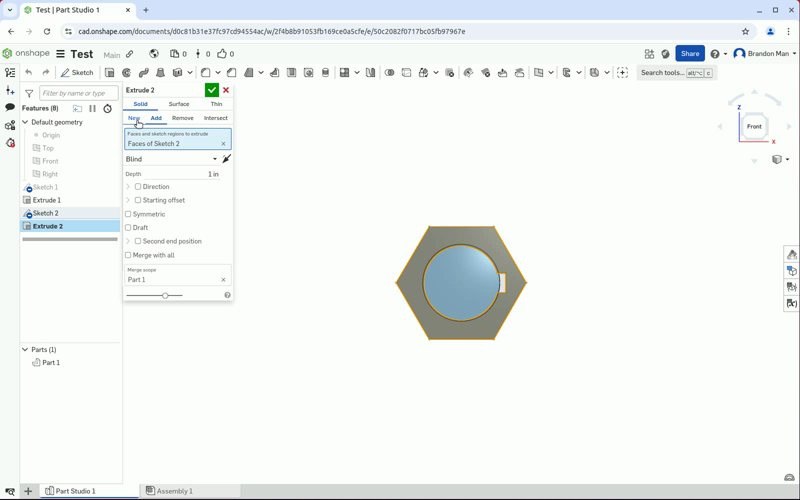
click(137, 120)
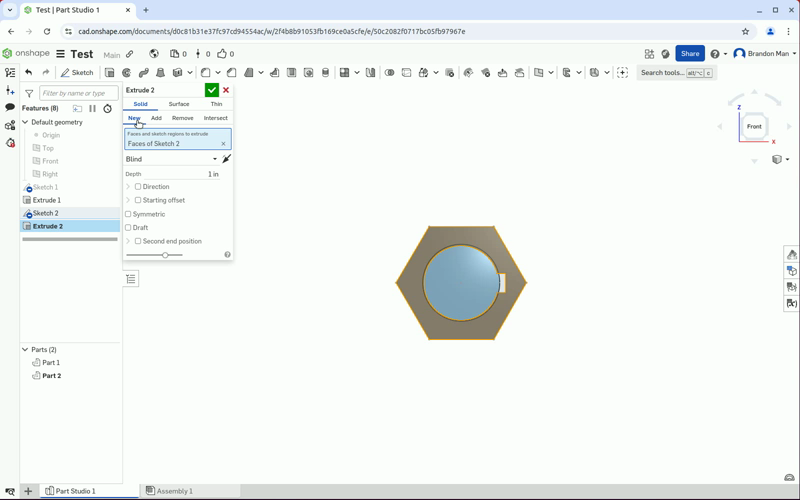
key(tab, 4)
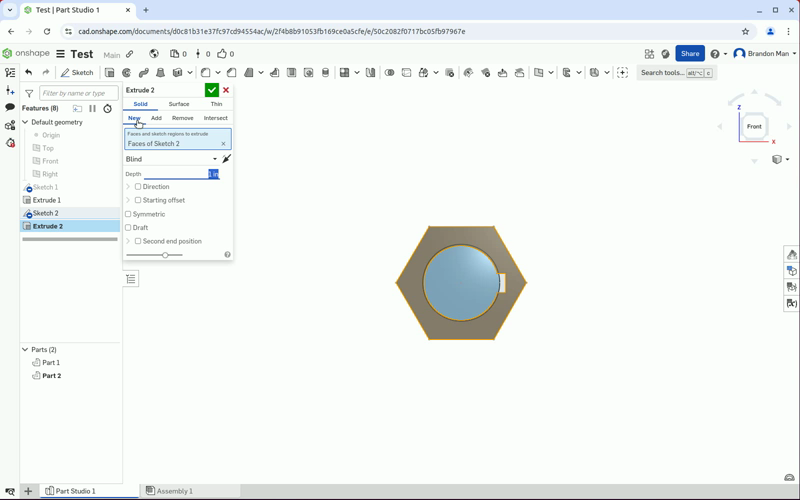
text(7.703)
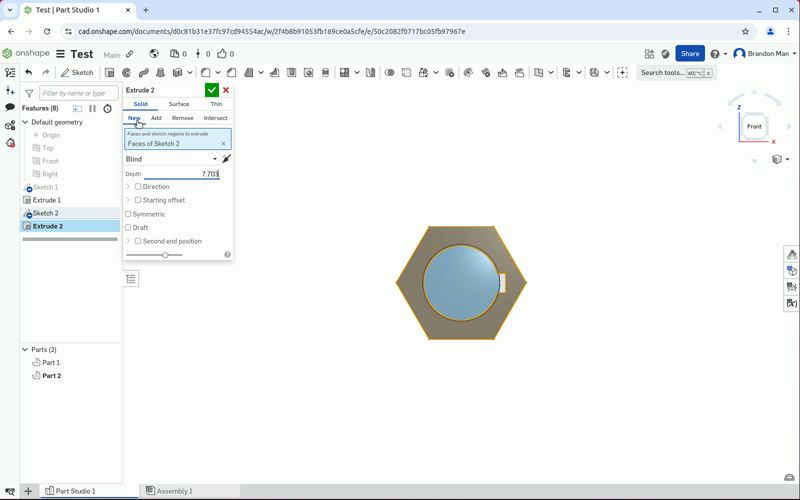
key(enter)
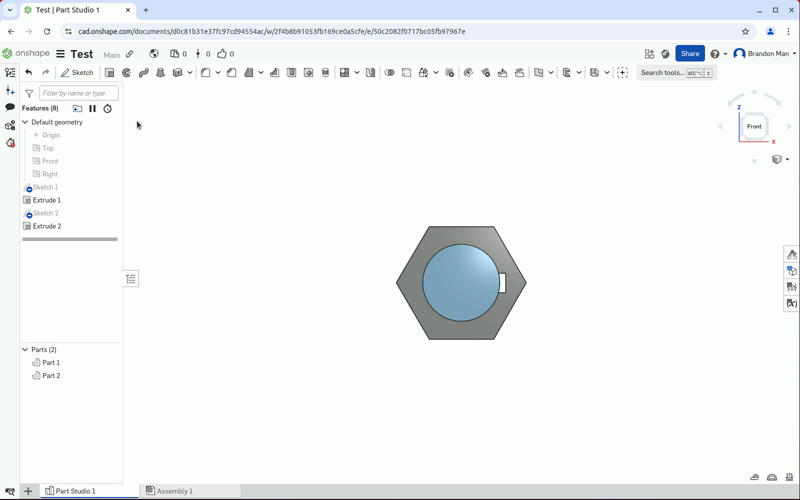
key(shift+h)
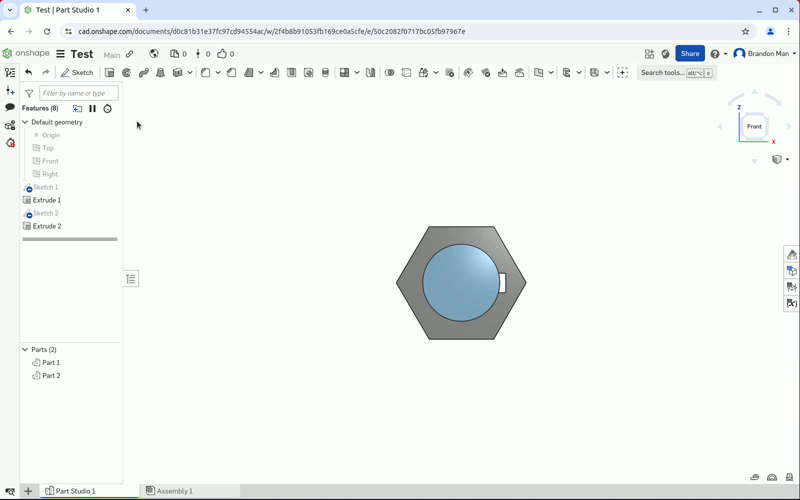
key(shift+h)
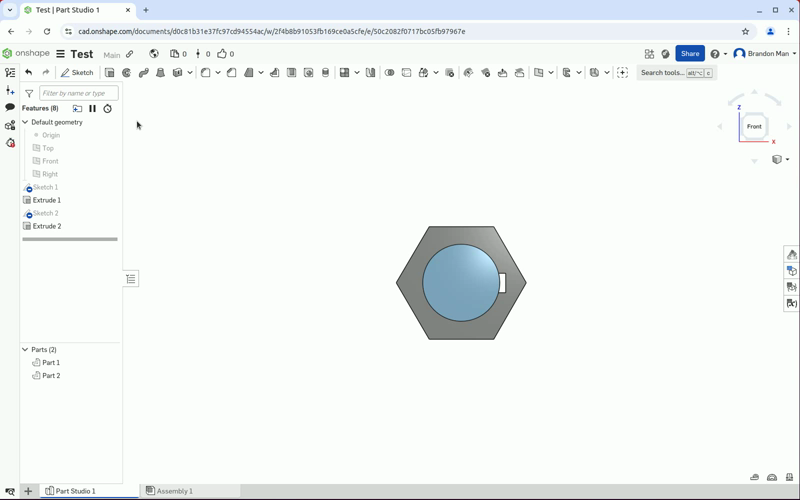
mouse_move(73, 189)
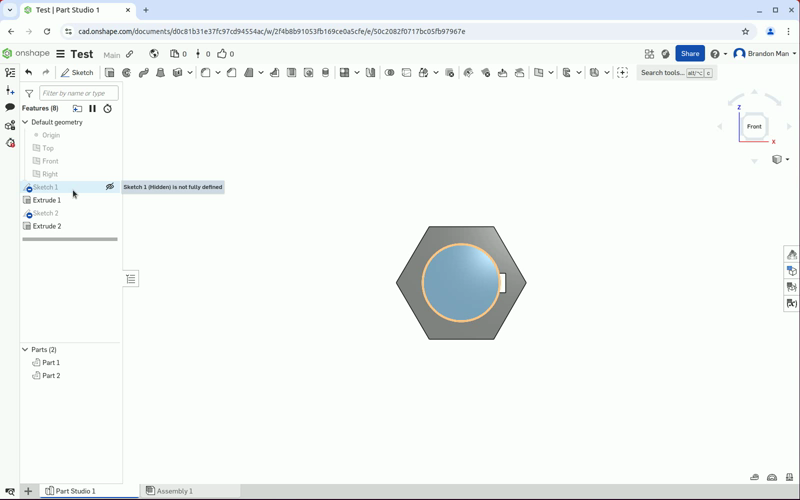
click(73, 189)
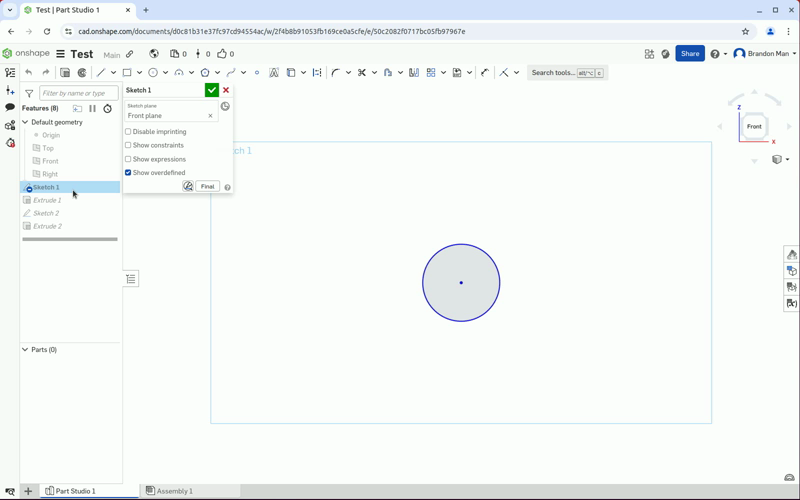
mouse_move(229, 92)
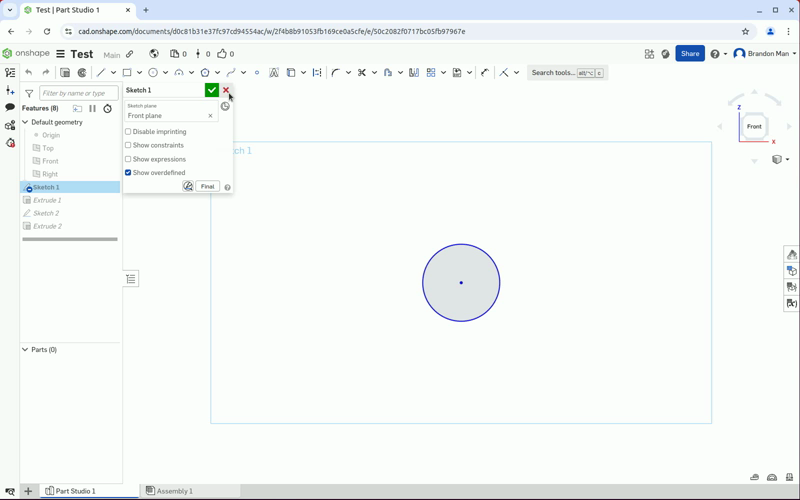
click(229, 92)
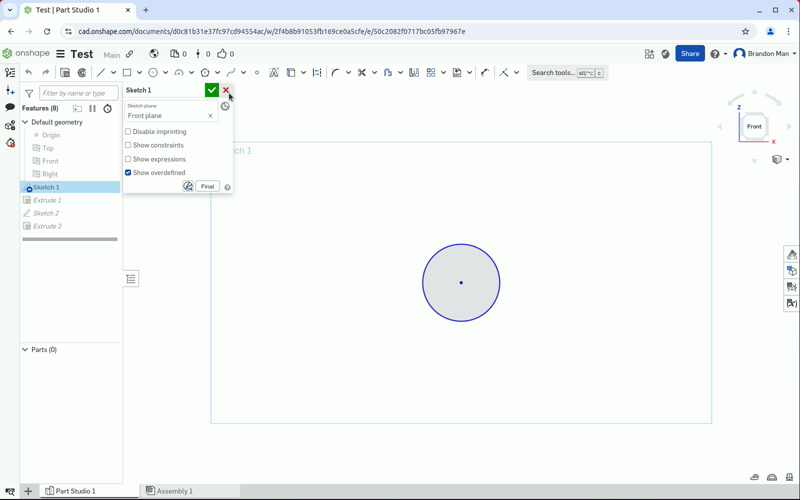
key(shift+s)
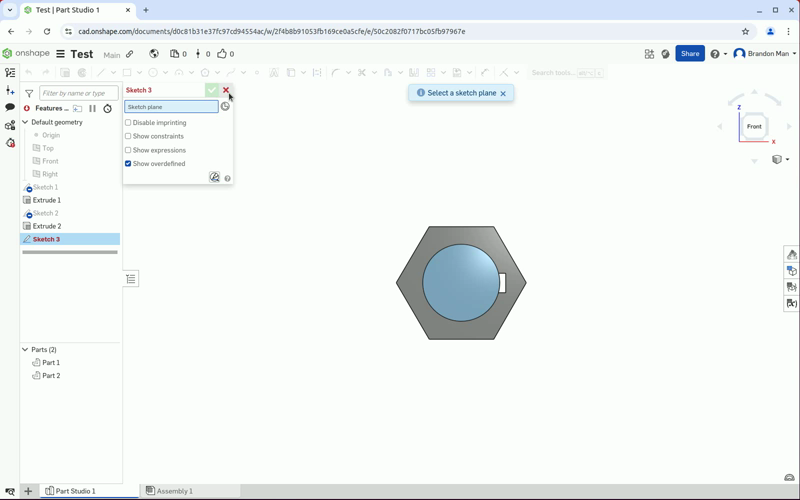
mouse_move(73, 163)
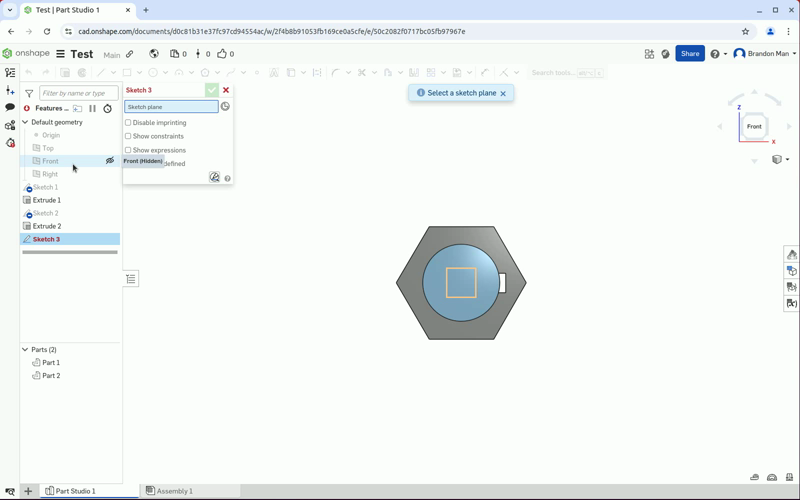
click(73, 163)
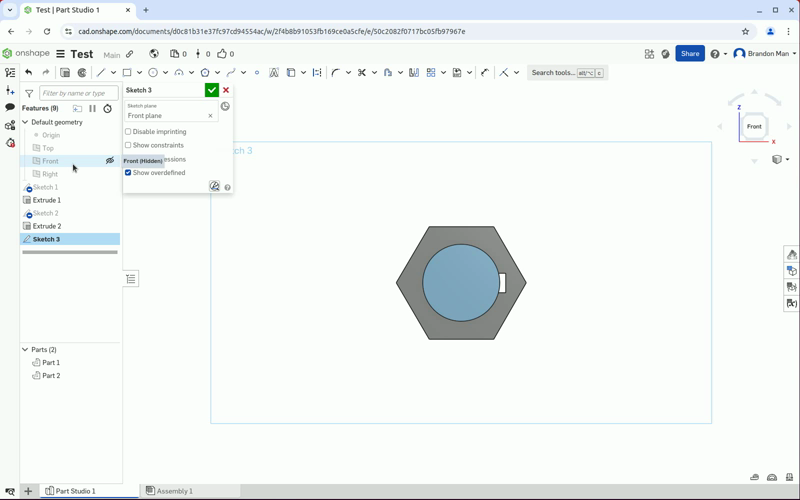
mouse_move(73, 352)
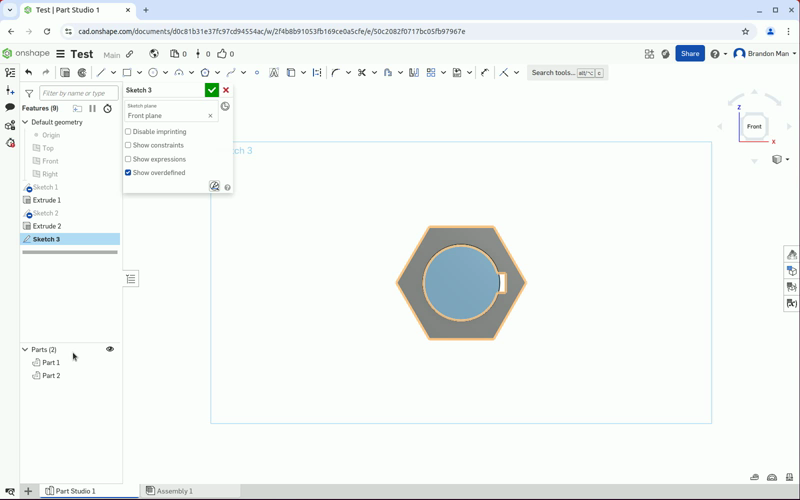
key(y)
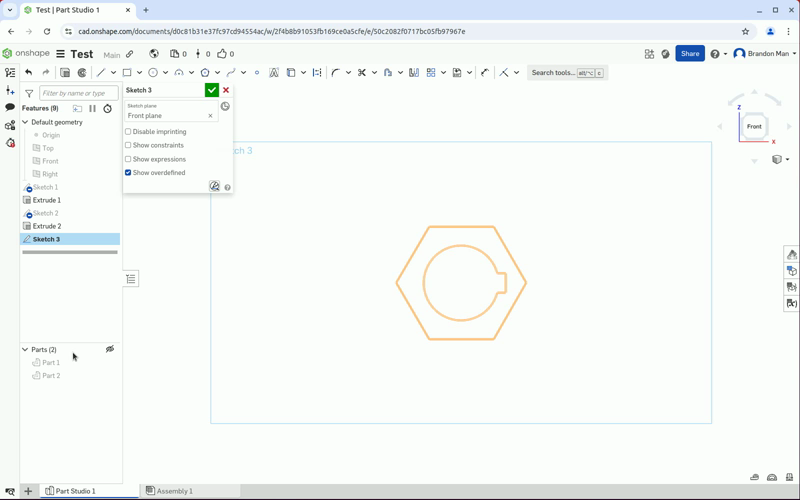
key(l)
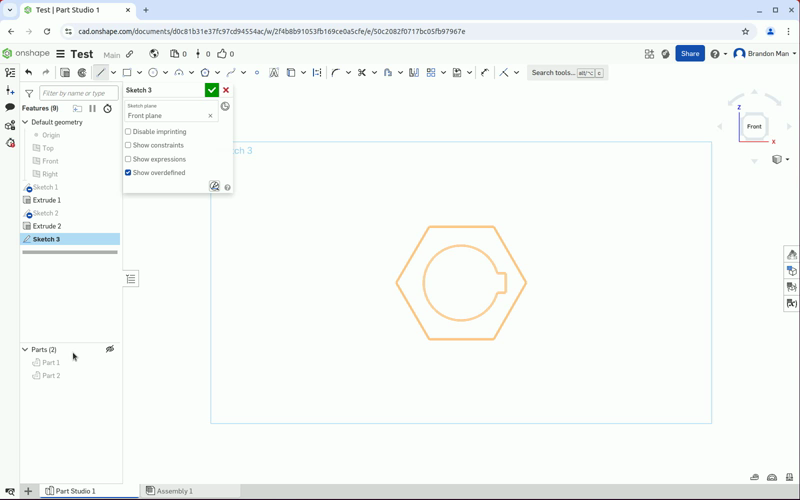
key_down(shift)
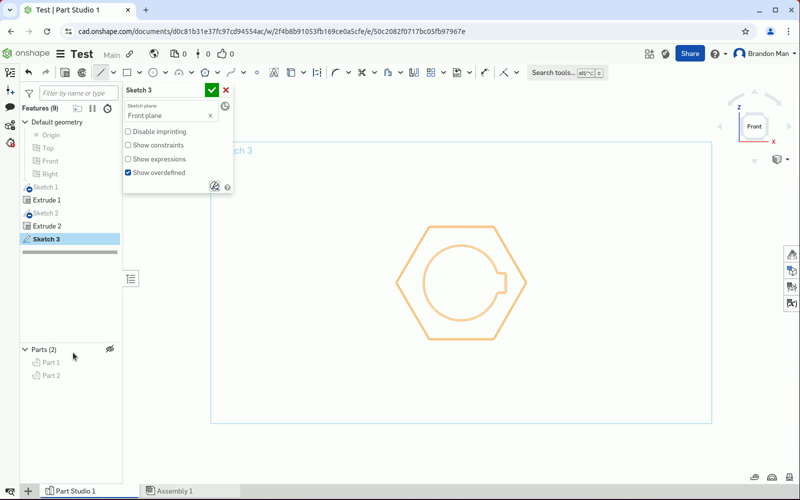
mouse_move(497, 292)
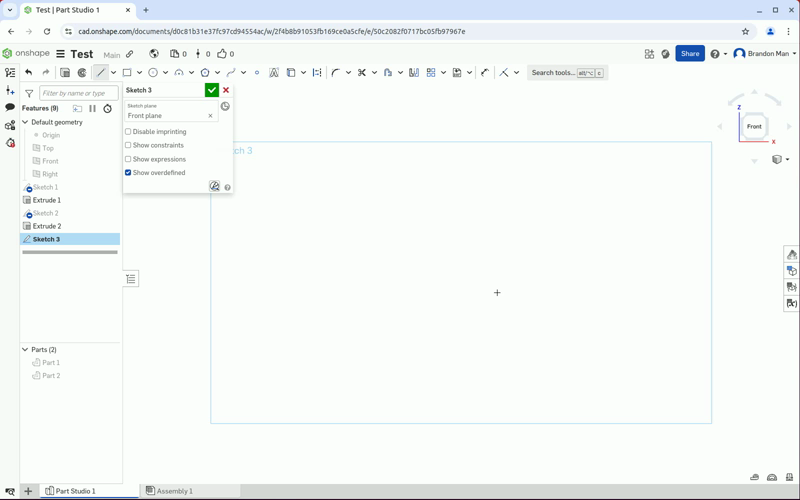
click(497, 292)
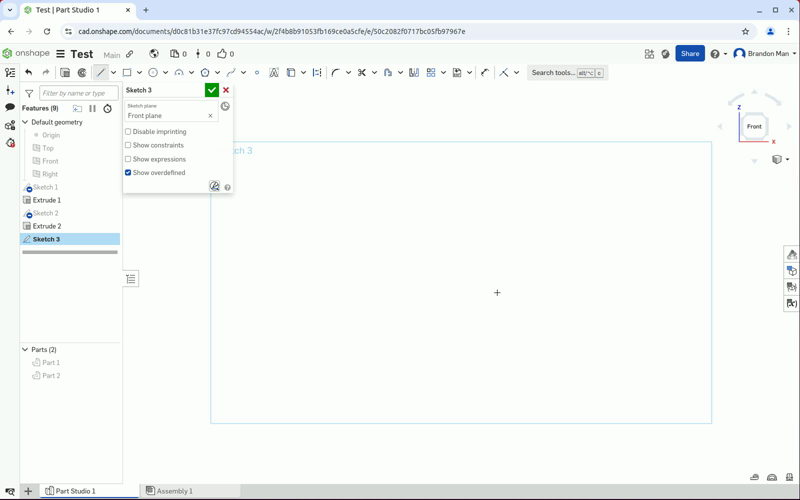
key_up(shift)
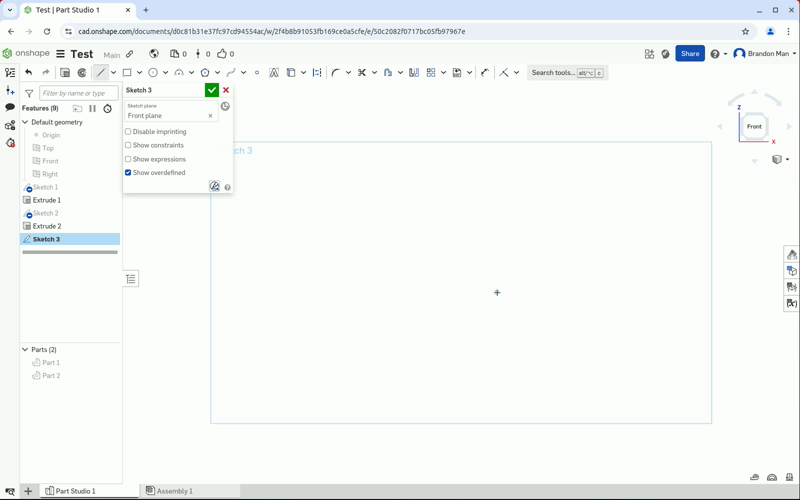
key_down(shift)
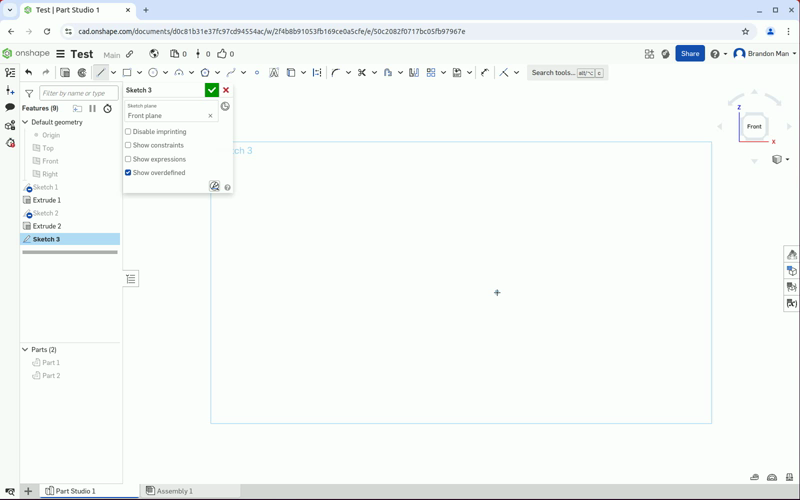
mouse_move(527, 292)
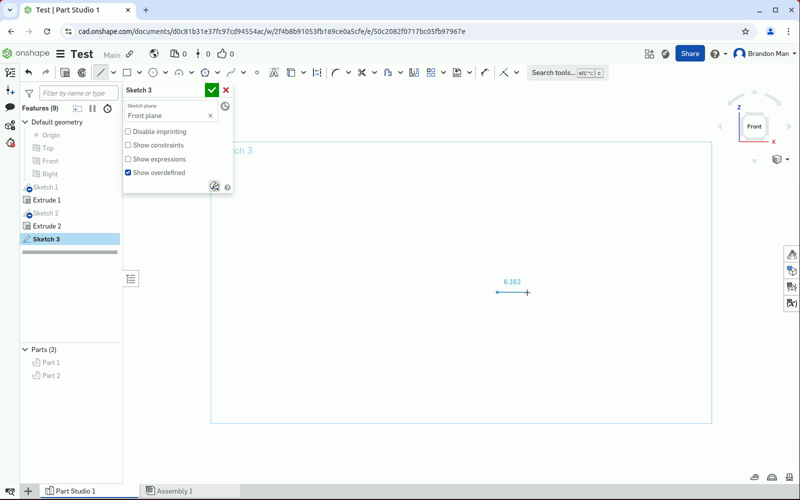
mouse_move(506, 292)
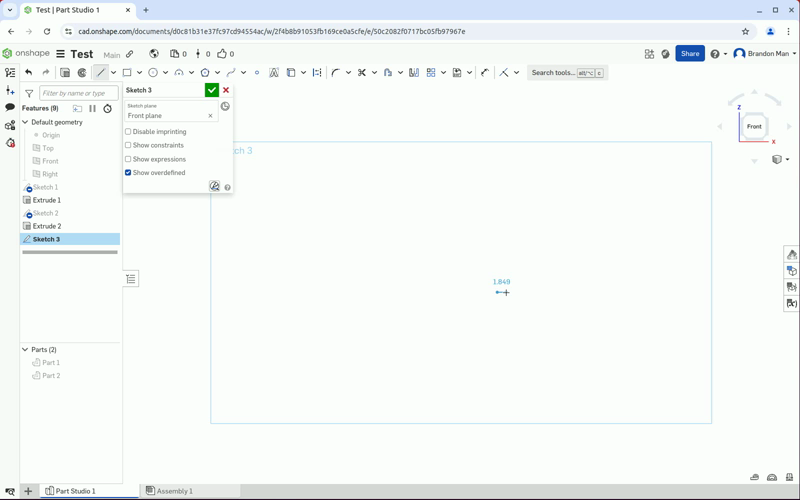
click(506, 292)
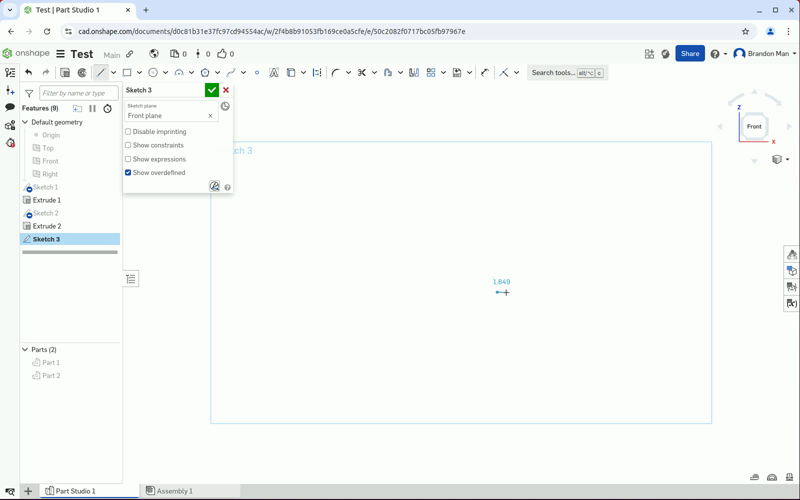
key_up(shift)
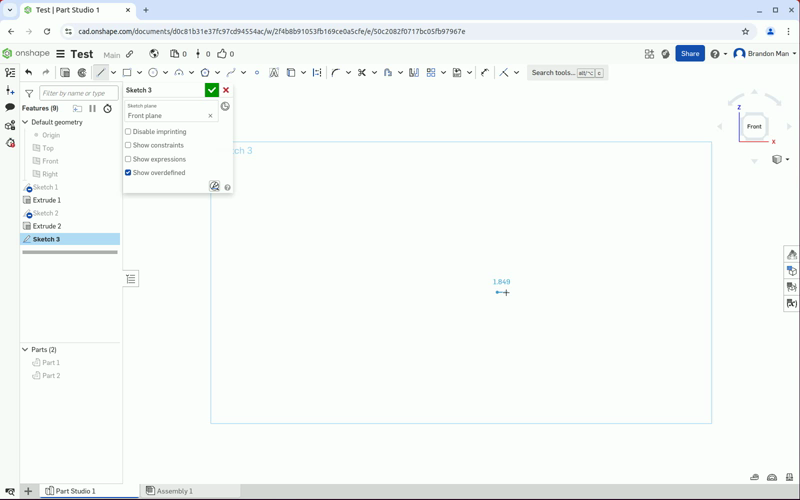
key_down(shift)
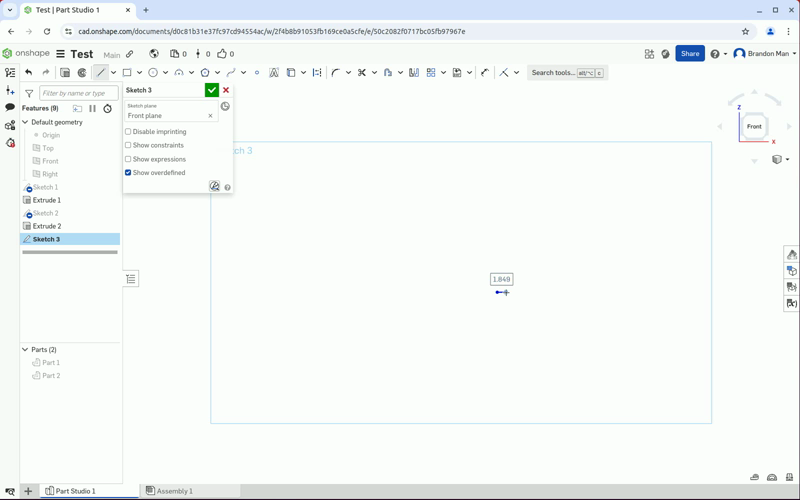
mouse_move(536, 292)
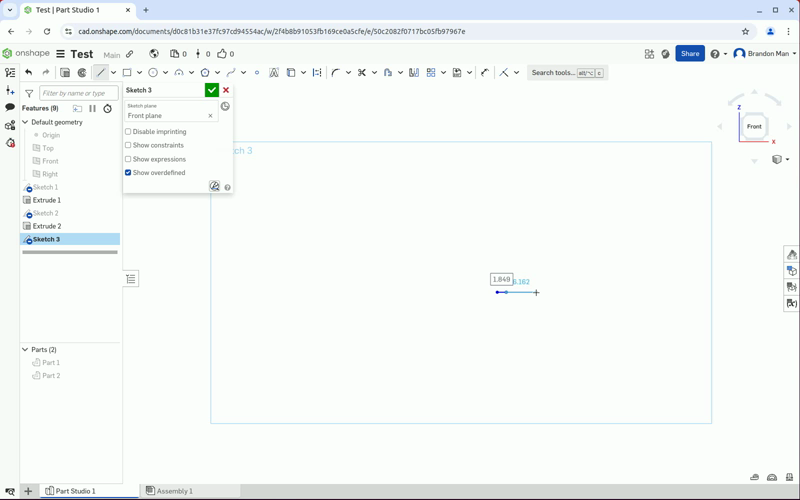
mouse_move(506, 272)
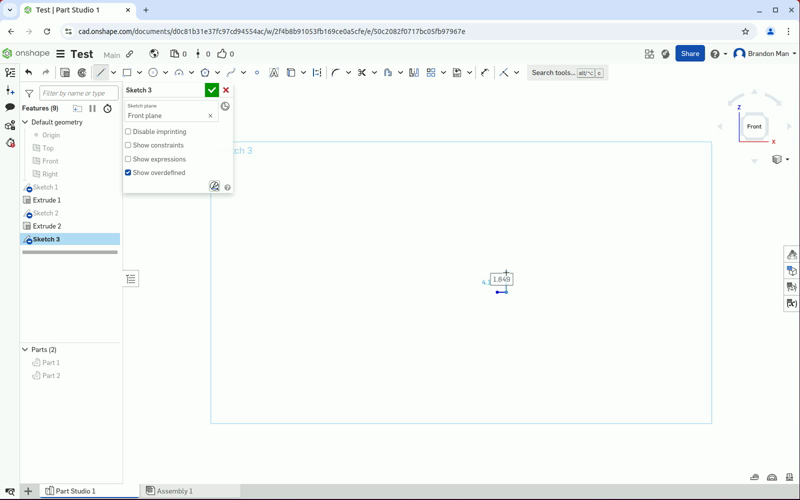
click(506, 272)
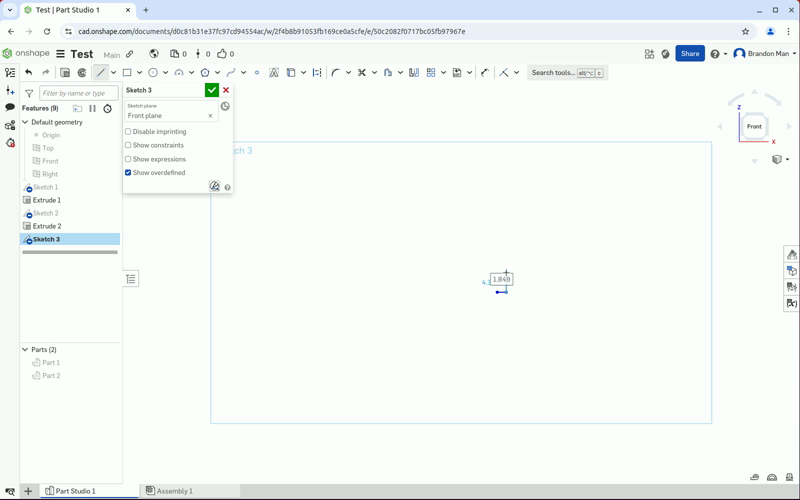
key_up(shift)
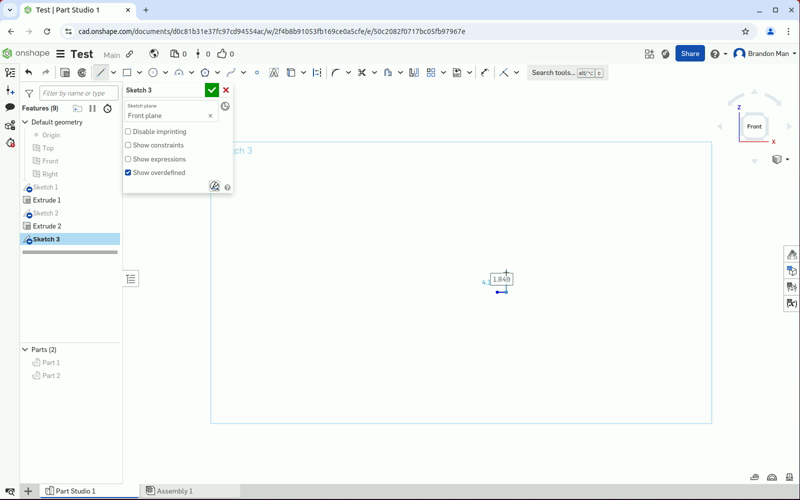
key_down(shift)
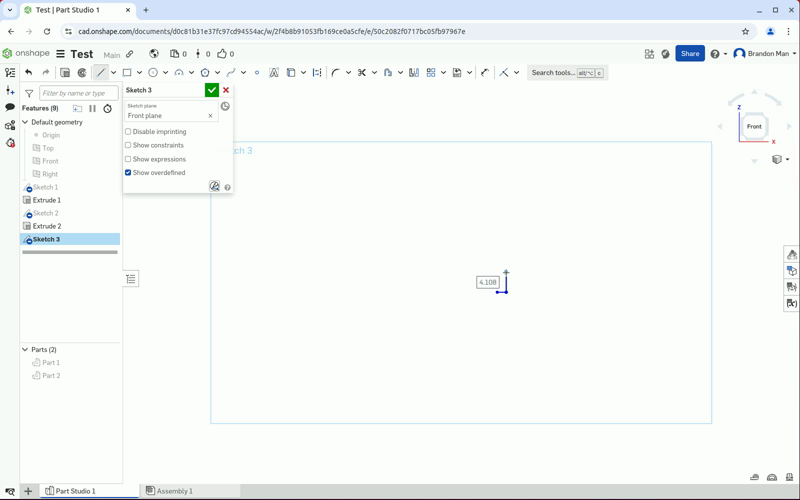
mouse_move(536, 272)
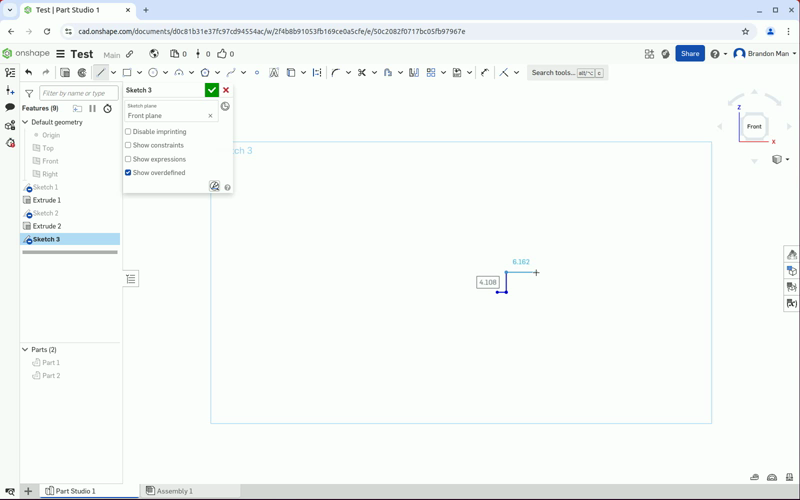
mouse_move(497, 272)
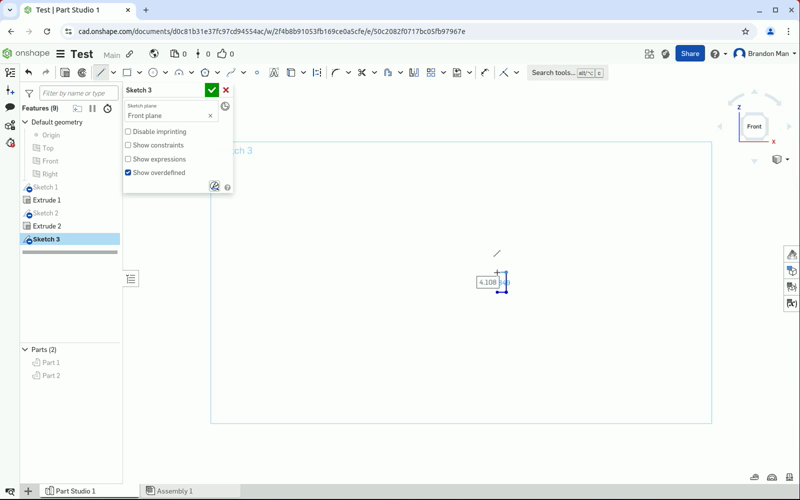
click(497, 272)
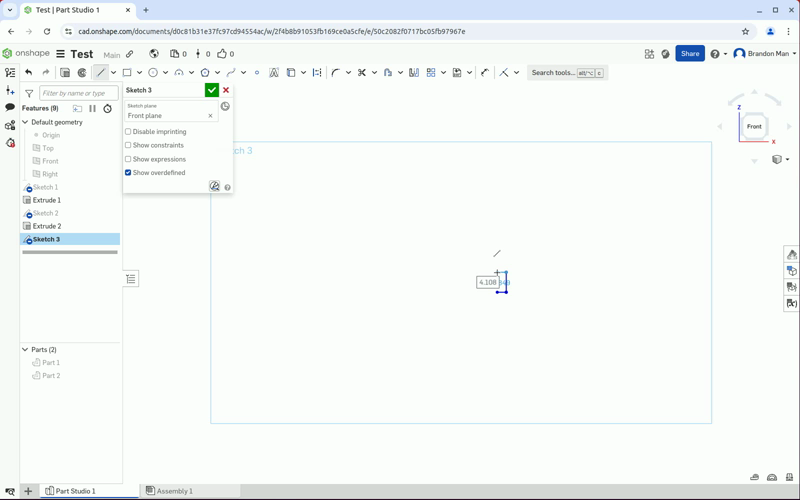
key_up(shift)
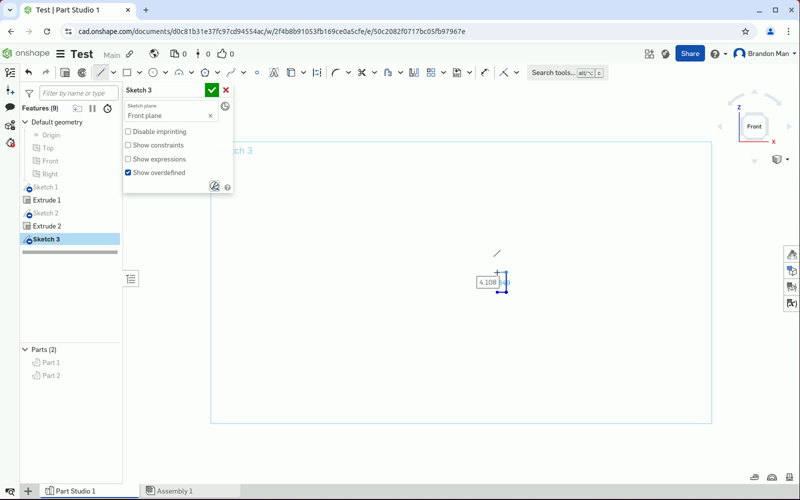
key(esc)
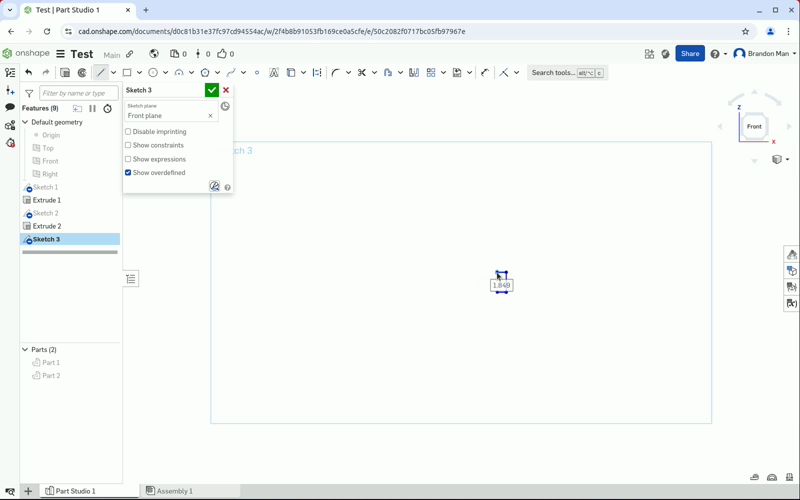
key(a)
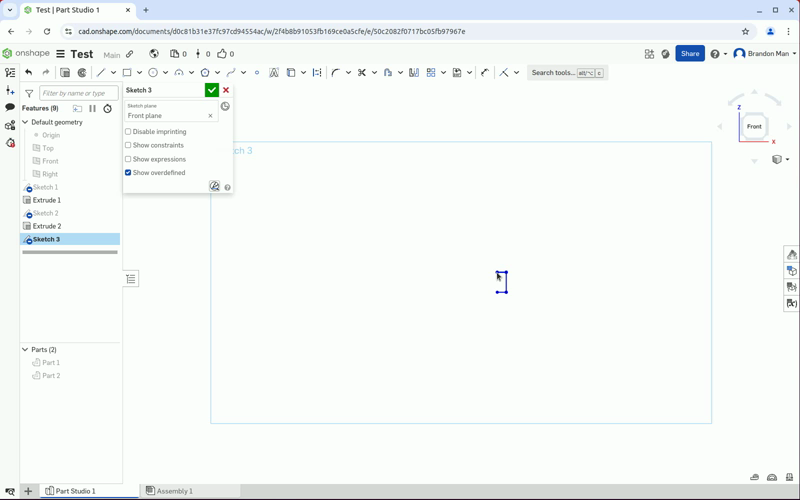
mouse_move(497, 272)
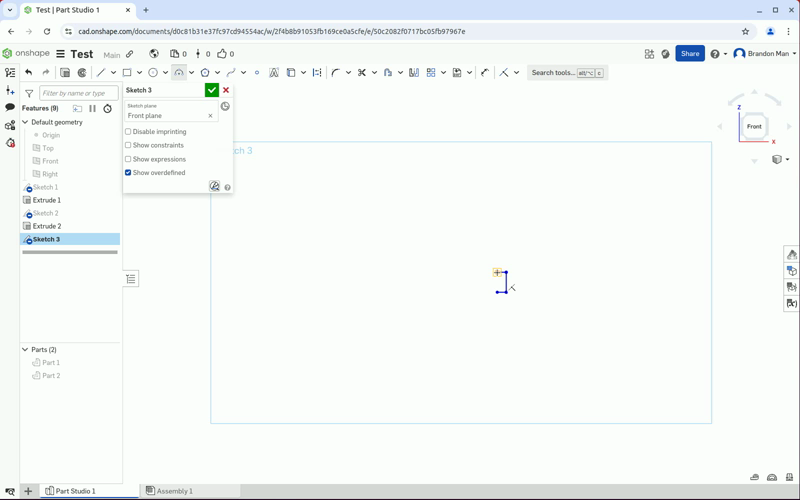
click(497, 272)
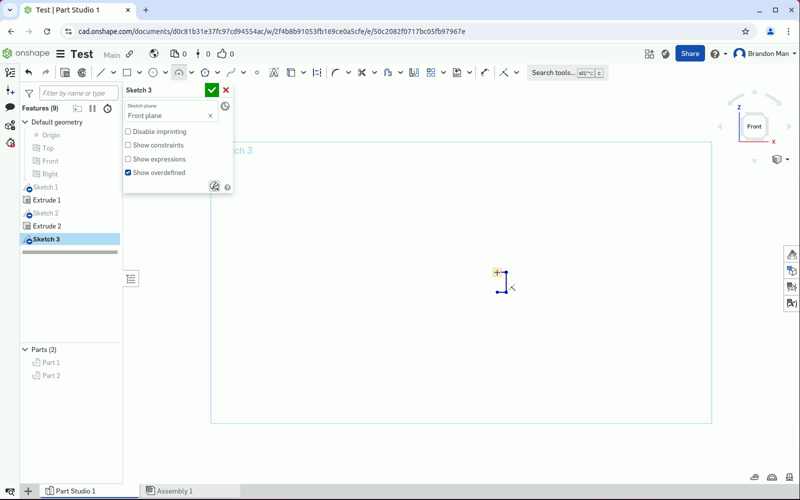
mouse_move(497, 292)
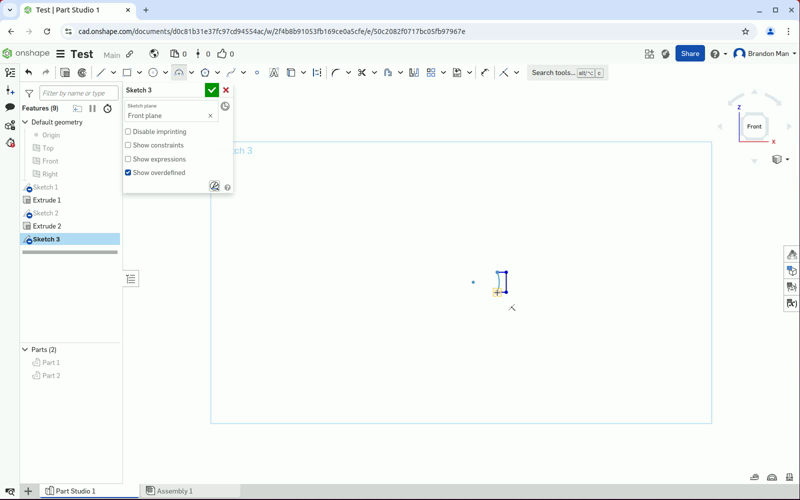
click(497, 292)
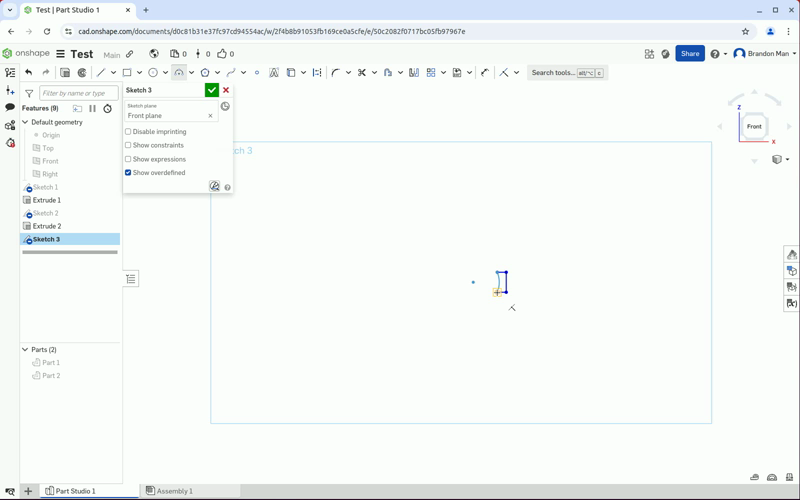
key_down(shift)
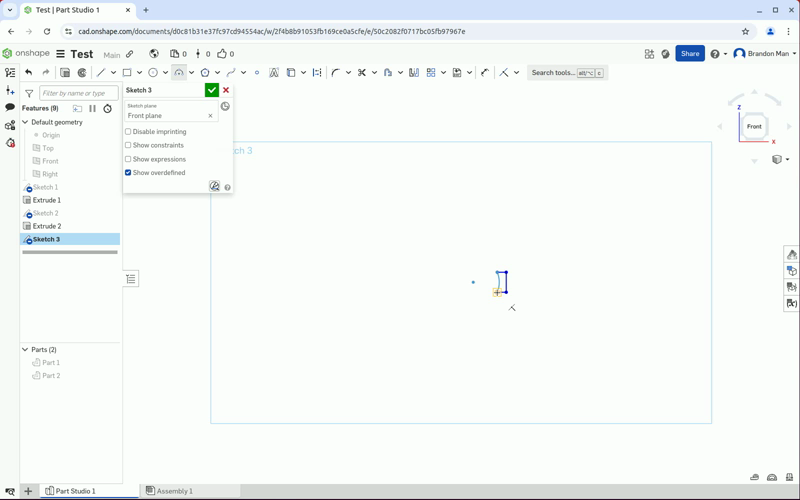
mouse_move(498, 282)
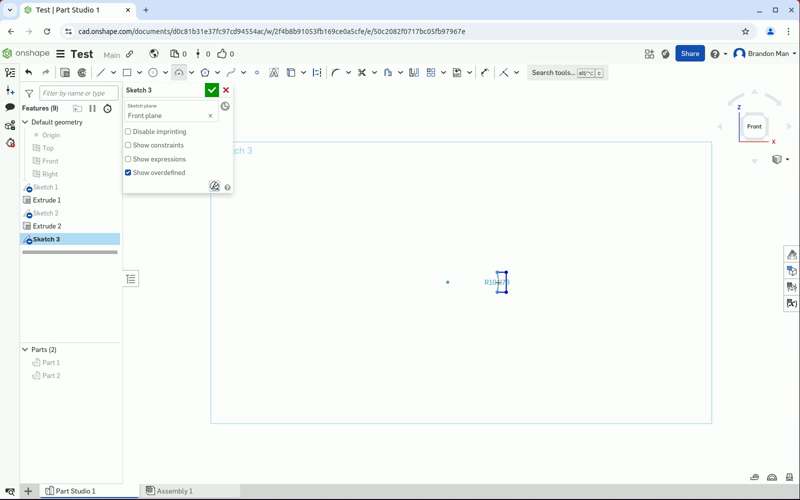
click(498, 282)
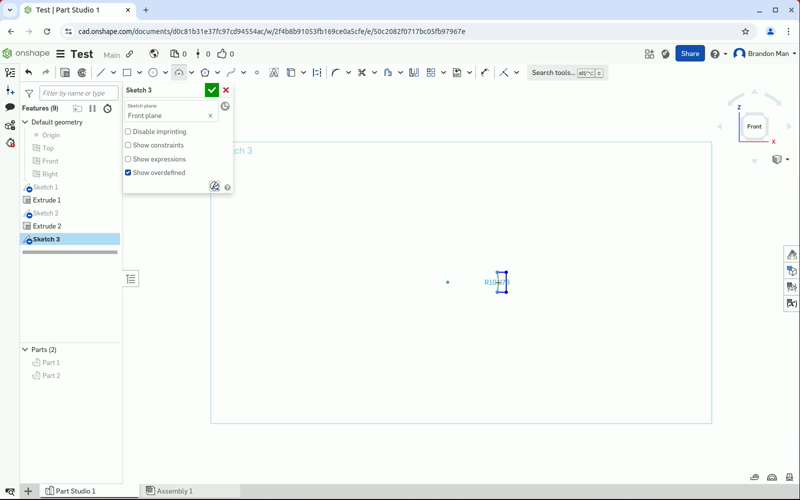
key_up(shift)
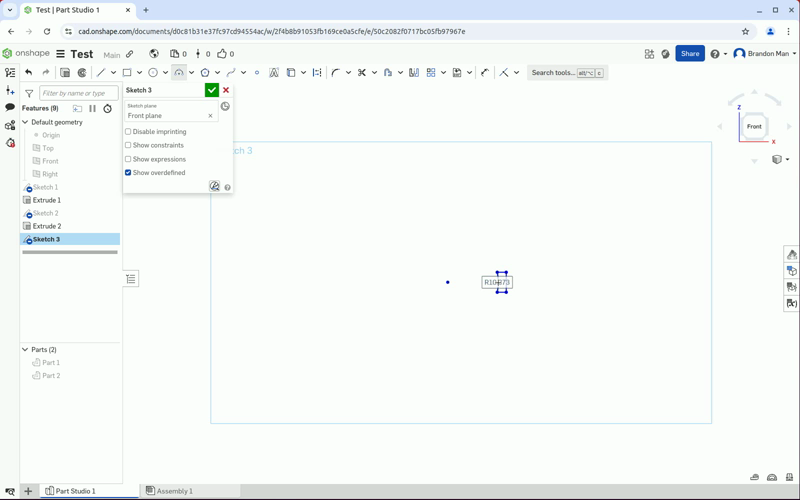
key(esc)
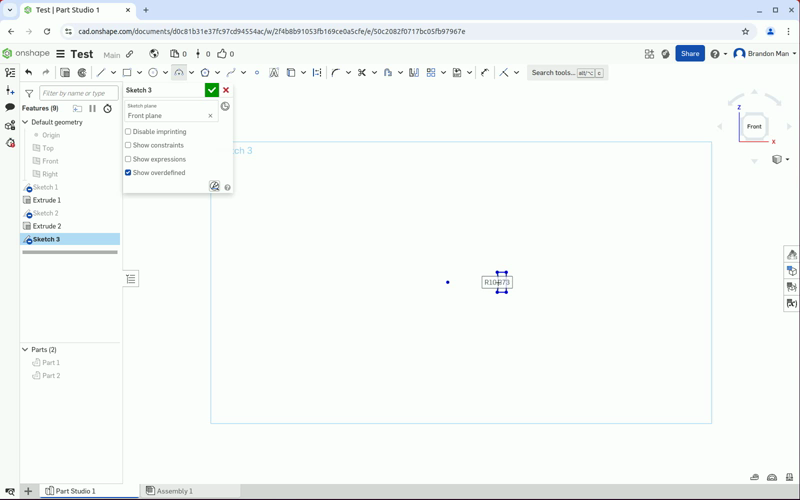
mouse_move(499, 285)
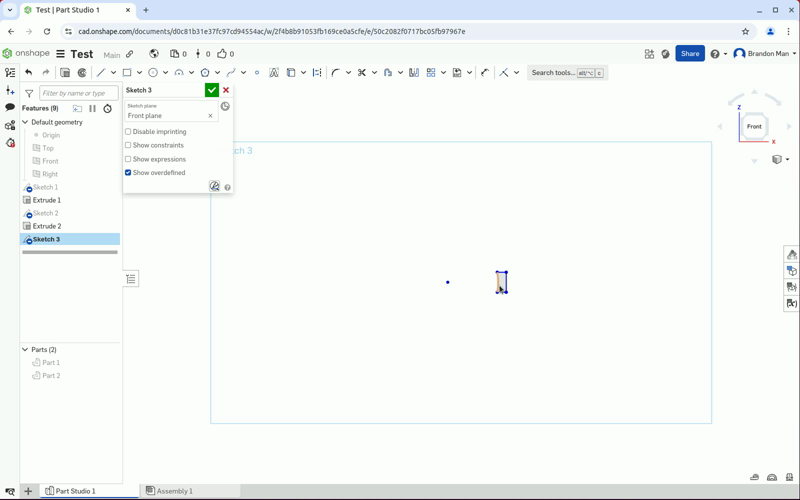
scroll(6)
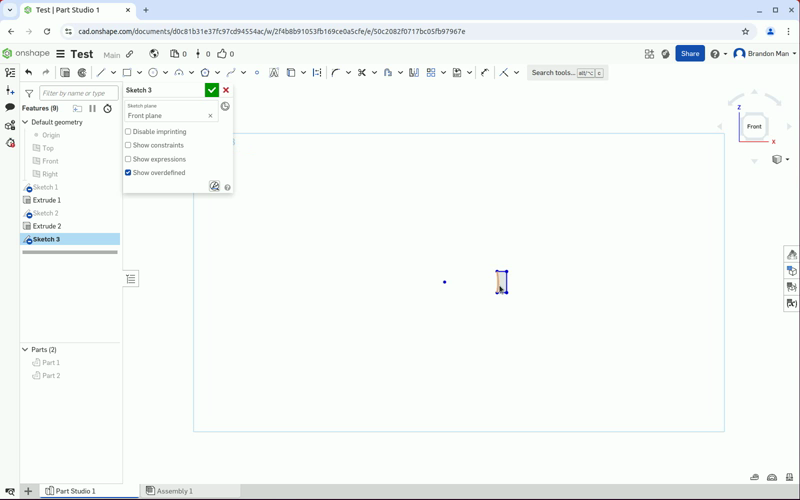
scroll(6)
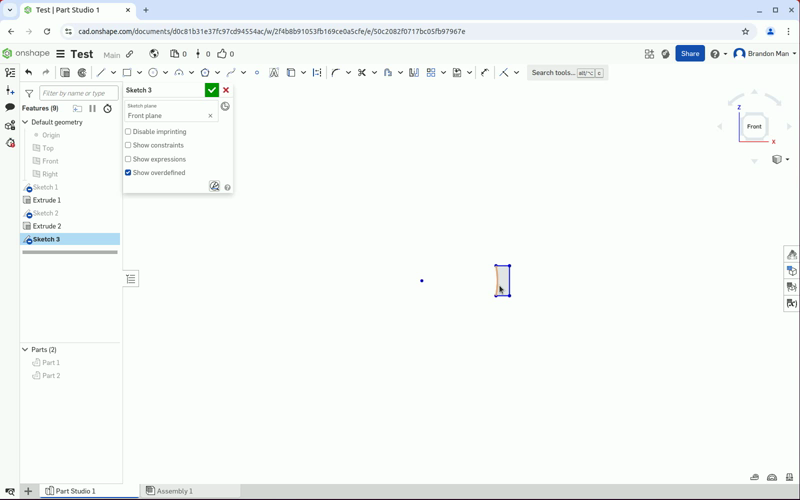
scroll(6)
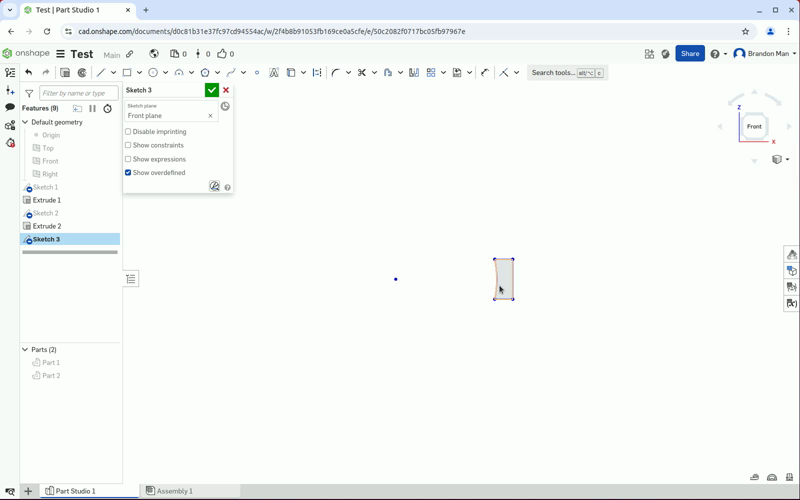
scroll(6)
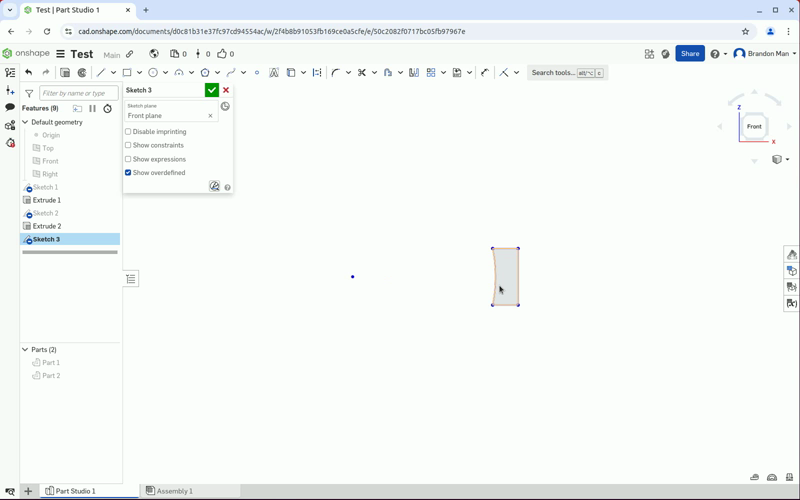
scroll(6)
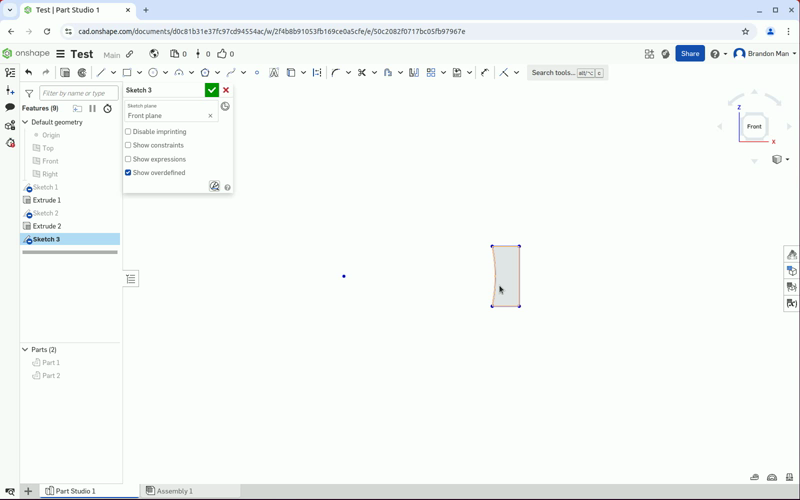
scroll(6)
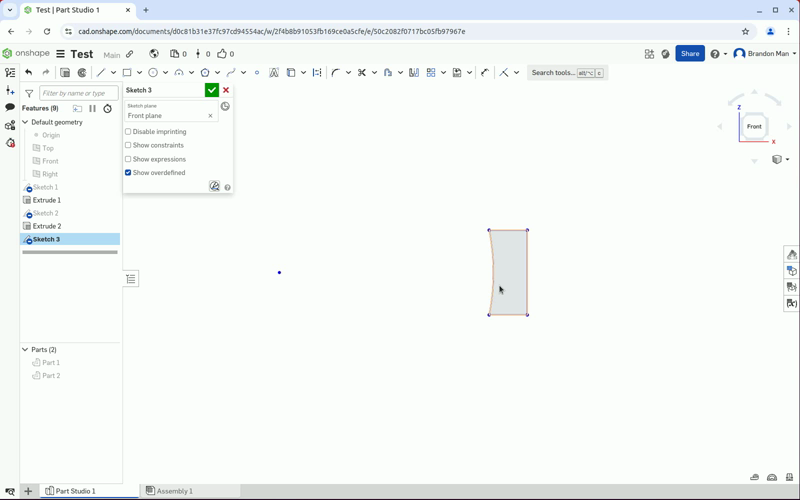
scroll(6)
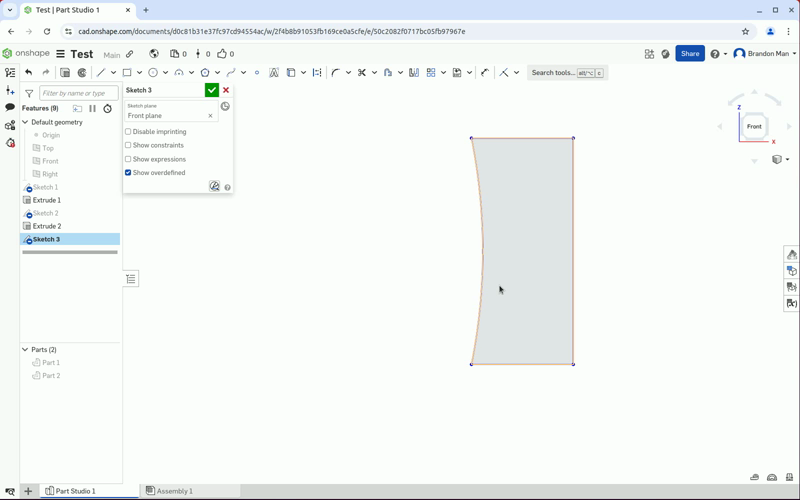
click(499, 285)
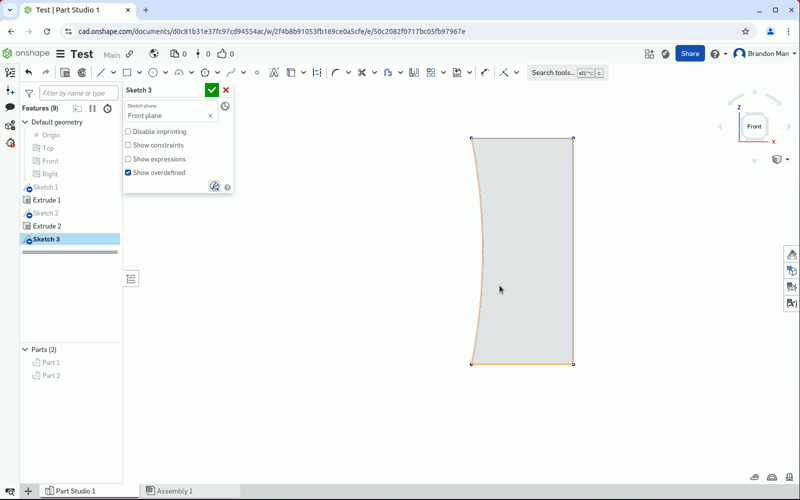
scroll(-6)
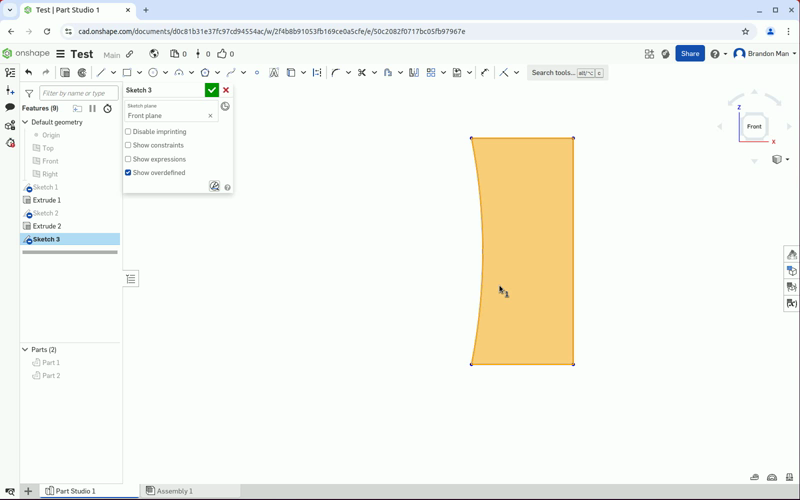
scroll(-6)
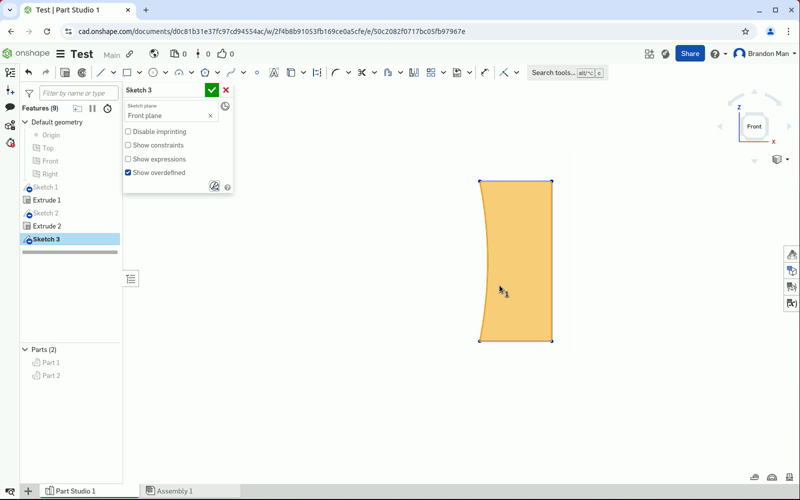
scroll(-6)
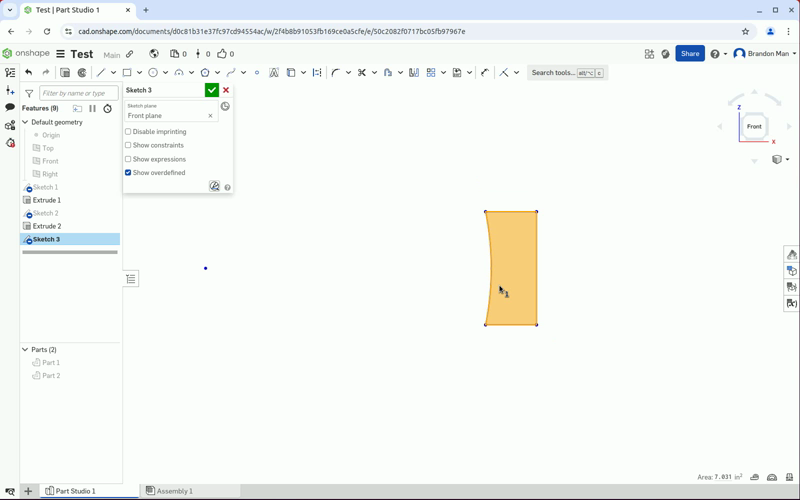
scroll(-6)
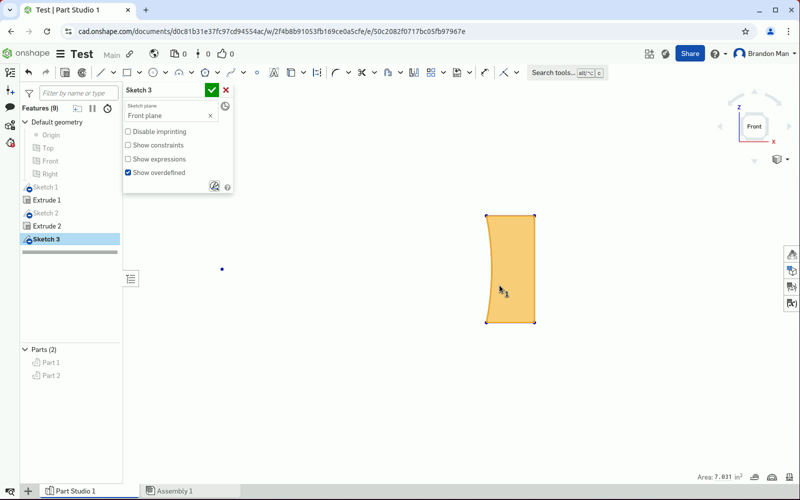
scroll(-6)
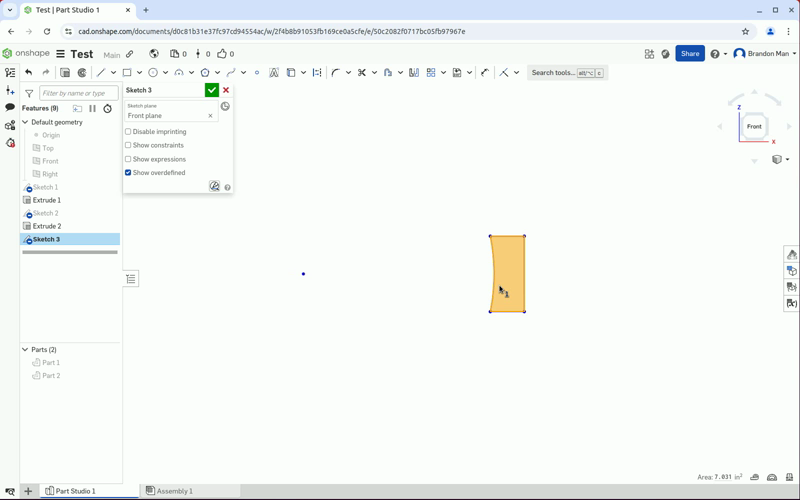
scroll(-6)
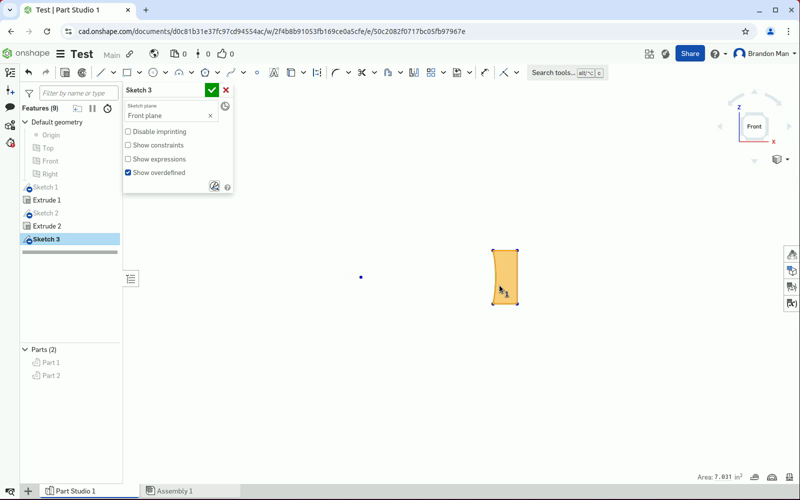
scroll(-6)
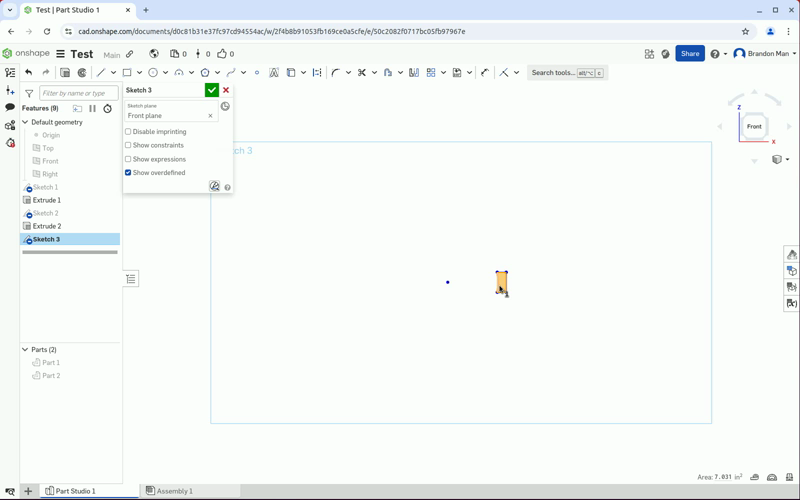
mouse_move(73, 352)
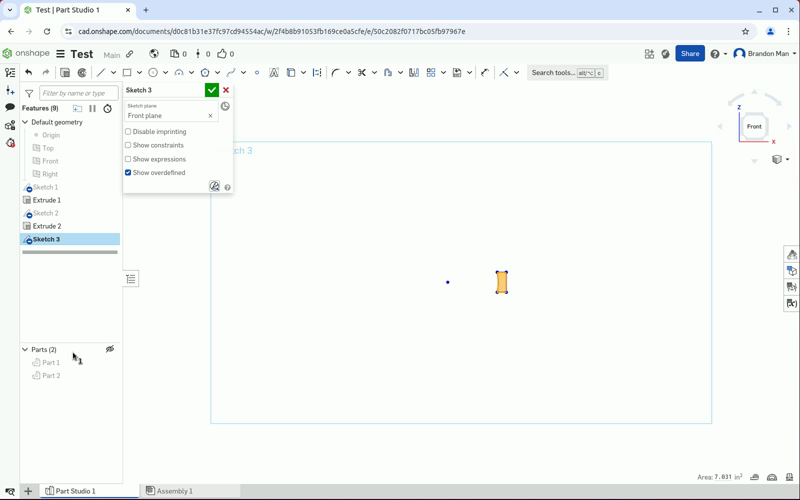
key(shift+y)
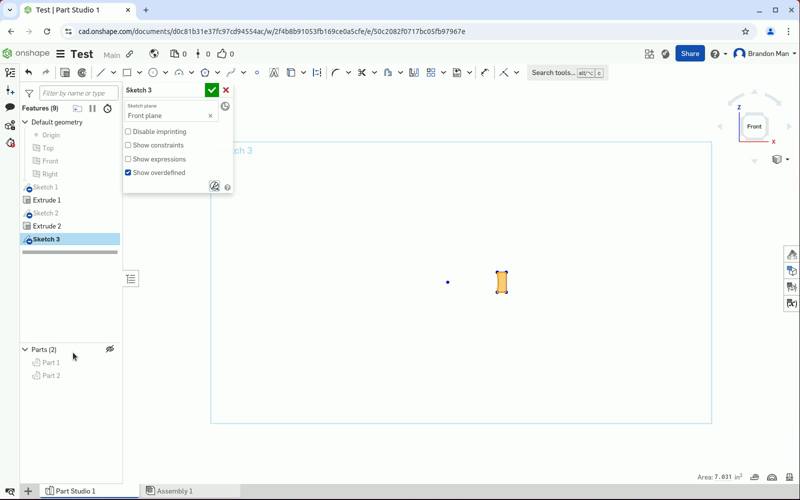
key(shift+e)
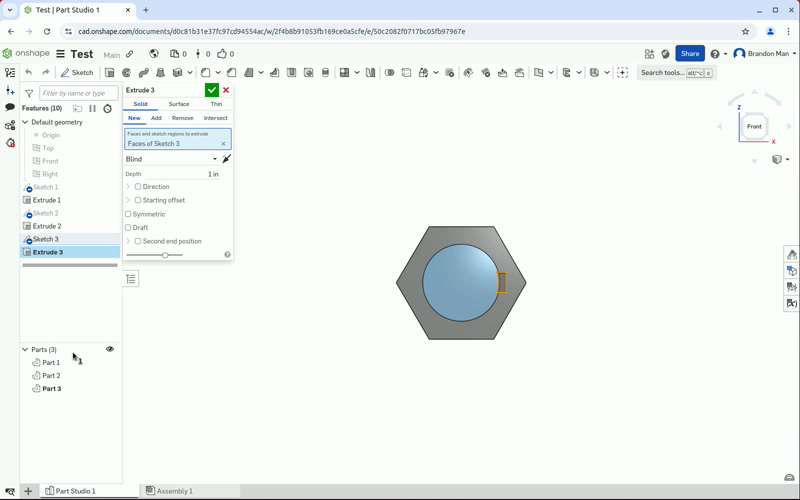
mouse_move(143, 106)
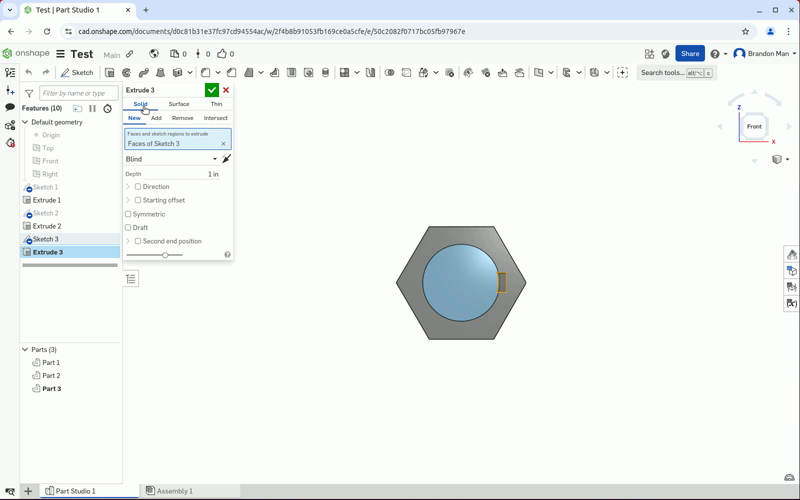
click(143, 106)
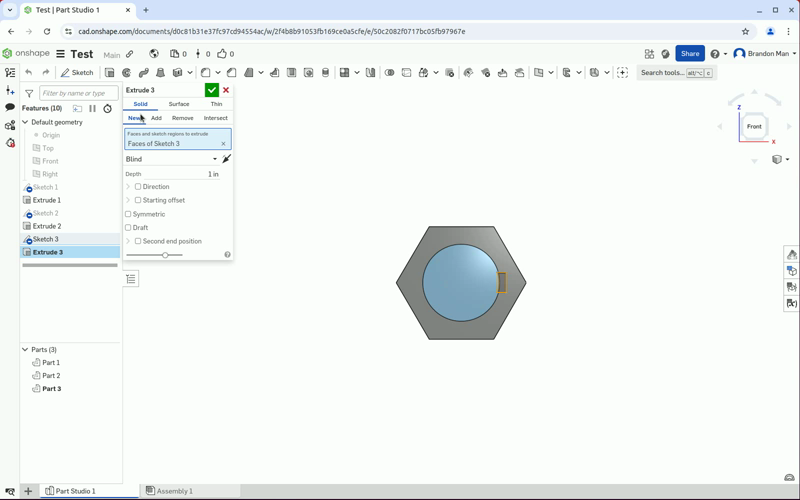
mouse_move(137, 120)
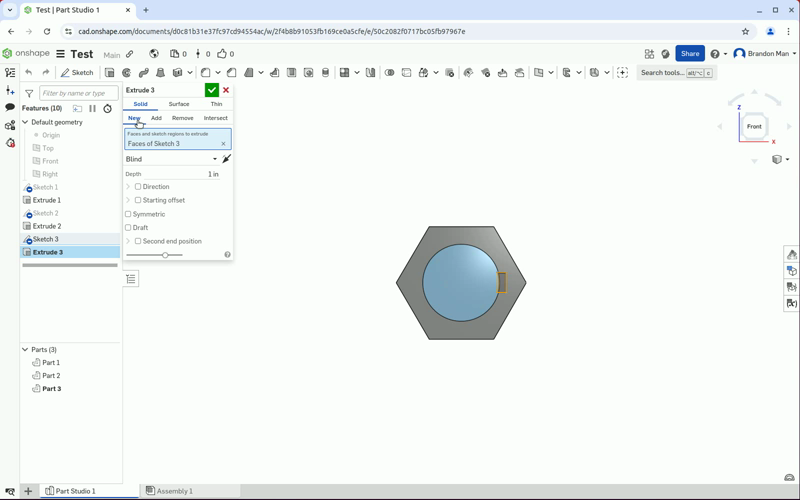
click(137, 120)
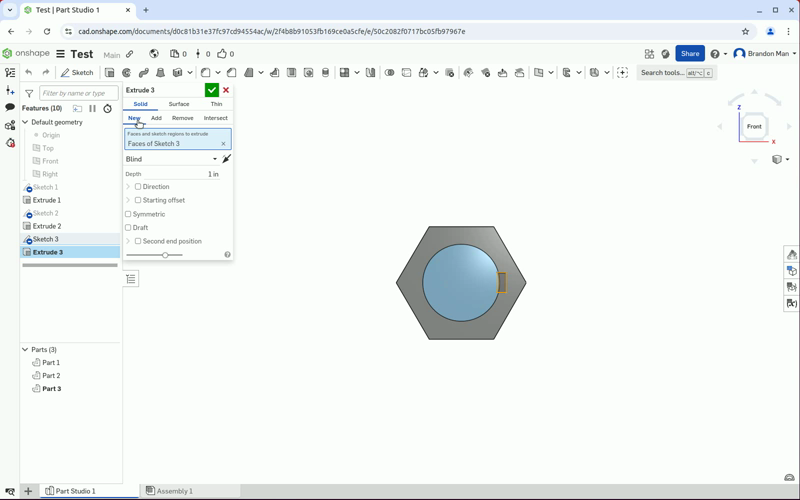
key(tab, 4)
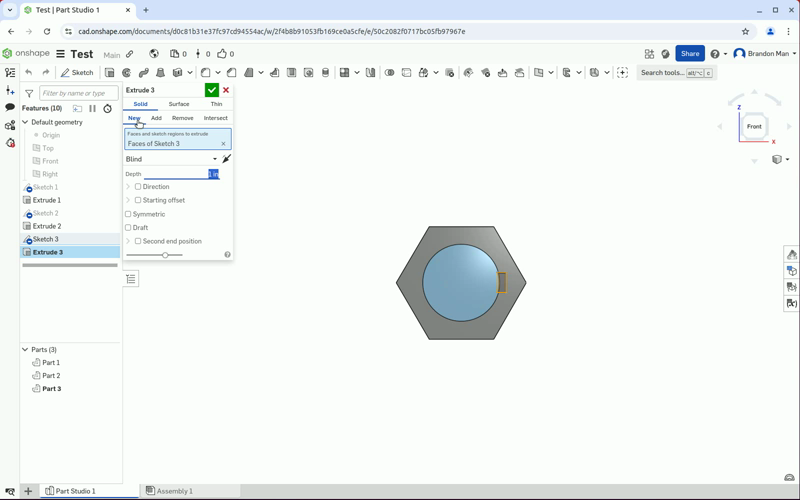
text(7.703)
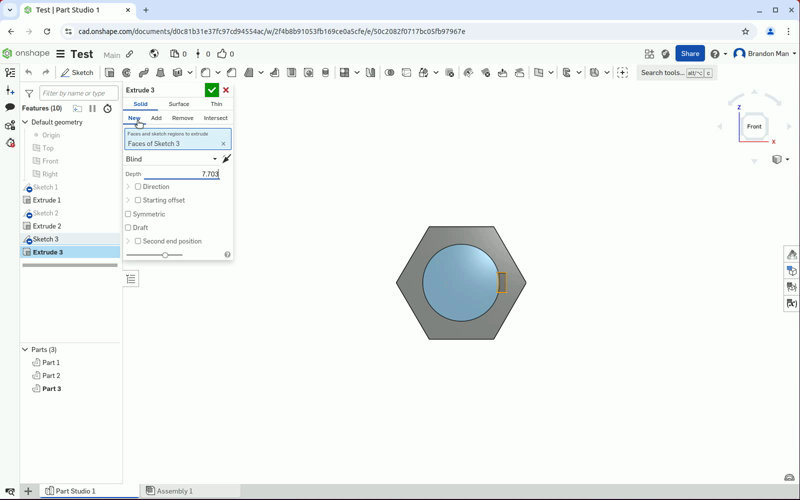
key(enter)
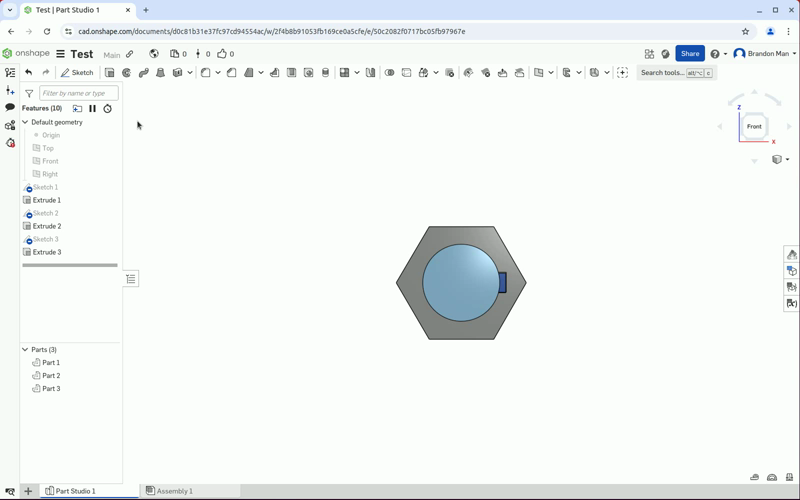
key(shift+h)
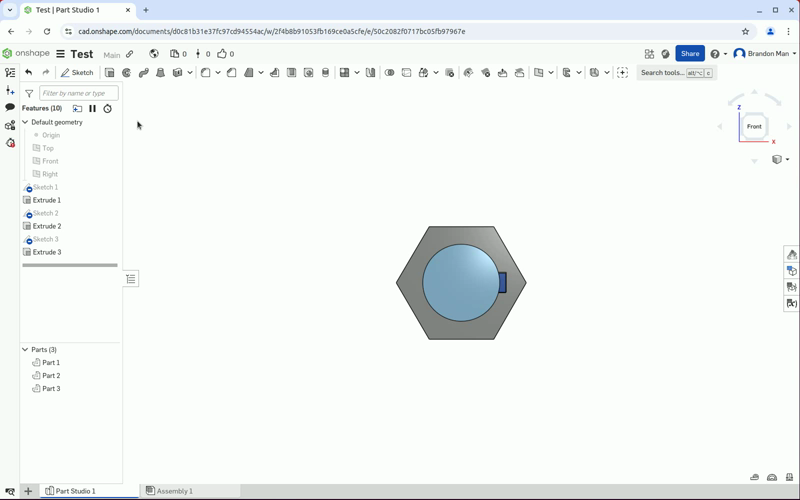
key(shift+h)
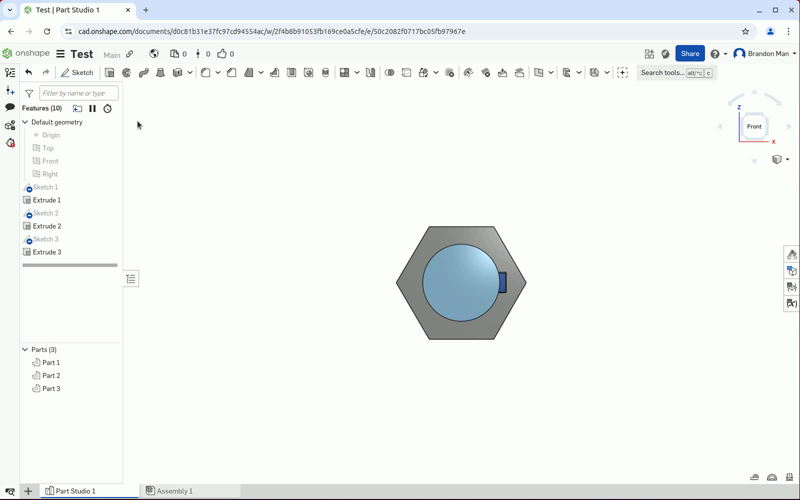
mouse_move(73, 189)
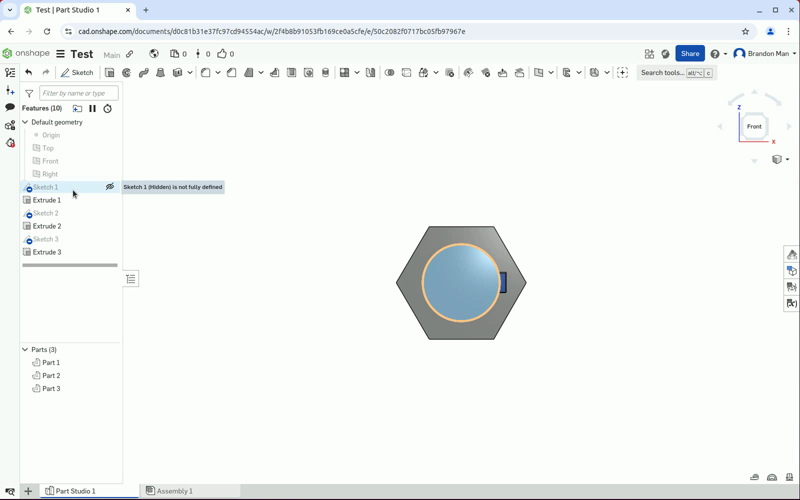
click(73, 189)
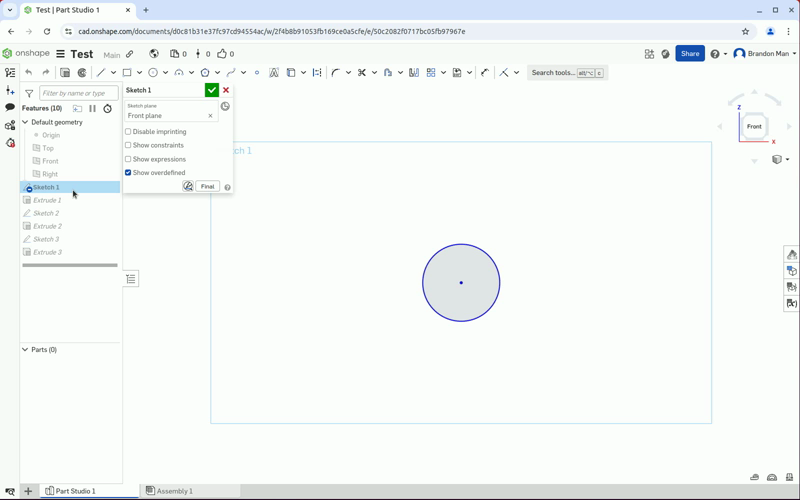
mouse_move(229, 92)
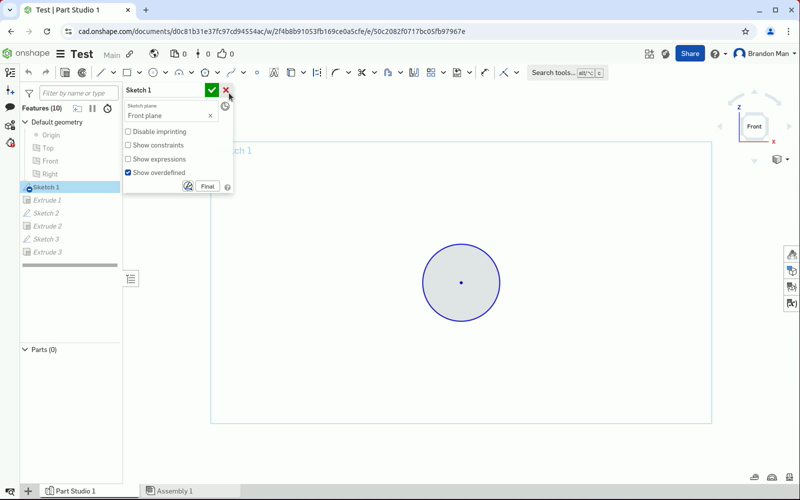
click(229, 92)
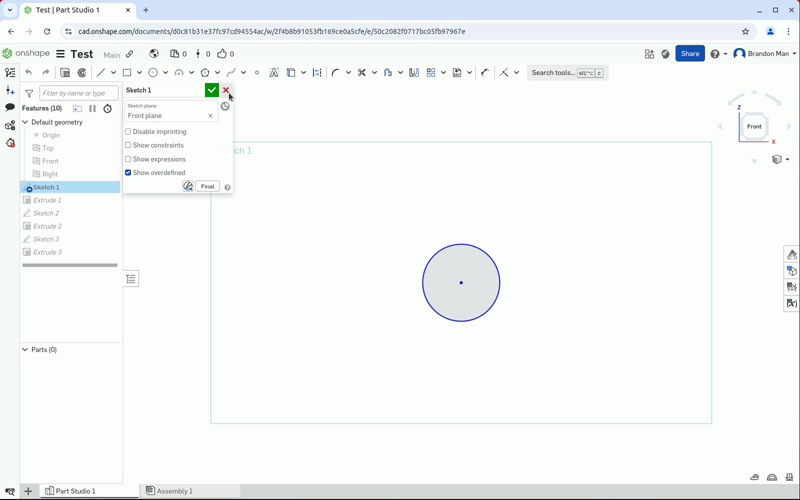
key(shift+s)
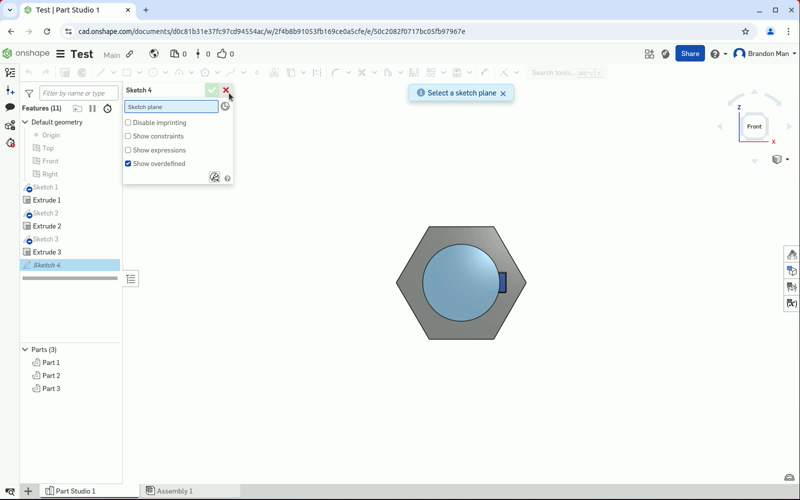
mouse_move(73, 163)
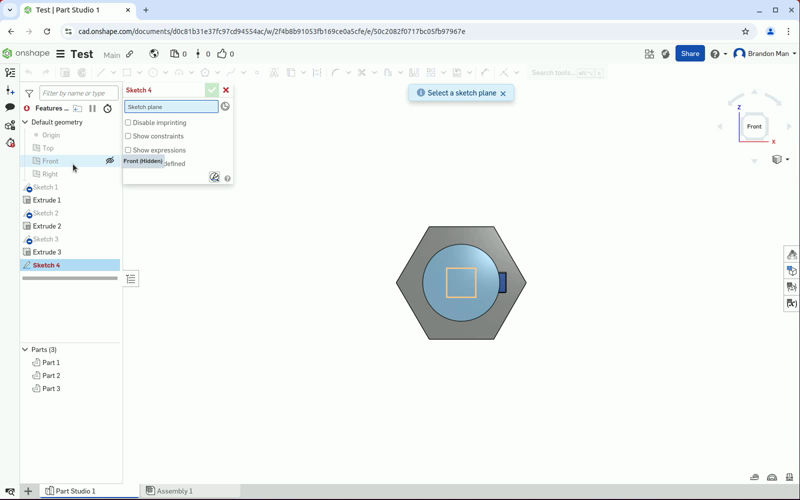
click(73, 163)
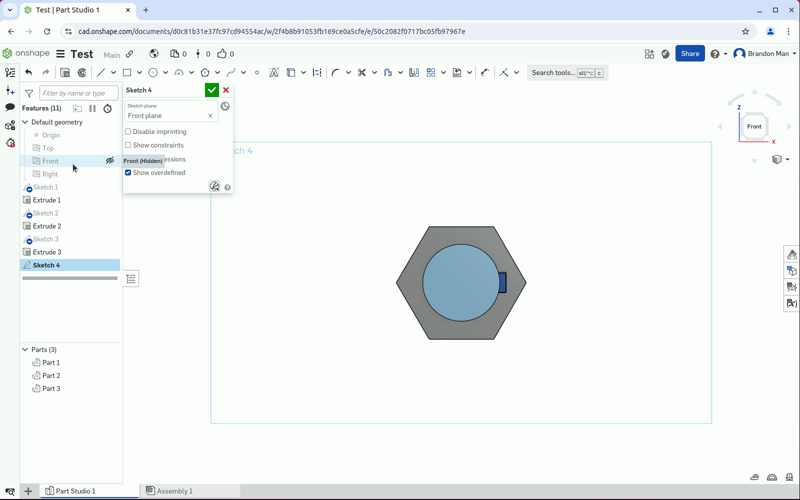
mouse_move(73, 352)
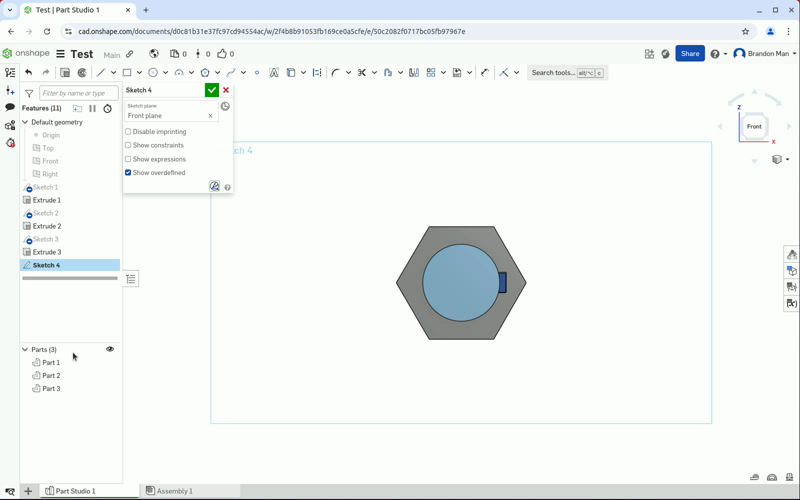
key(y)
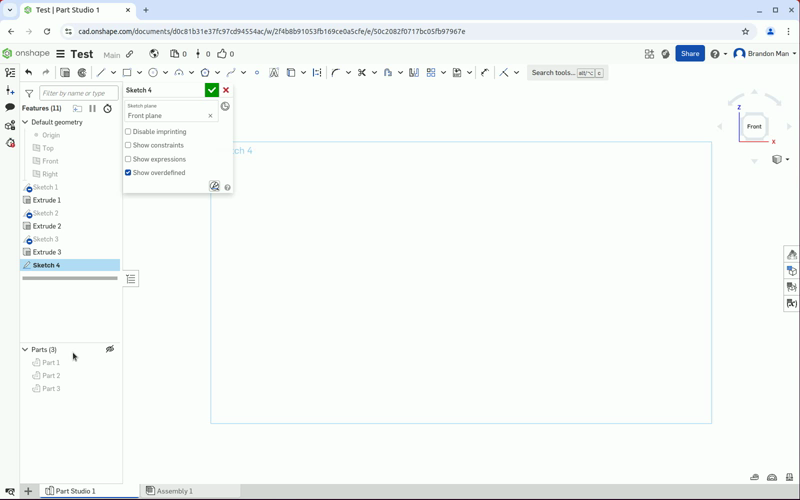
key(c)
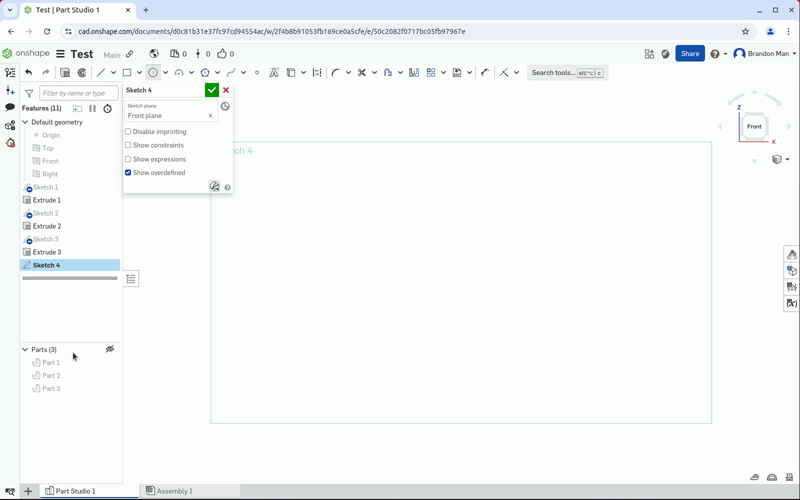
key_down(shift)
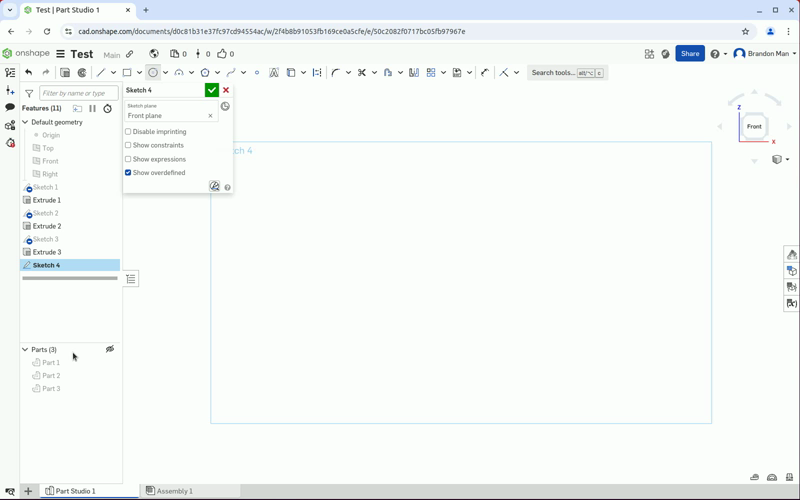
mouse_move(461, 282)
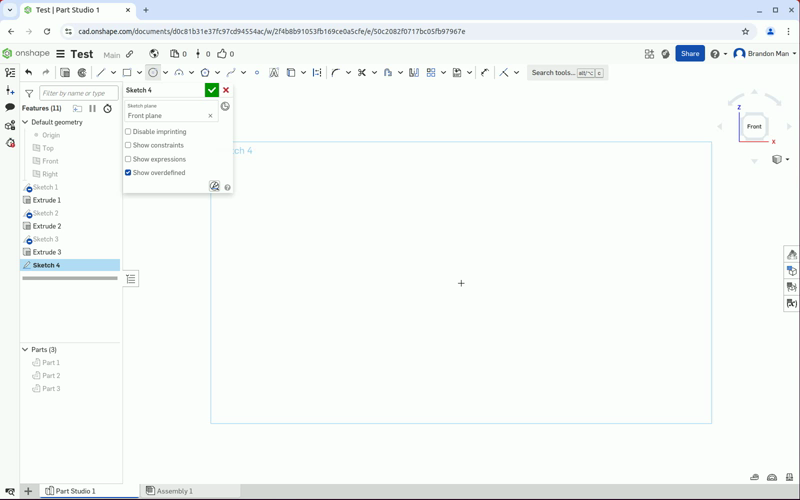
click(461, 282)
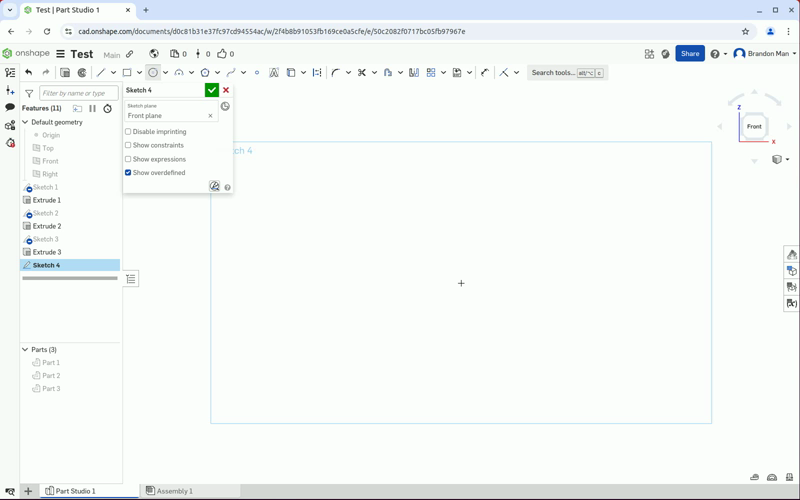
key_up(shift)
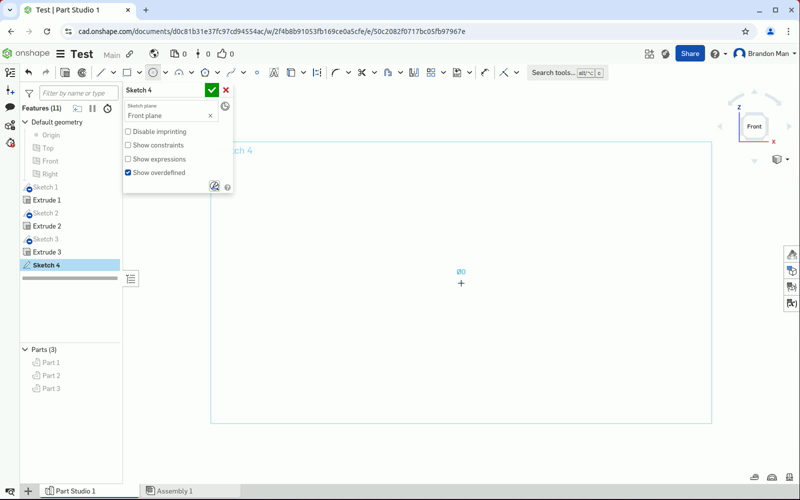
mouse_move(499, 282)
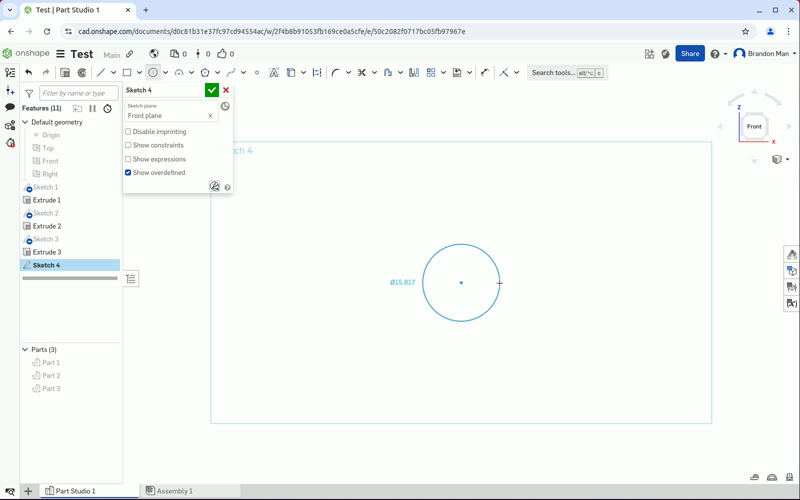
click(499, 282)
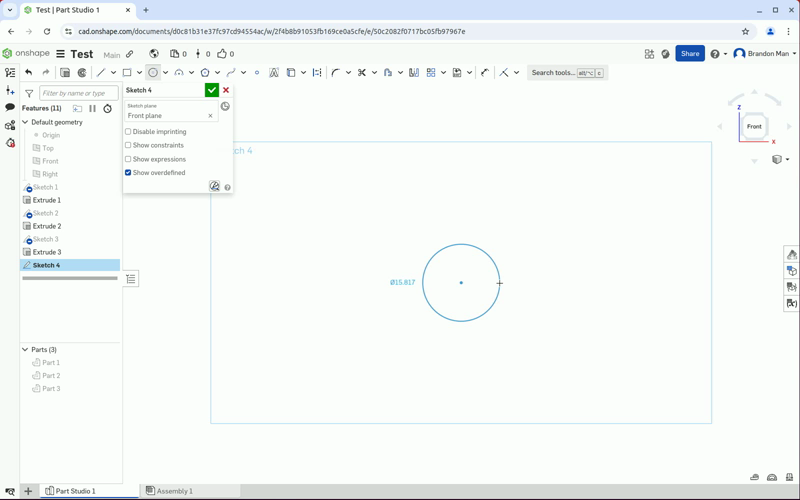
key(esc)
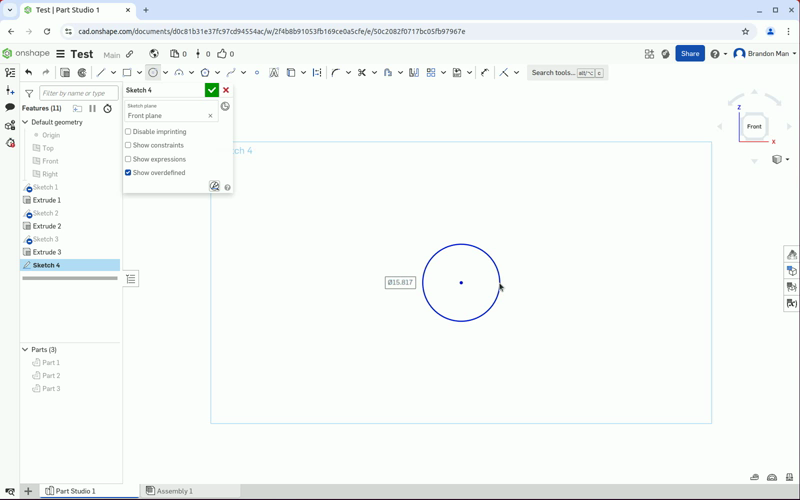
mouse_move(470, 299)
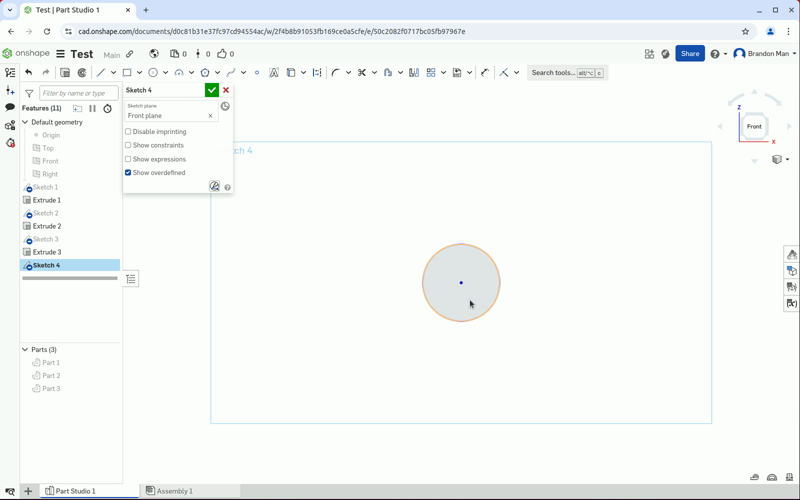
click(470, 299)
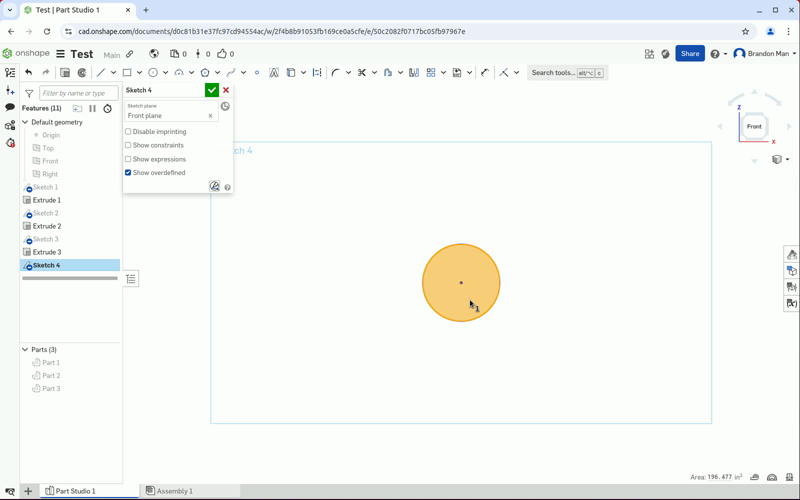
mouse_move(73, 352)
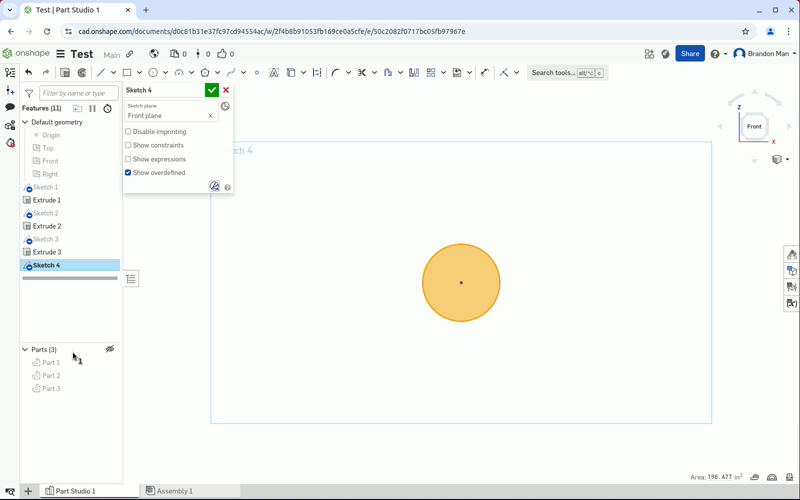
key(shift+y)
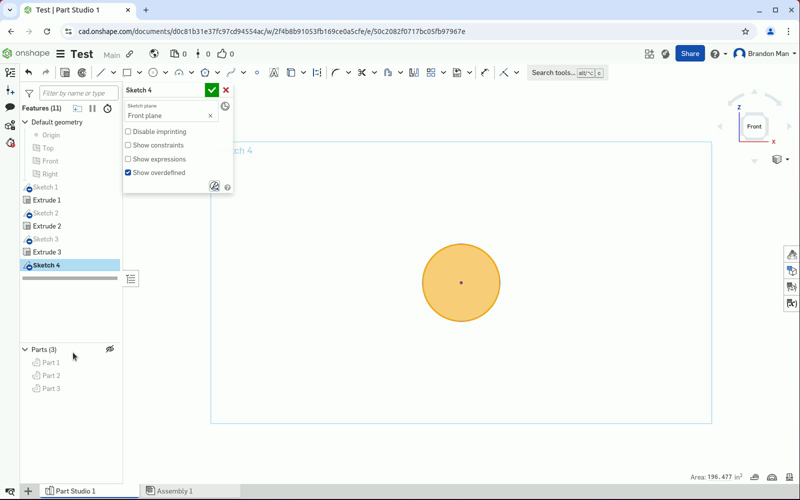
key(shift+e)
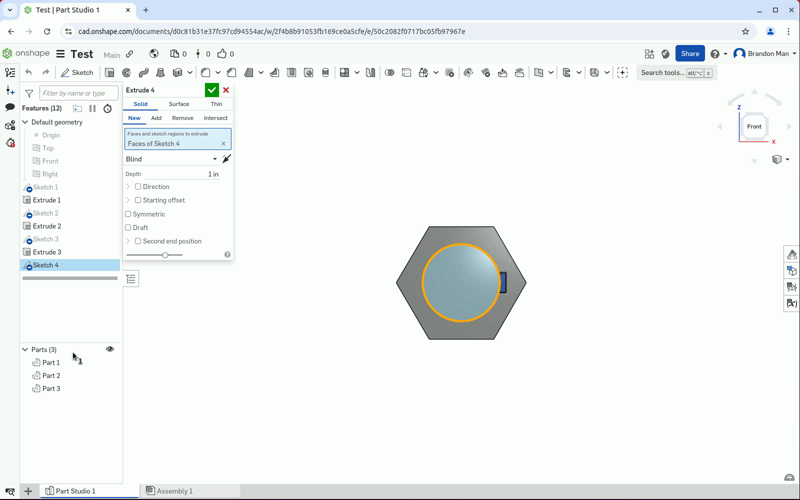
mouse_move(143, 106)
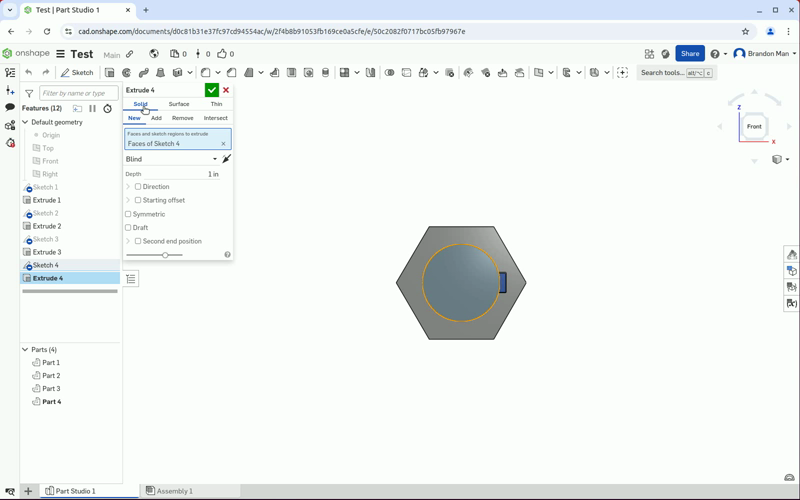
click(143, 106)
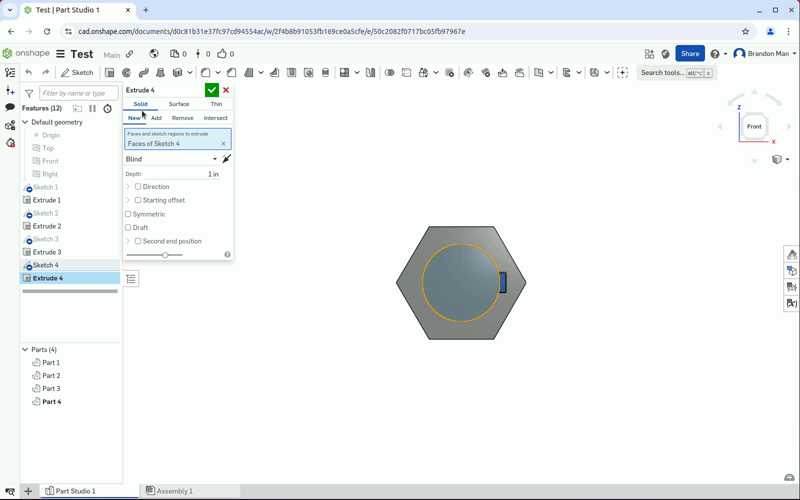
mouse_move(137, 120)
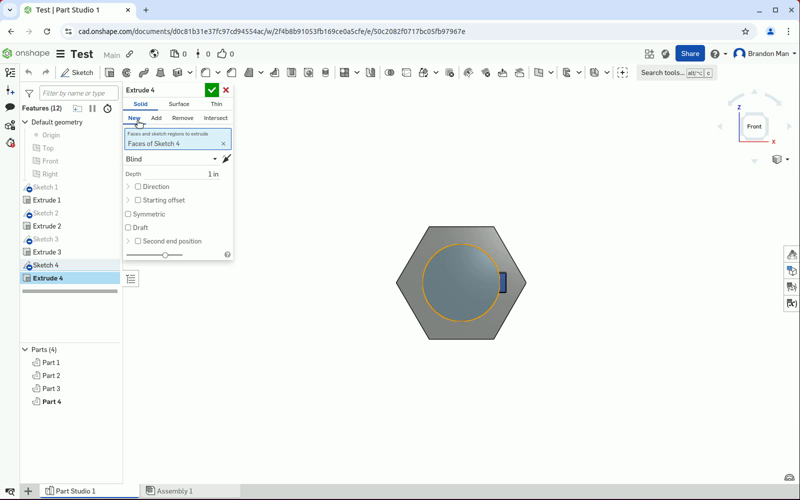
click(137, 120)
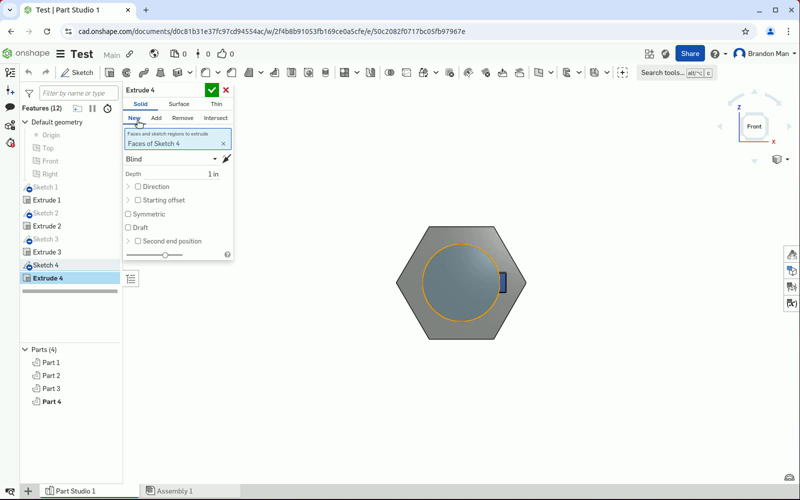
key(tab, 4)
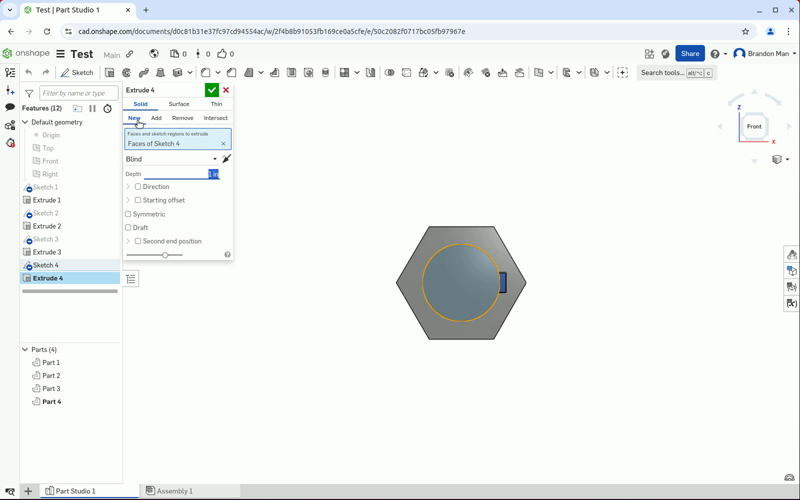
text(7.703)
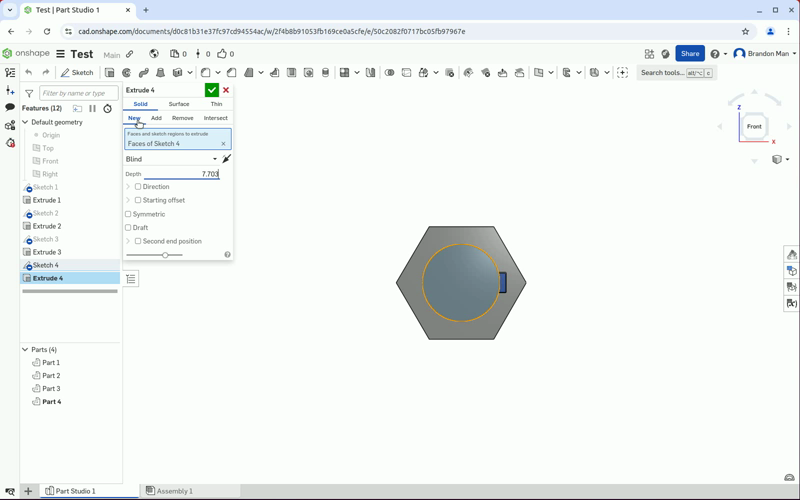
key(enter)
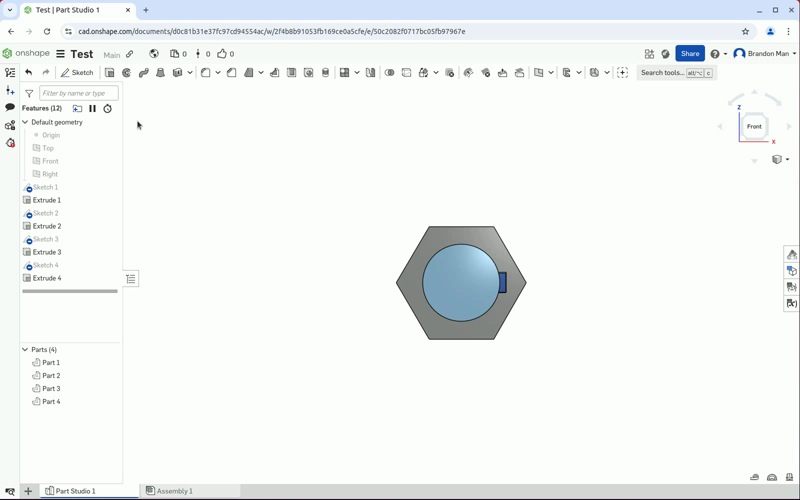
key(shift+h)
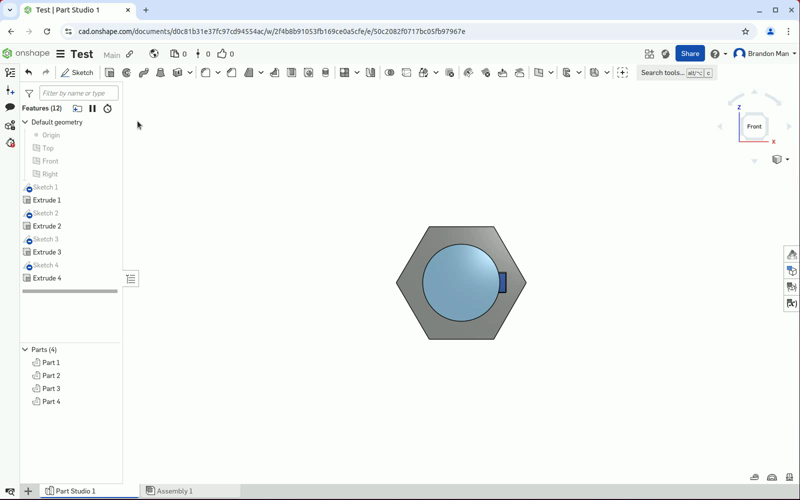
key(shift+h)
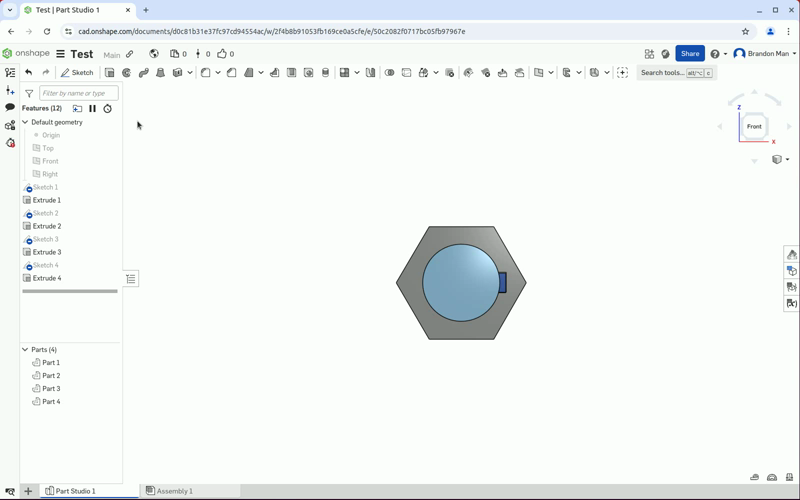
mouse_move(73, 189)
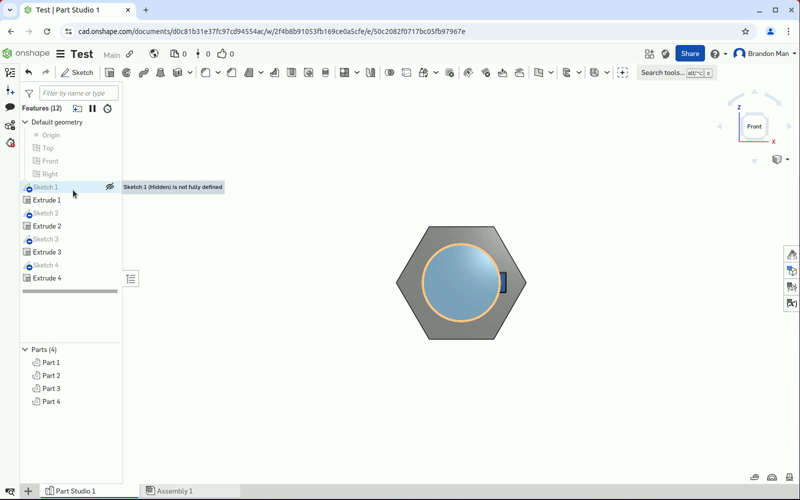
click(73, 189)
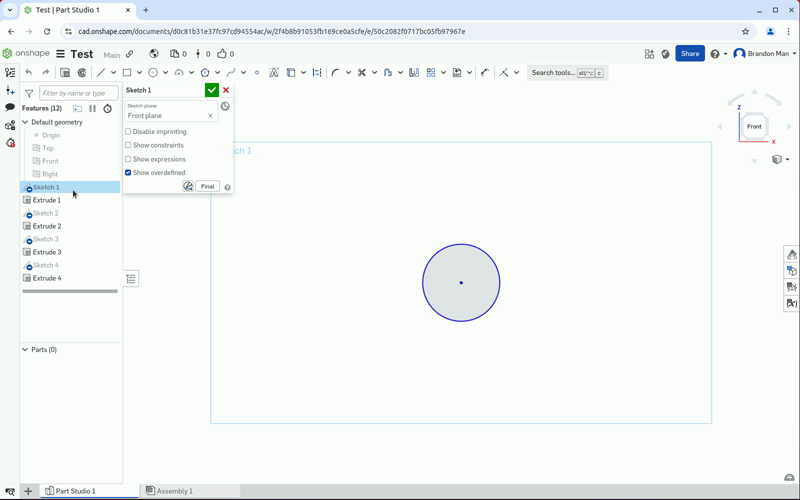
mouse_move(229, 92)
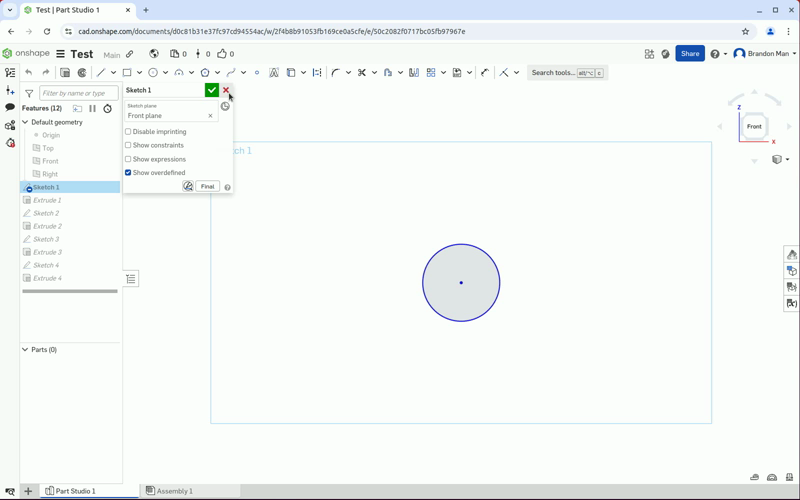
click(229, 92)
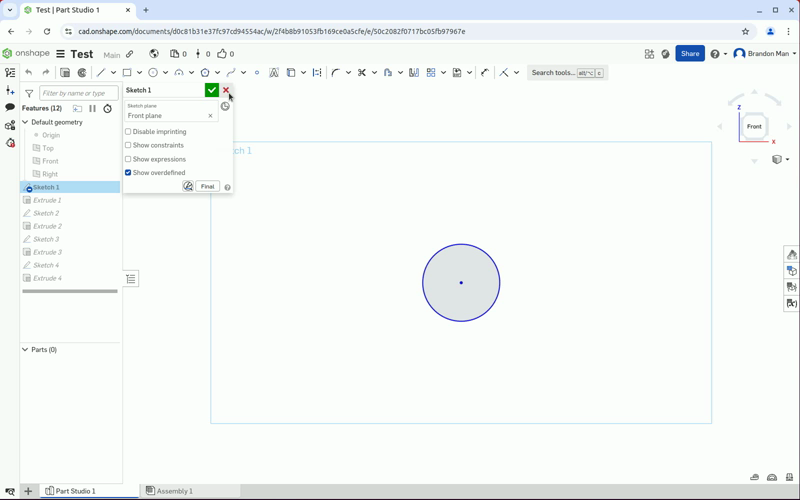
key(shift+s)
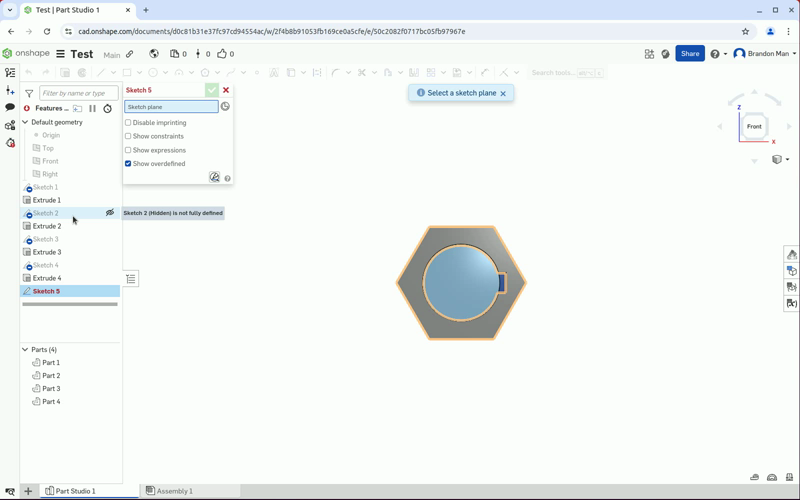
scroll(3)
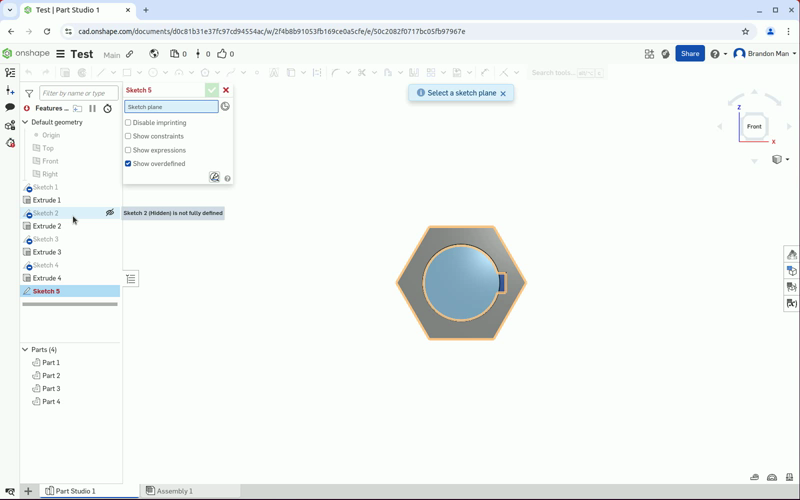
mouse_move(73, 163)
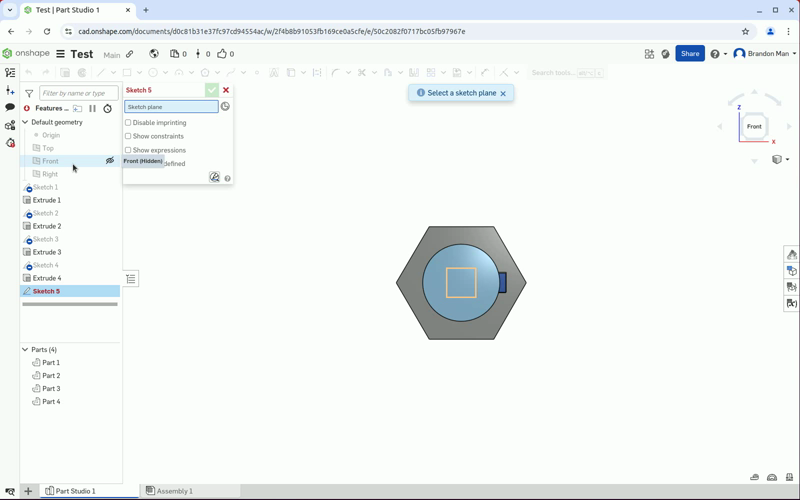
click(73, 163)
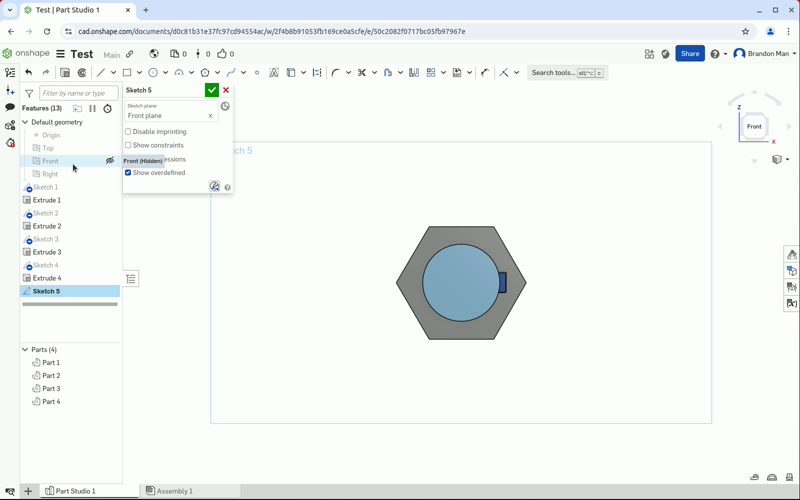
mouse_move(73, 352)
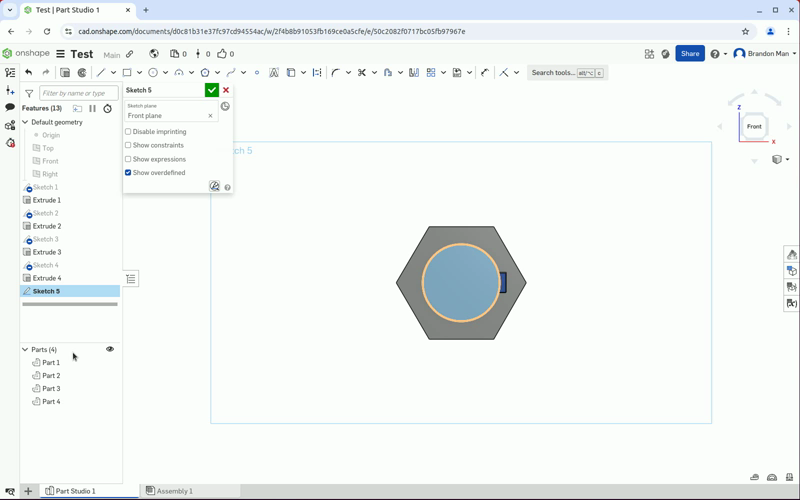
key(y)
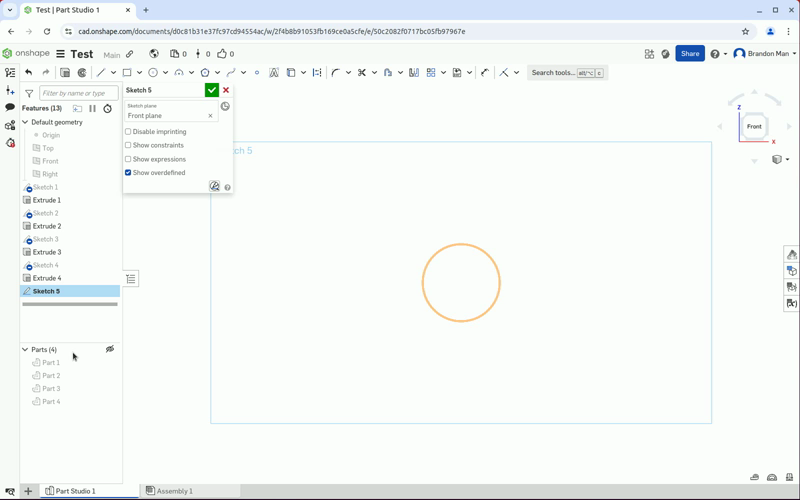
key(l)
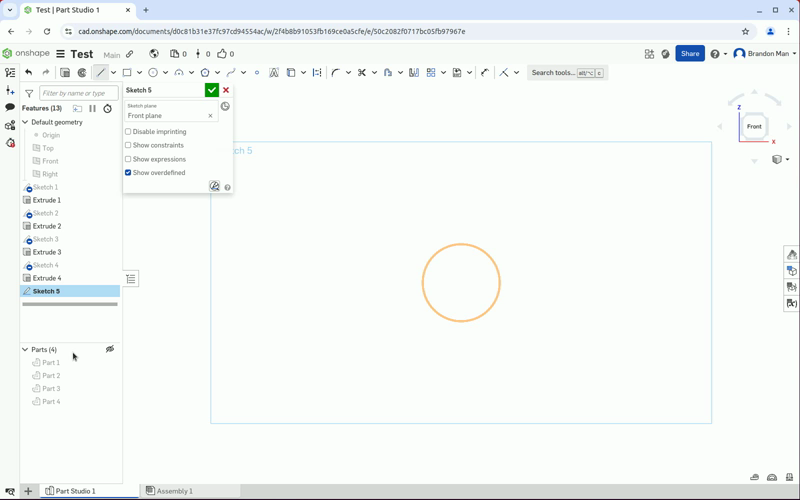
key_down(shift)
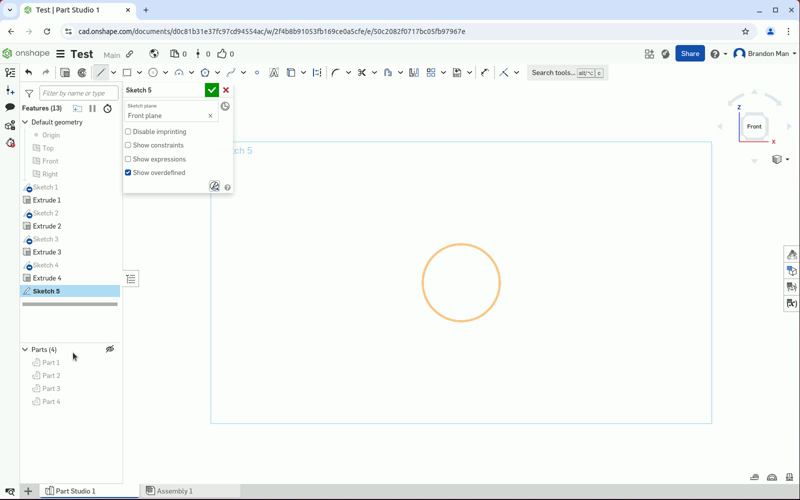
mouse_move(497, 292)
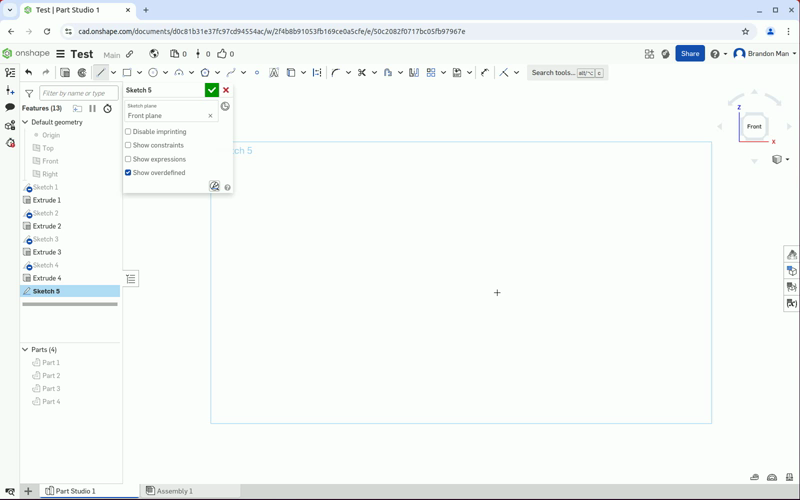
click(497, 292)
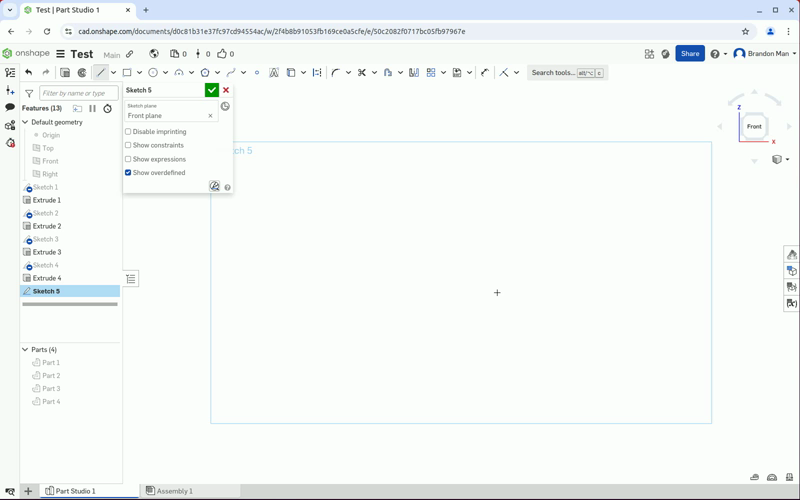
key_up(shift)
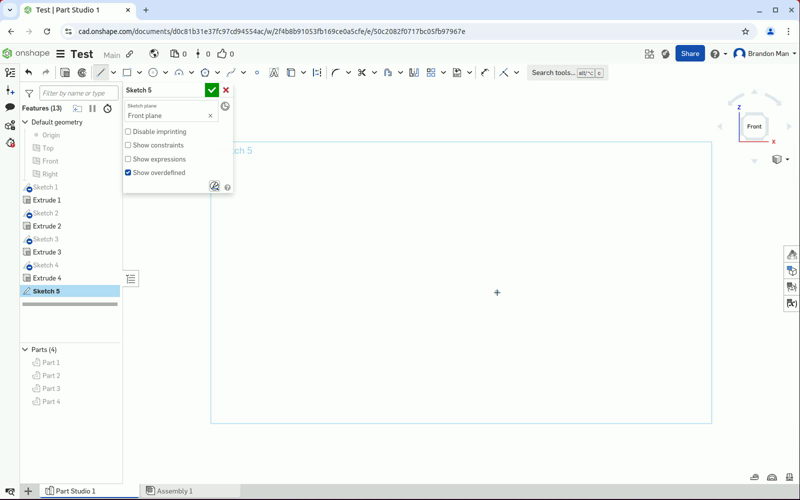
key_down(shift)
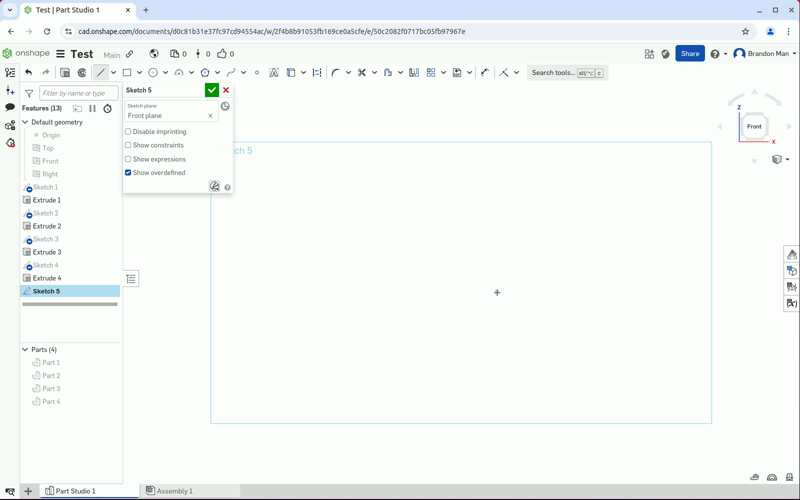
mouse_move(527, 292)
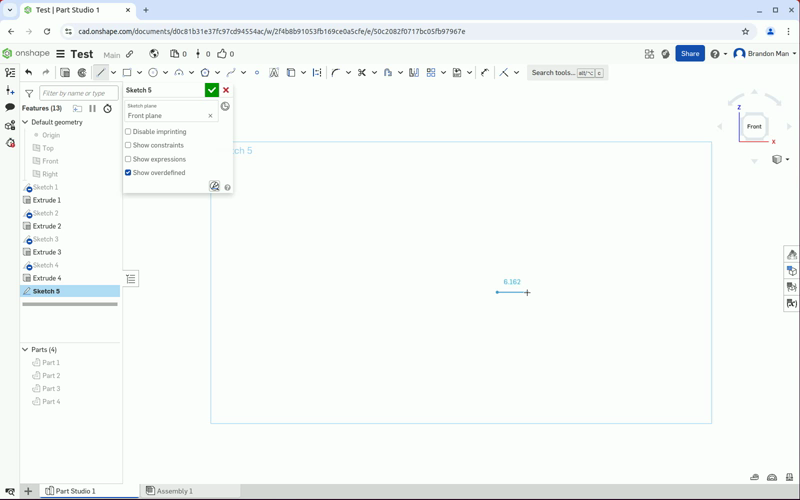
mouse_move(506, 292)
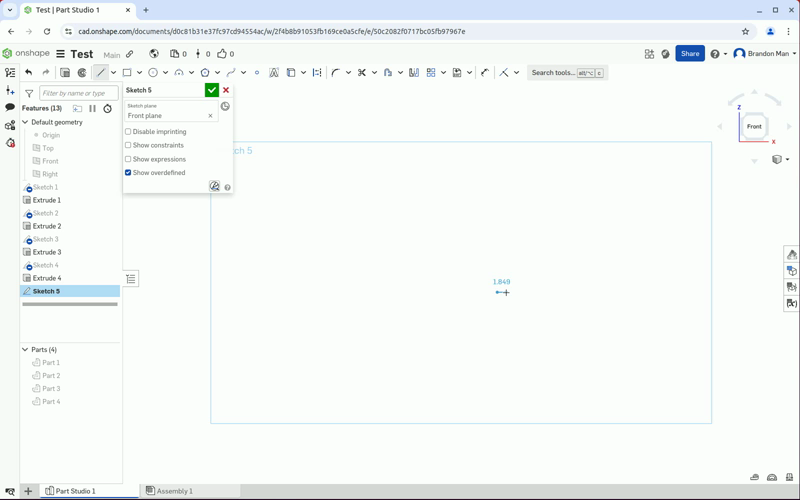
click(506, 292)
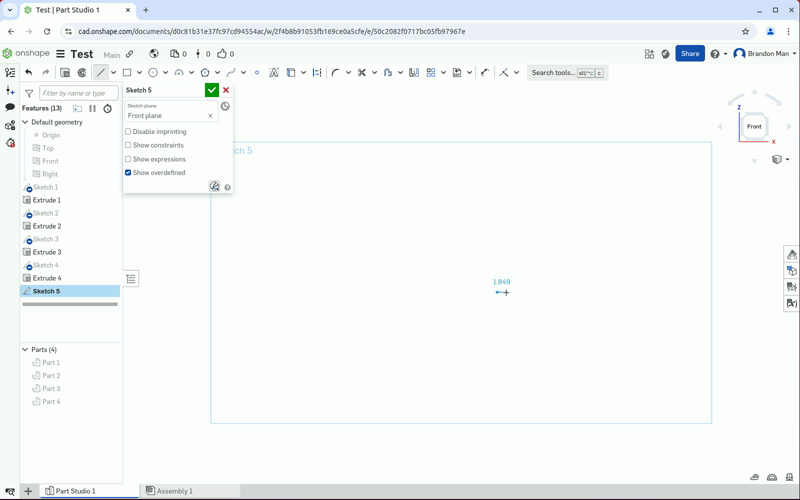
key_up(shift)
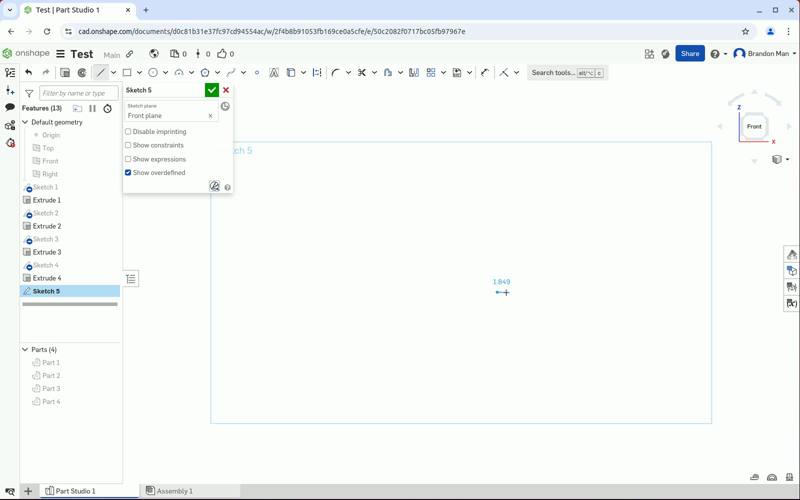
key_down(shift)
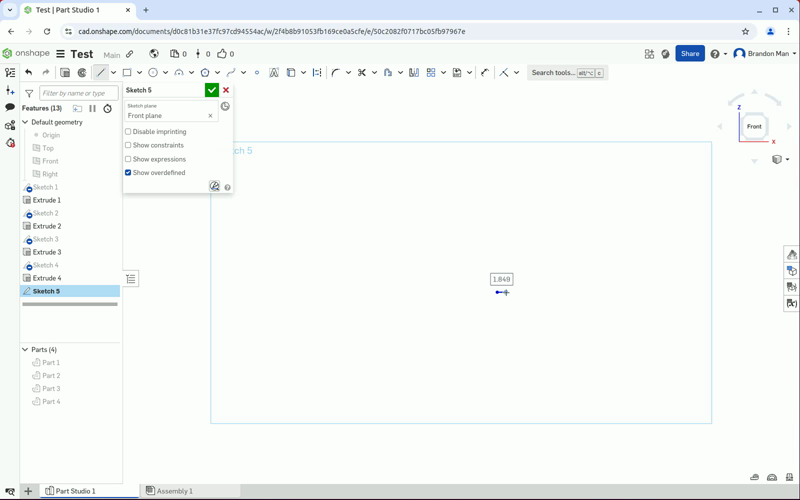
mouse_move(536, 292)
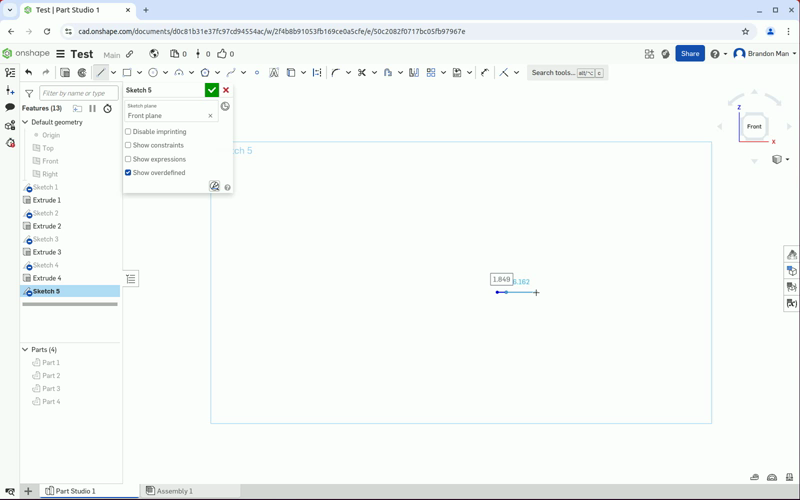
mouse_move(506, 272)
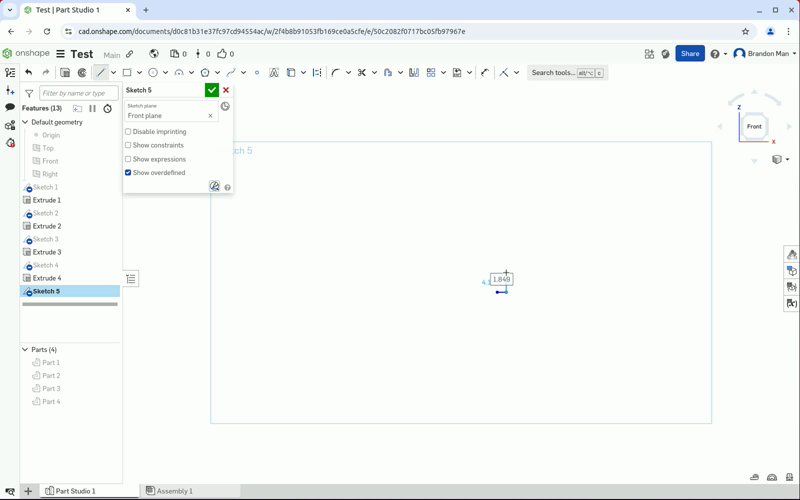
click(506, 272)
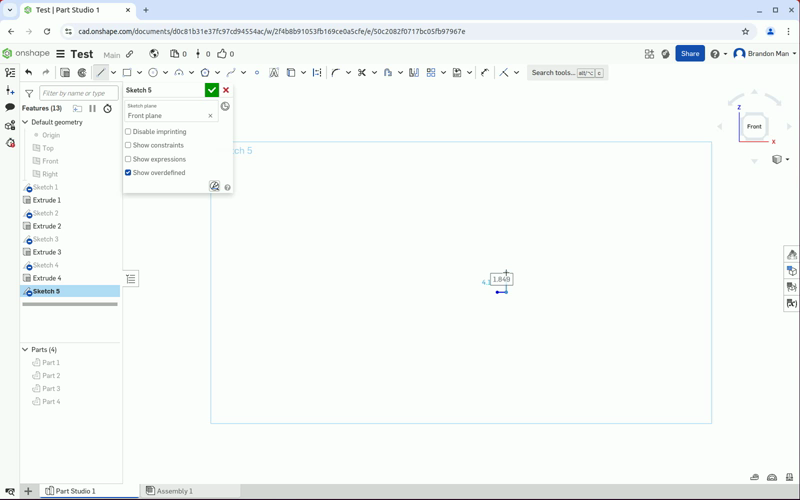
key_up(shift)
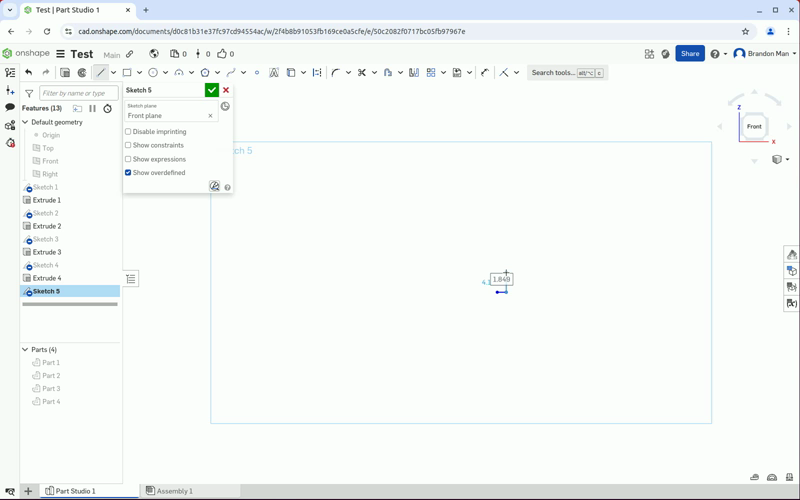
key_down(shift)
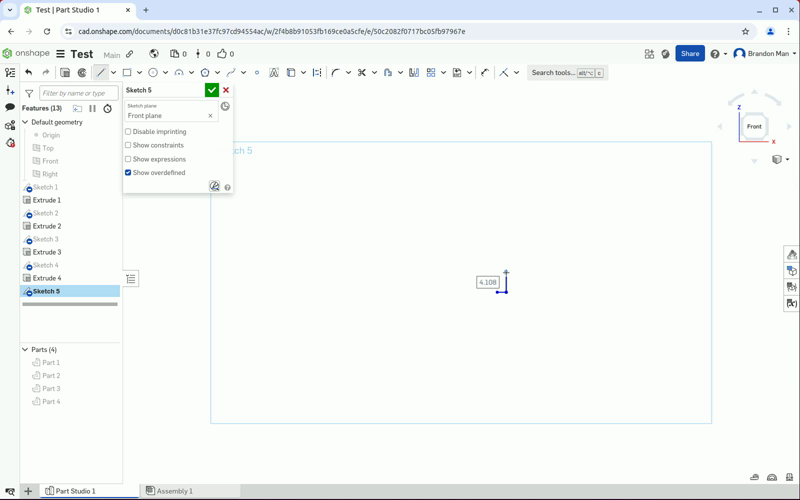
mouse_move(536, 272)
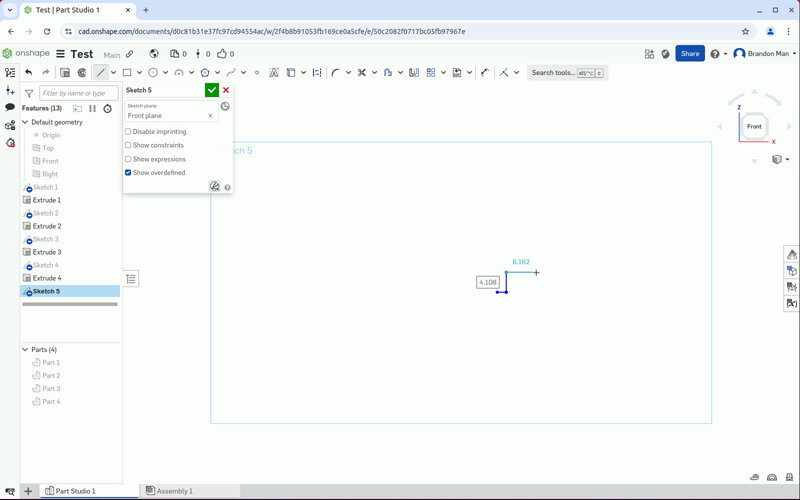
mouse_move(497, 272)
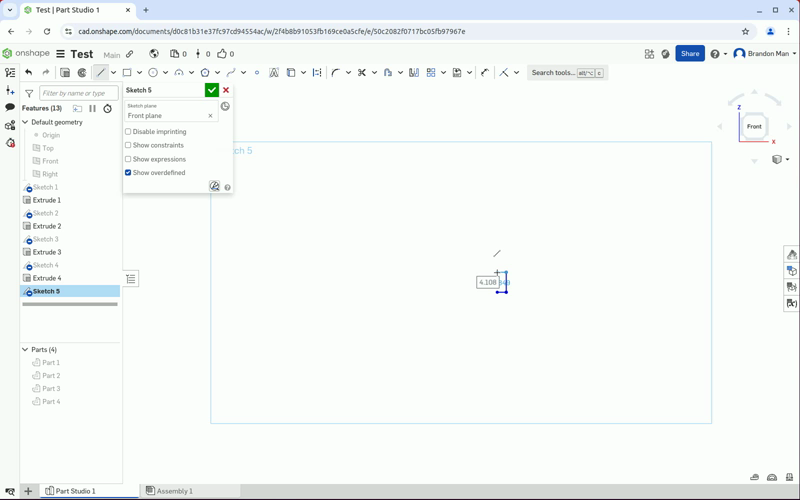
click(497, 272)
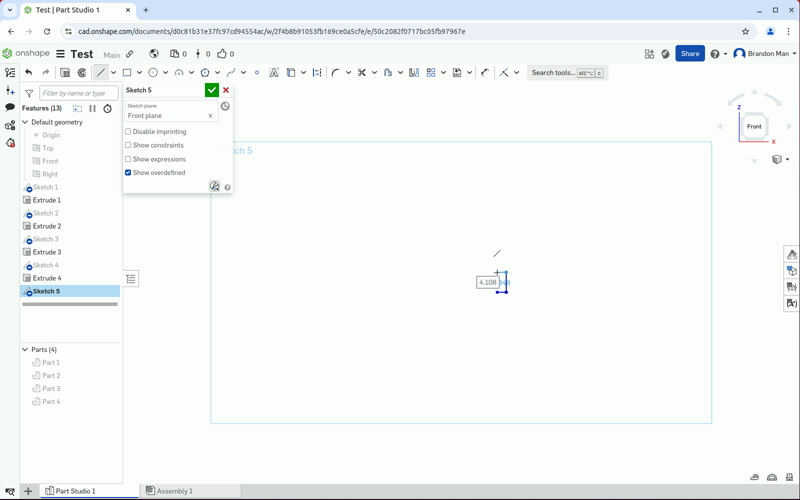
key_up(shift)
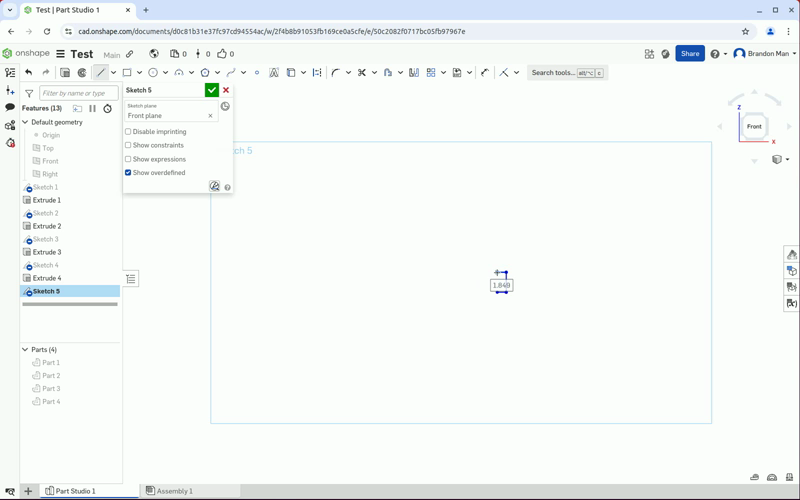
key(esc)
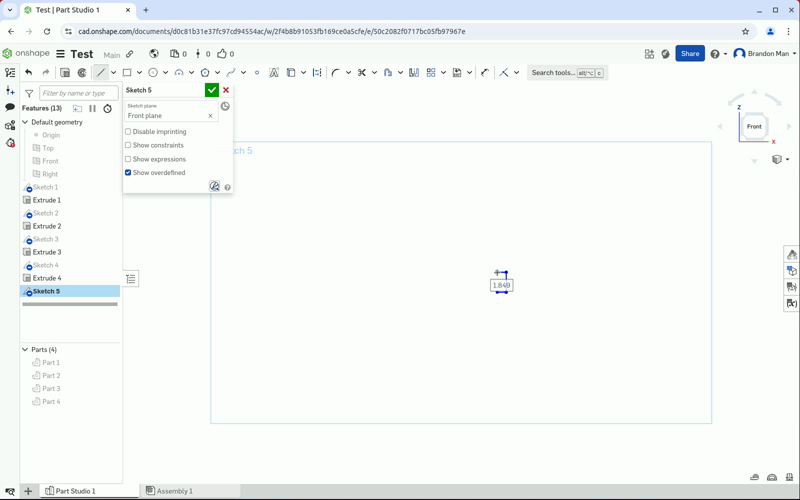
key(a)
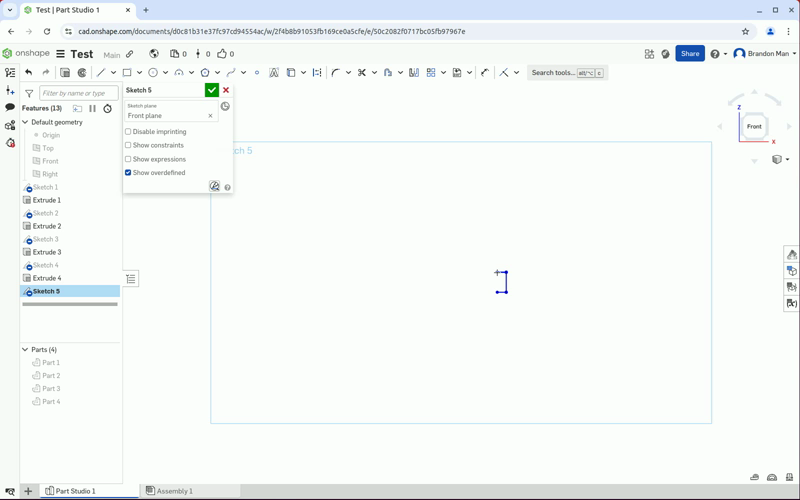
mouse_move(497, 272)
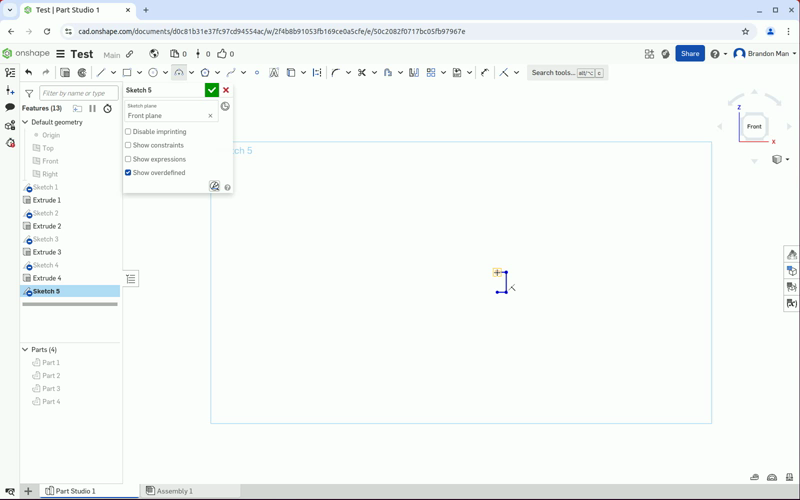
click(497, 272)
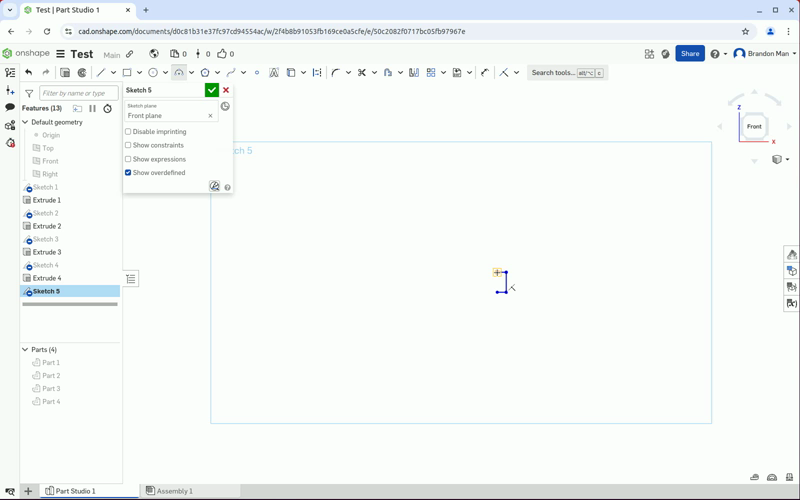
mouse_move(497, 292)
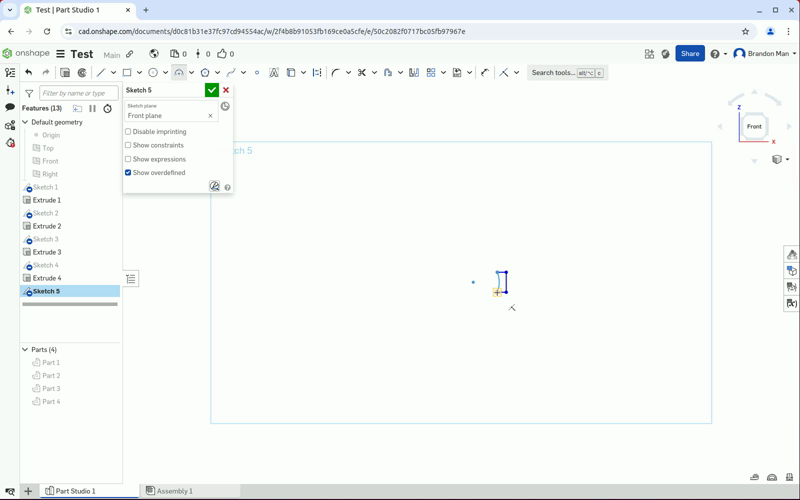
click(497, 292)
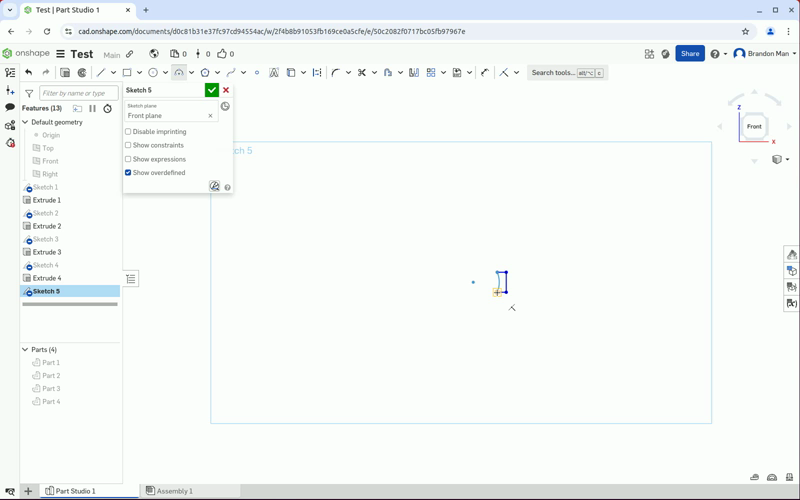
key_down(shift)
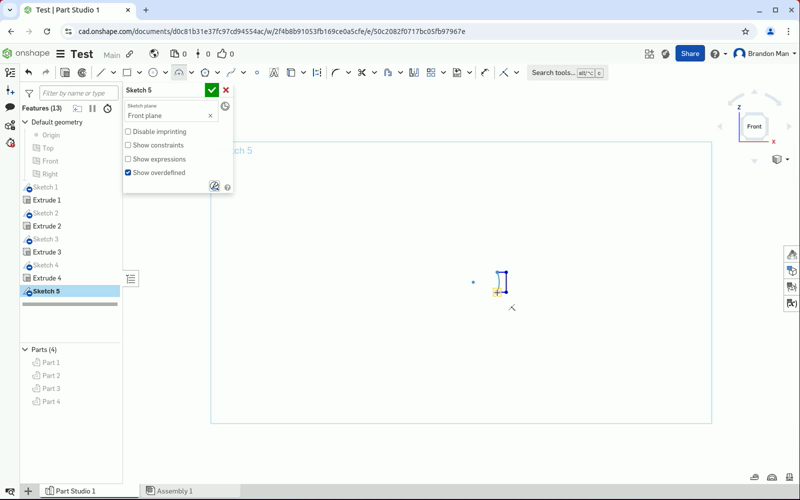
mouse_move(498, 282)
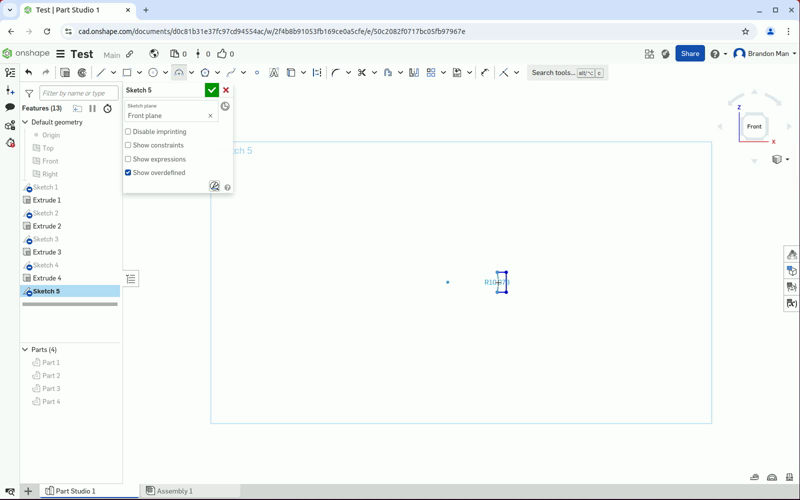
click(498, 282)
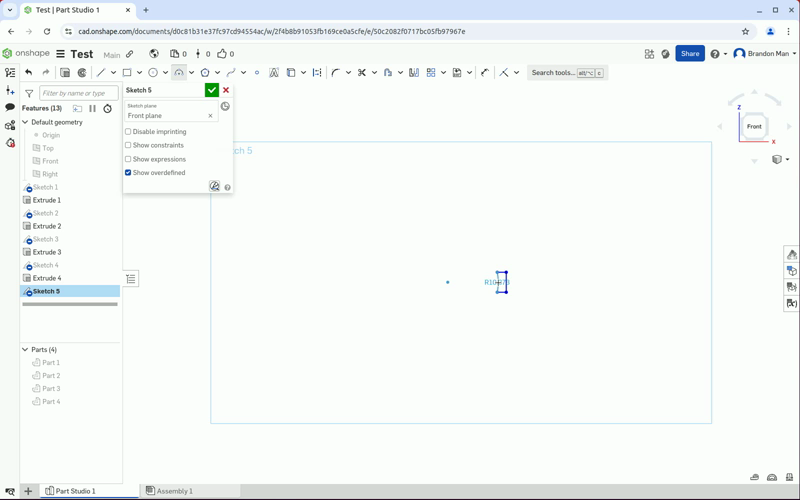
key_up(shift)
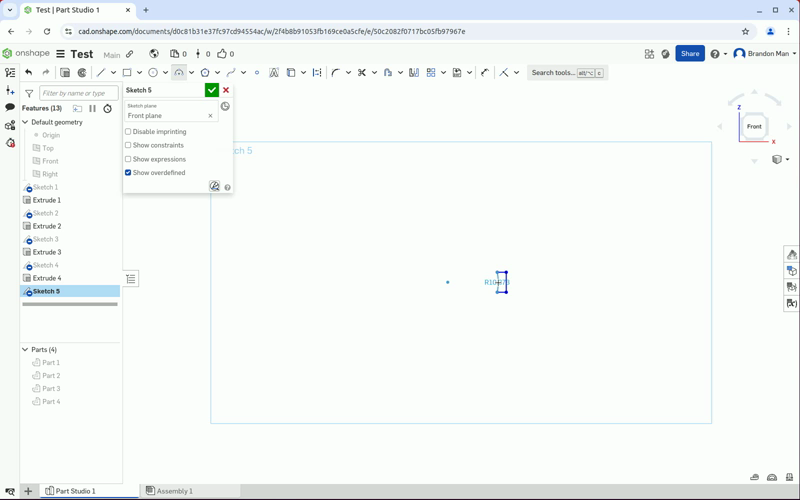
key(esc)
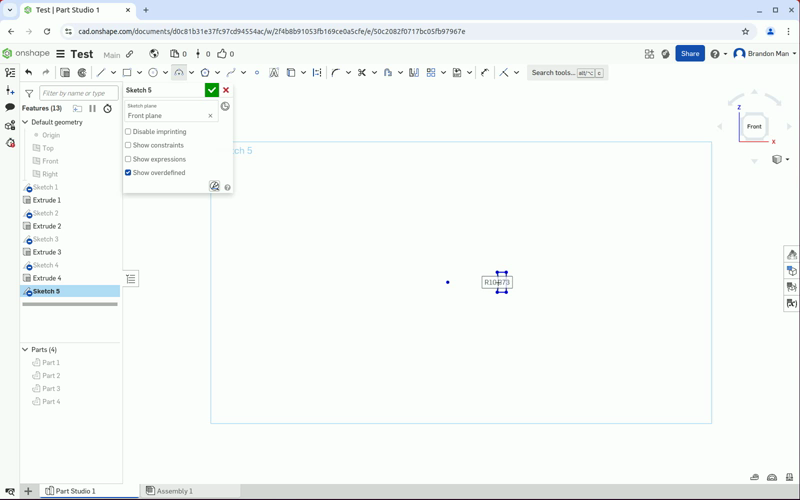
mouse_move(501, 281)
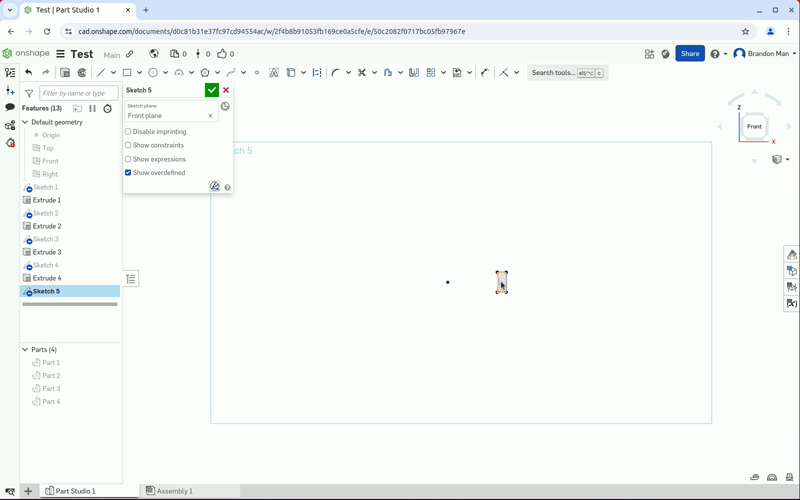
scroll(6)
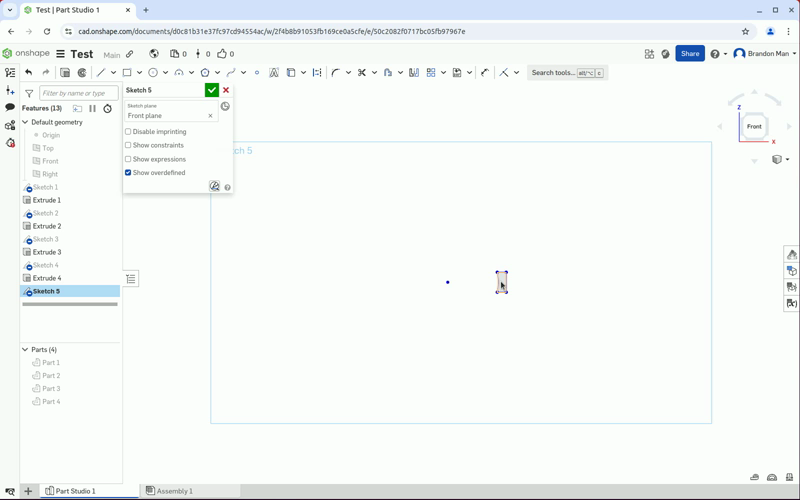
scroll(6)
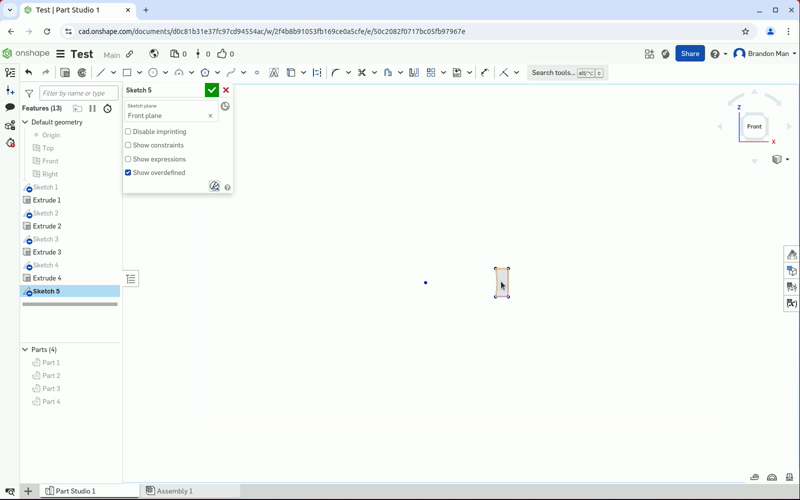
scroll(6)
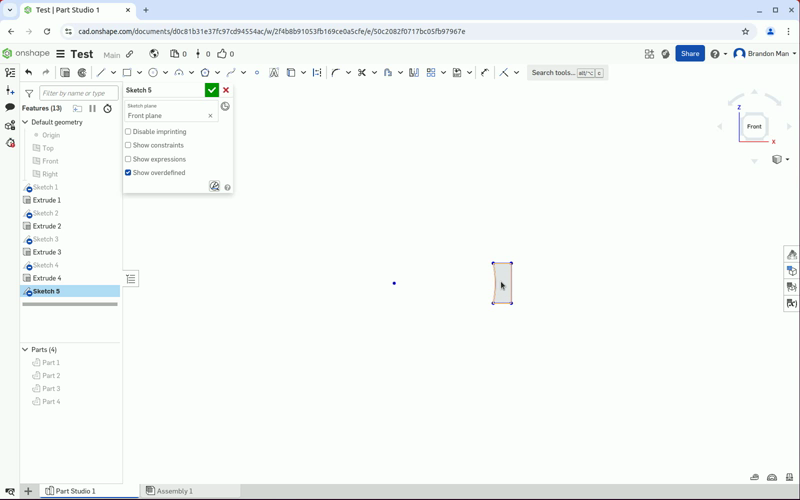
scroll(6)
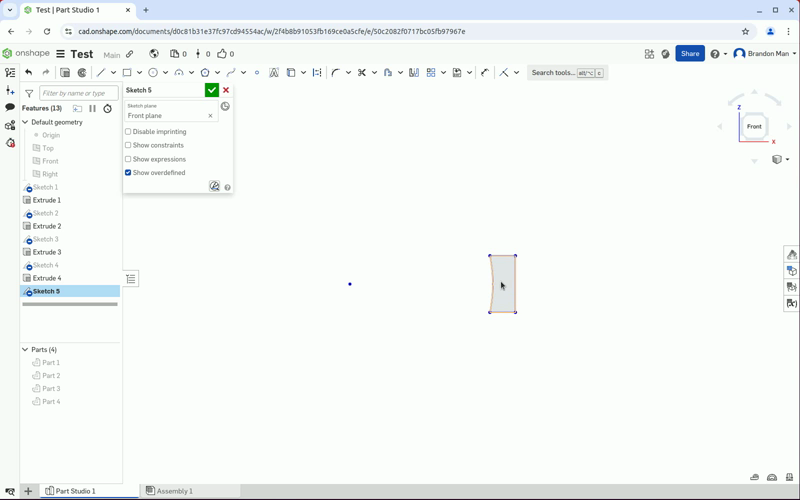
scroll(6)
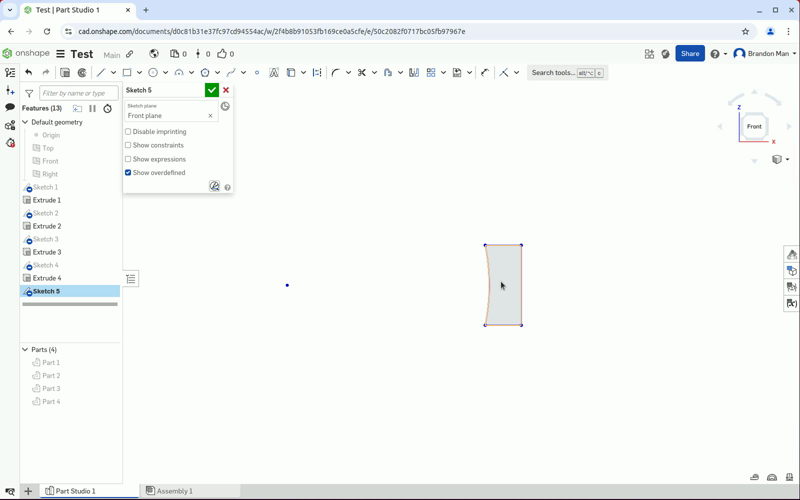
scroll(6)
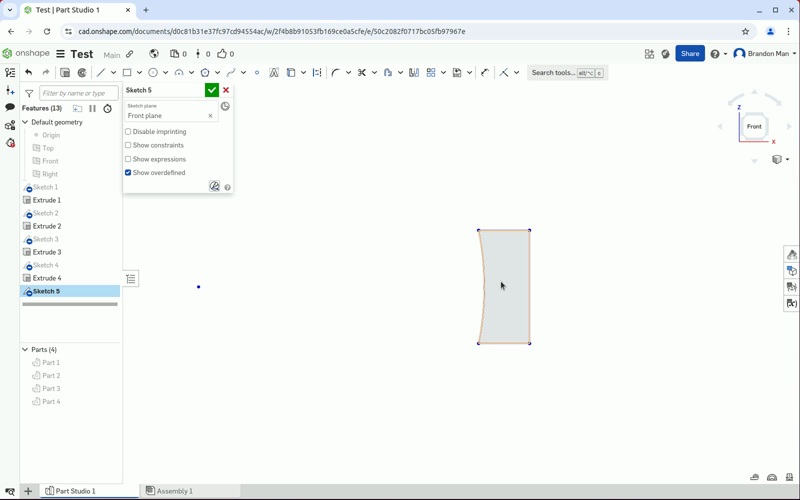
scroll(6)
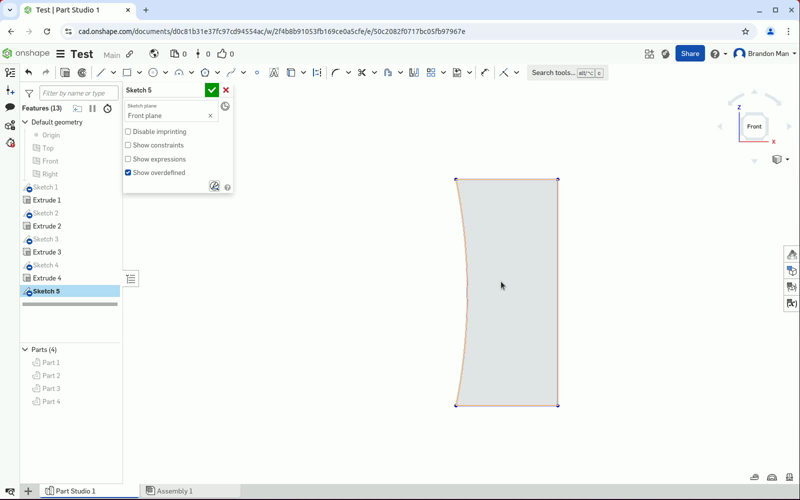
click(501, 281)
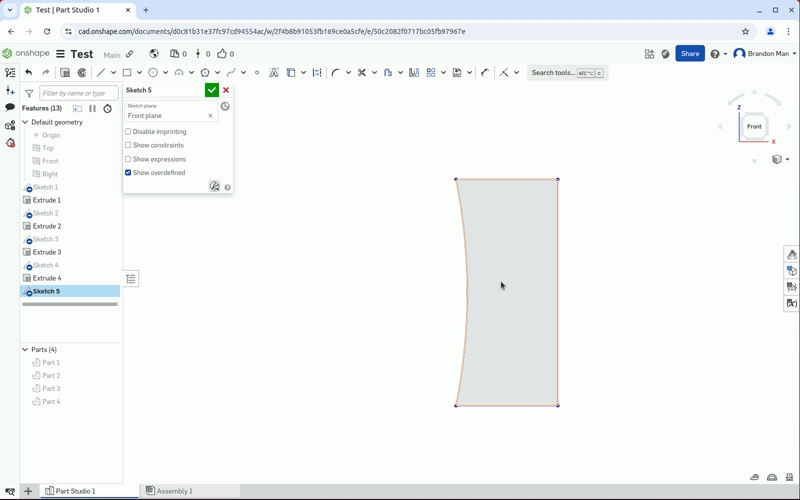
scroll(-6)
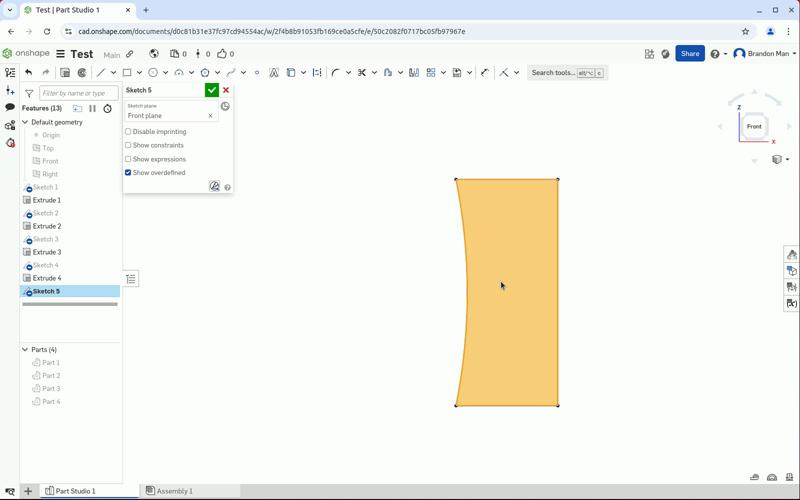
scroll(-6)
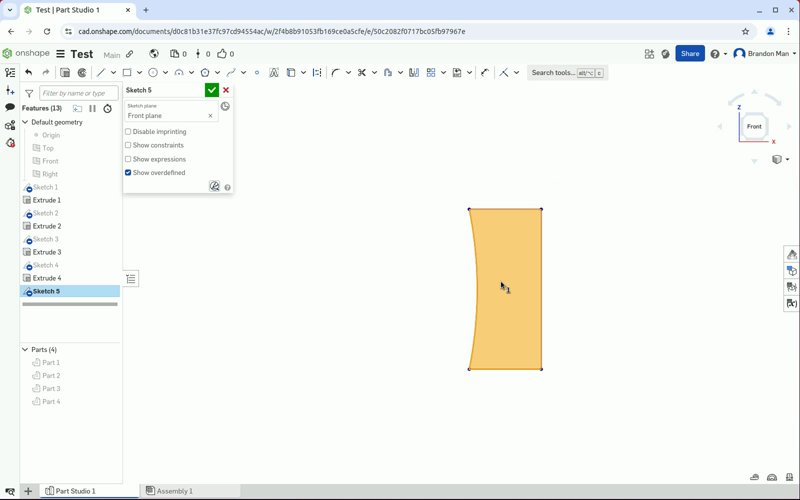
scroll(-6)
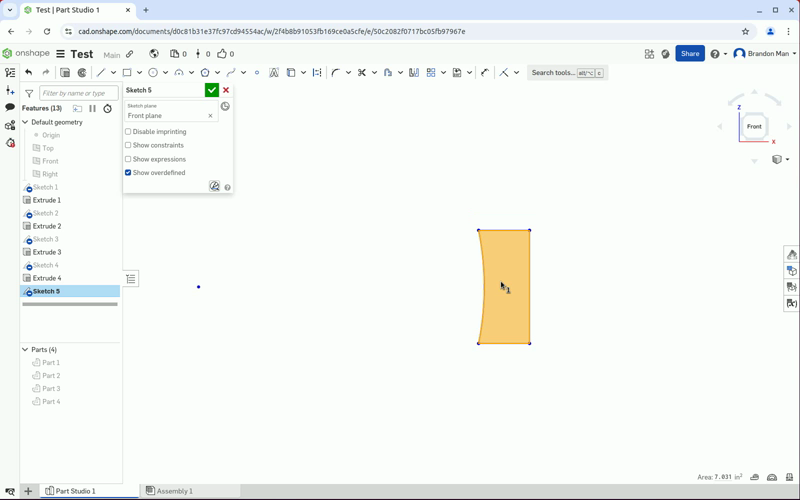
scroll(-6)
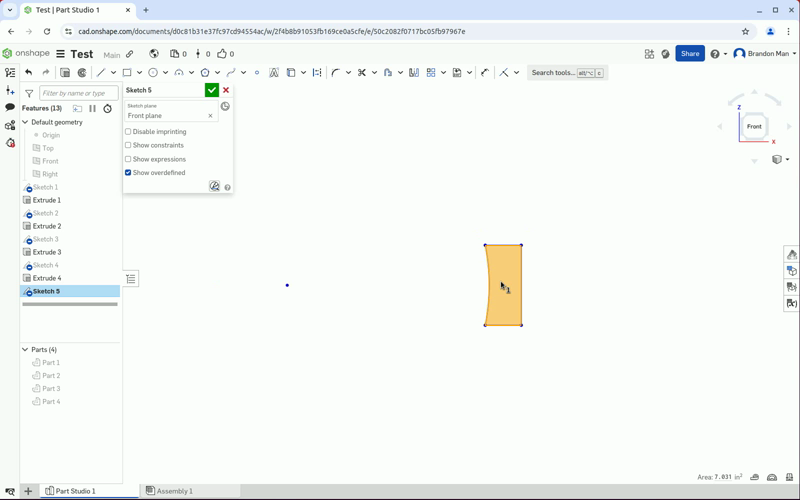
scroll(-6)
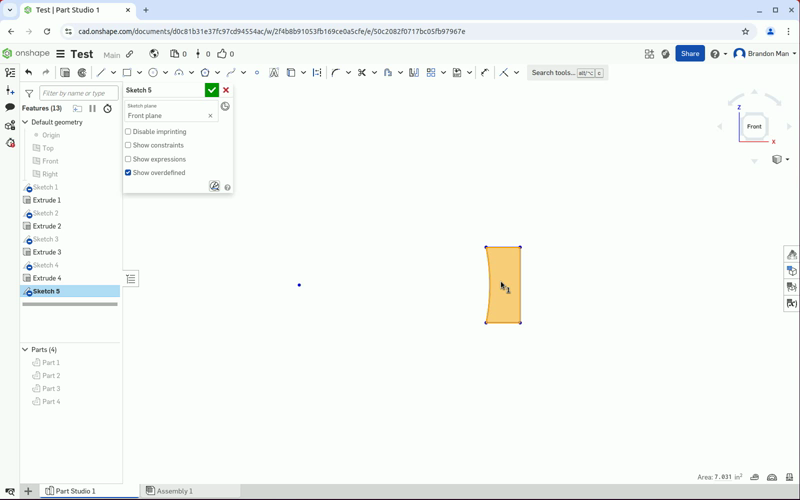
scroll(-6)
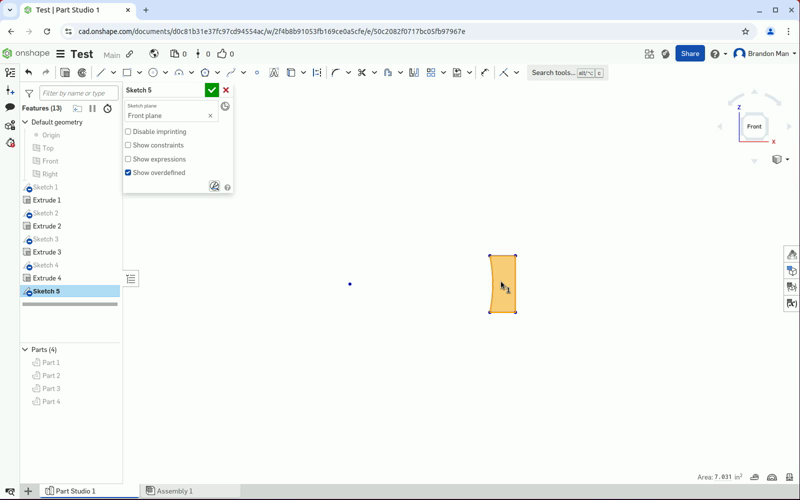
scroll(-6)
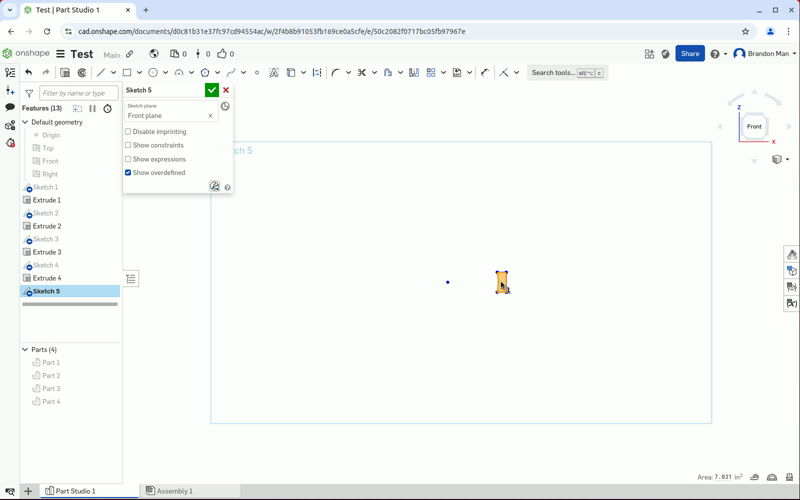
mouse_move(73, 352)
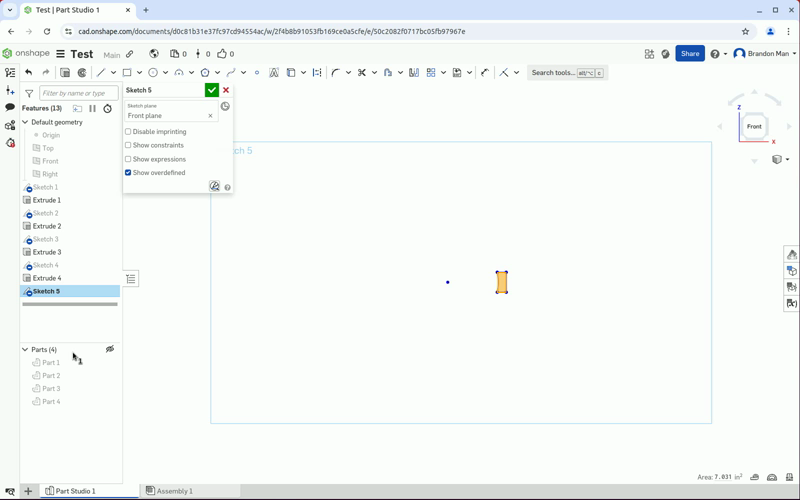
key(shift+y)
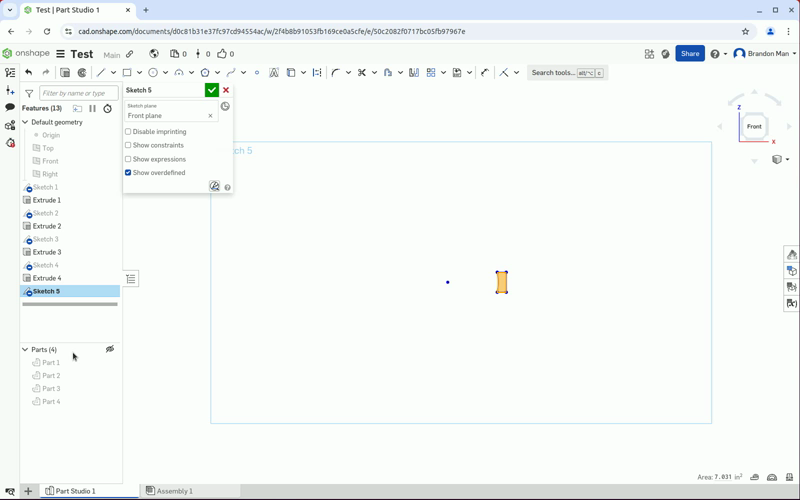
key(shift+e)
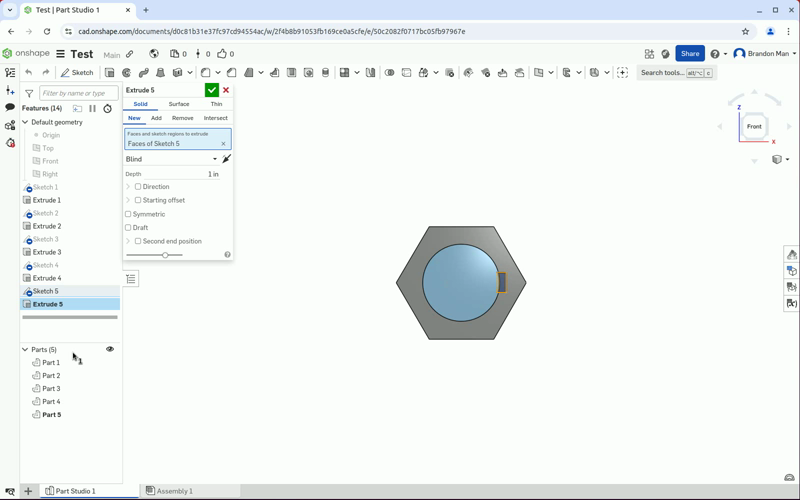
mouse_move(143, 106)
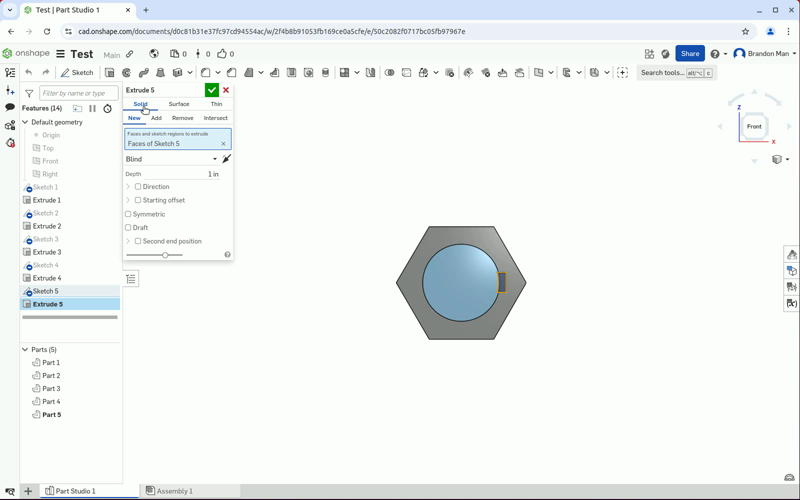
click(143, 106)
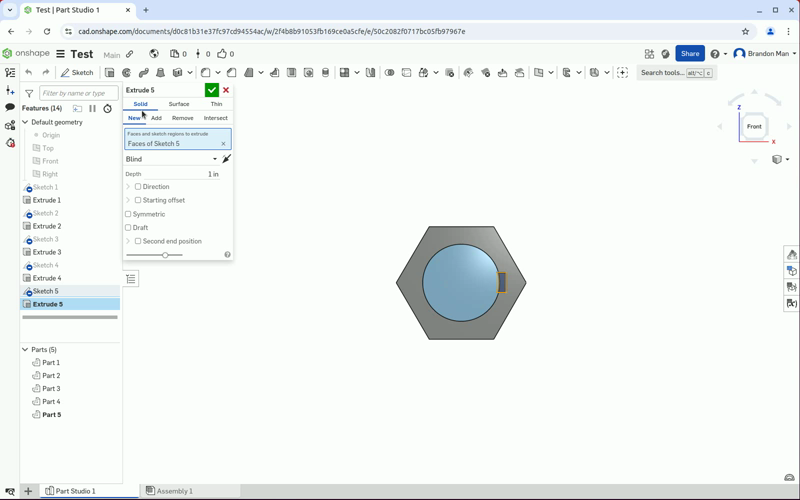
mouse_move(137, 120)
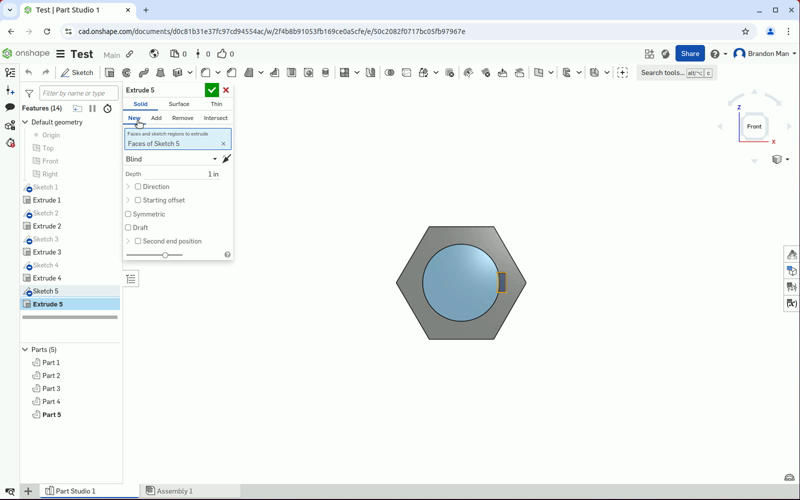
click(137, 120)
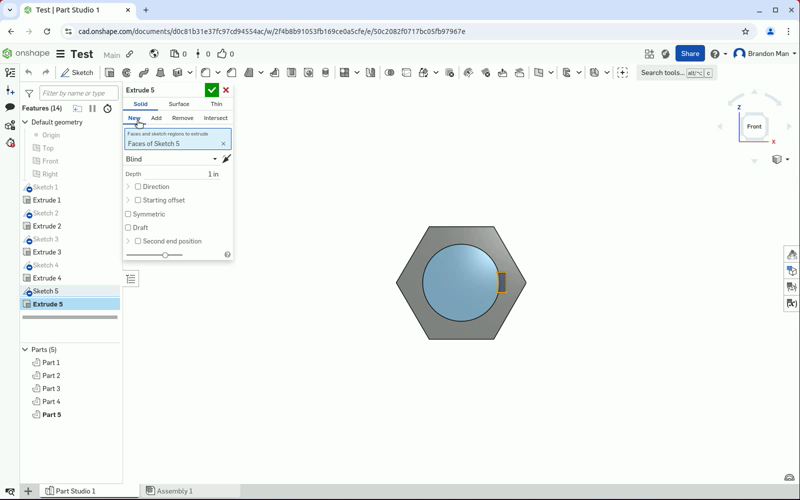
key(tab, 4)
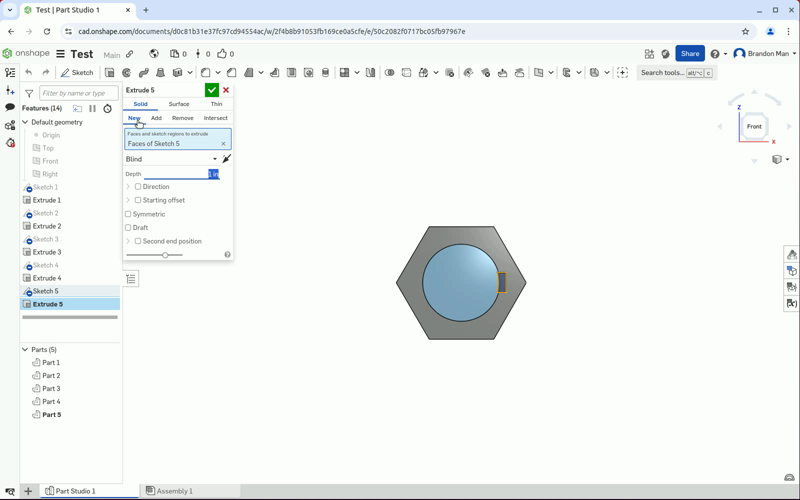
text(15.405)
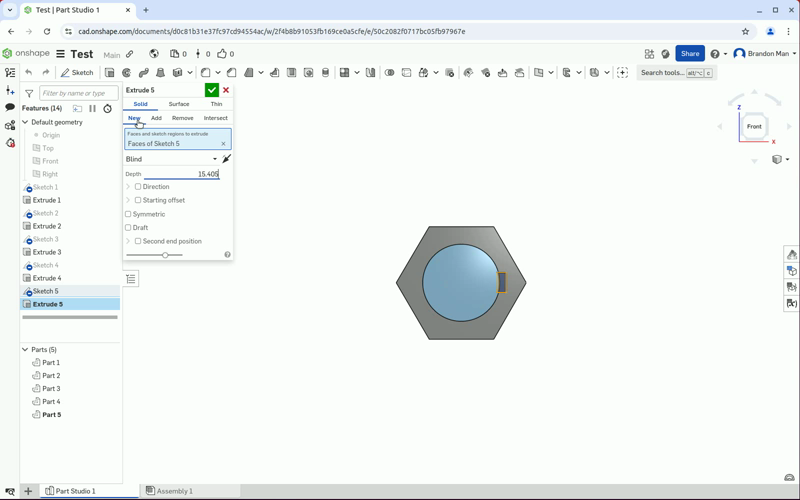
key(enter)
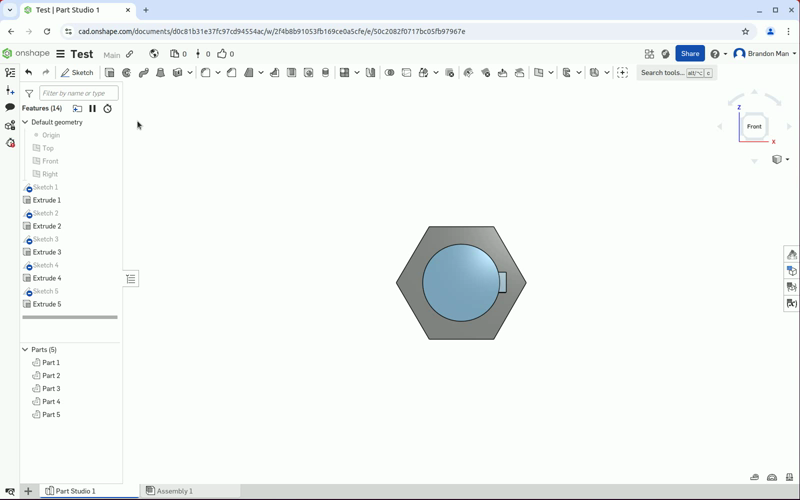
key(shift+h)
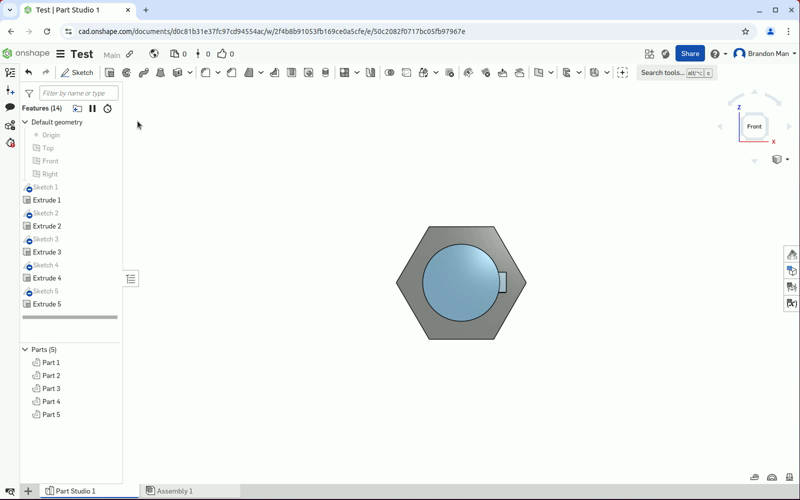
key(shift+h)
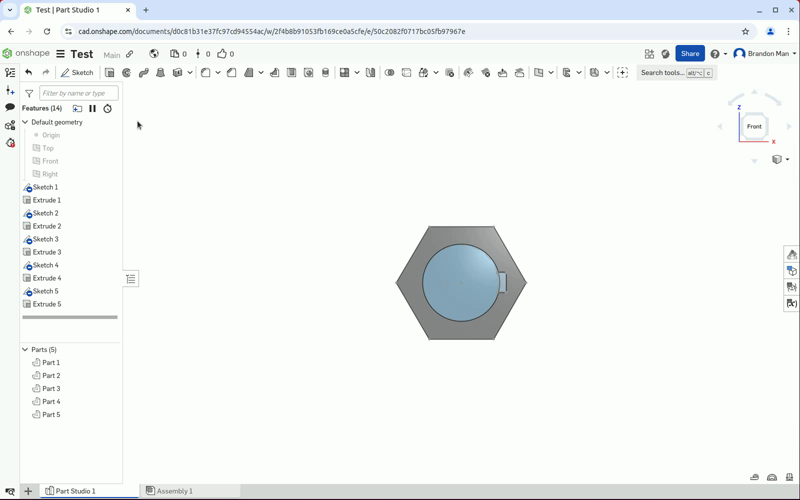
key(shift+7)
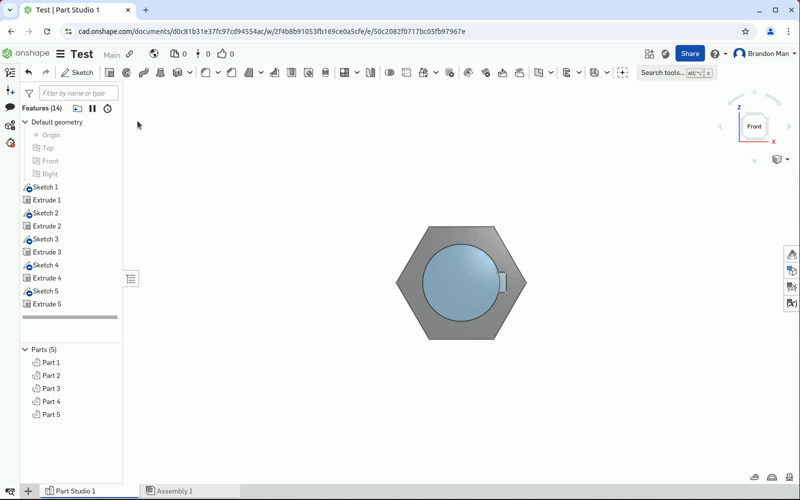
key(left, 2)
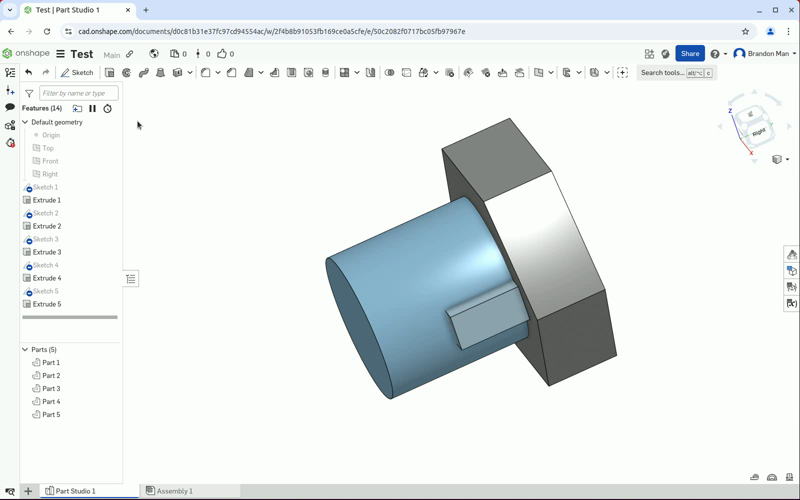
key(down, 2)
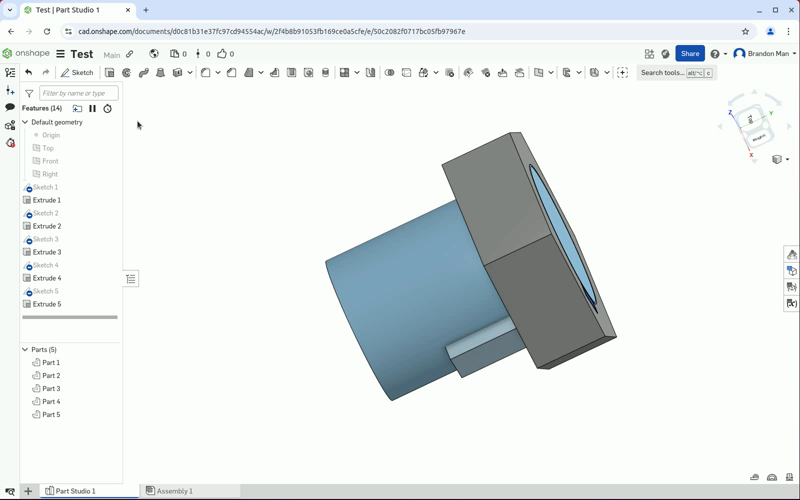
key(up, 2)
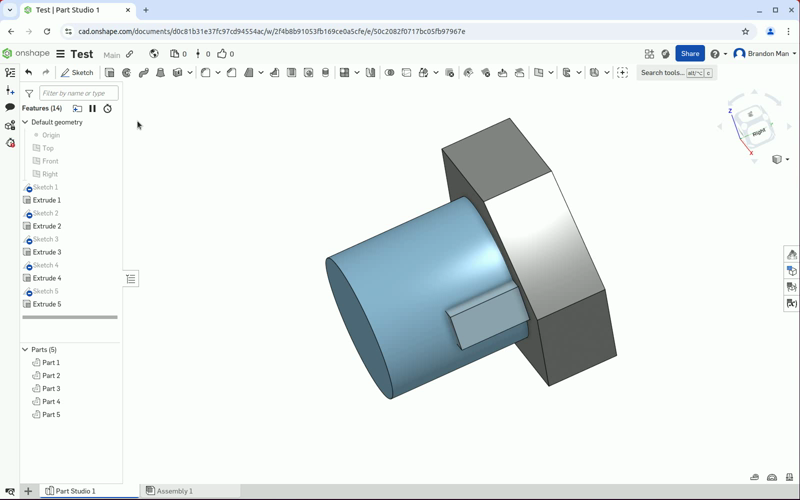
key(right, 2)
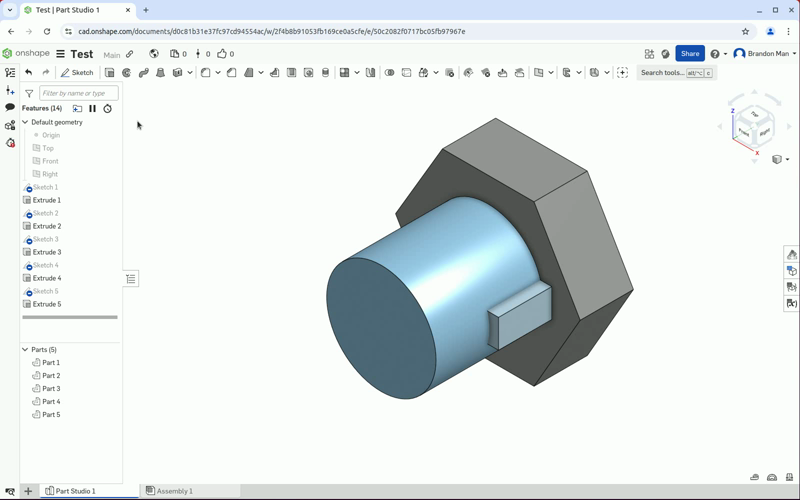
mouse_move(73, 189)
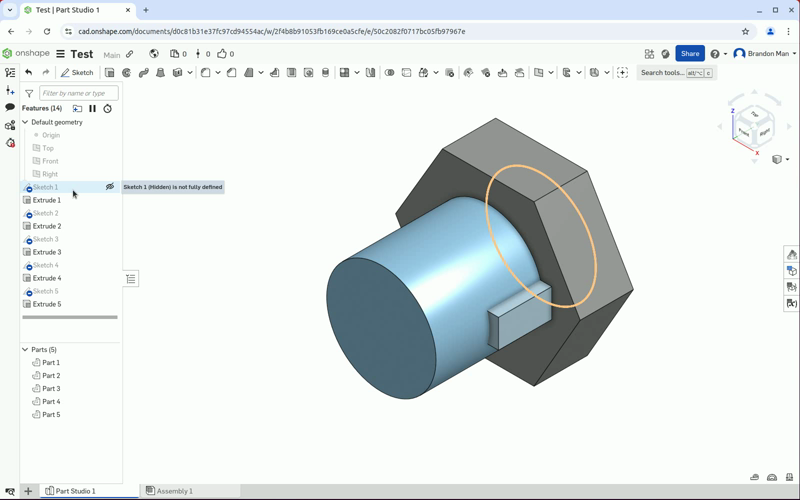
click(73, 189)